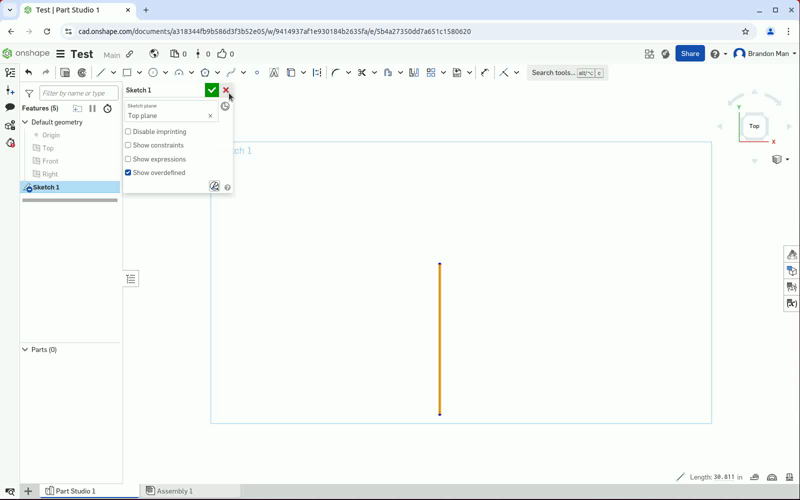
key(shift+h)
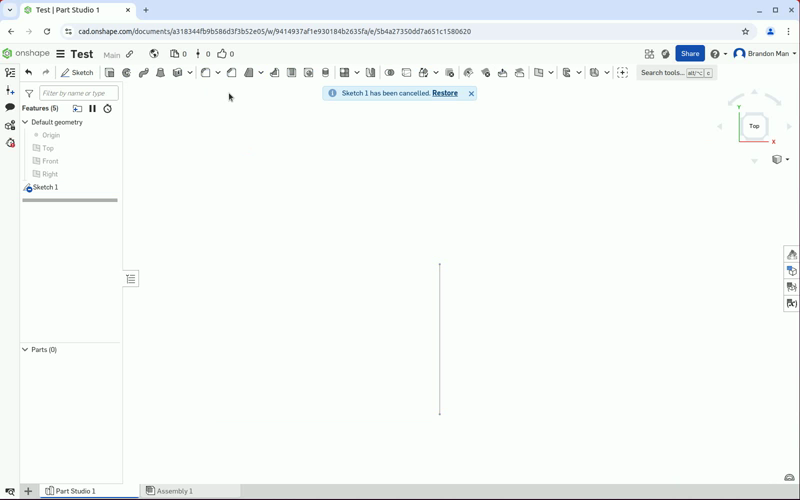
key(shift+s)
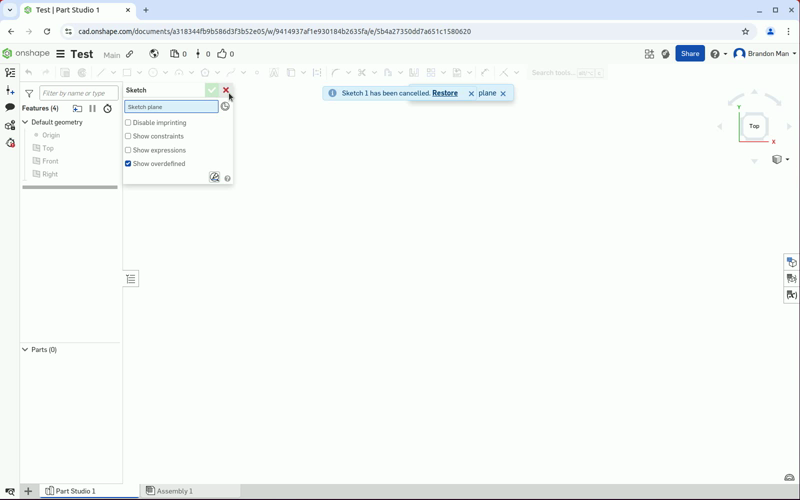
mouse_move(73, 150)
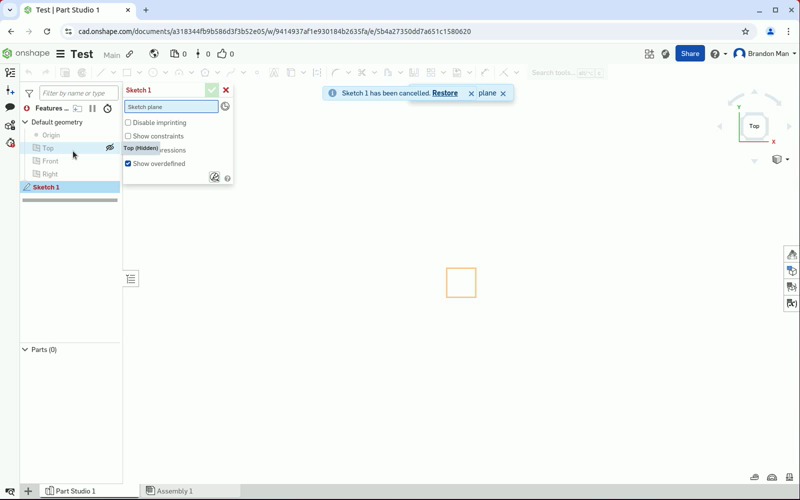
click(73, 150)
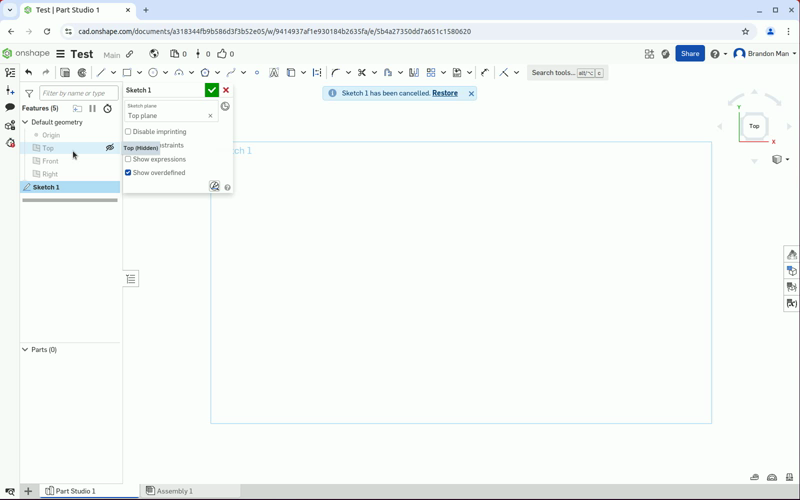
mouse_move(73, 352)
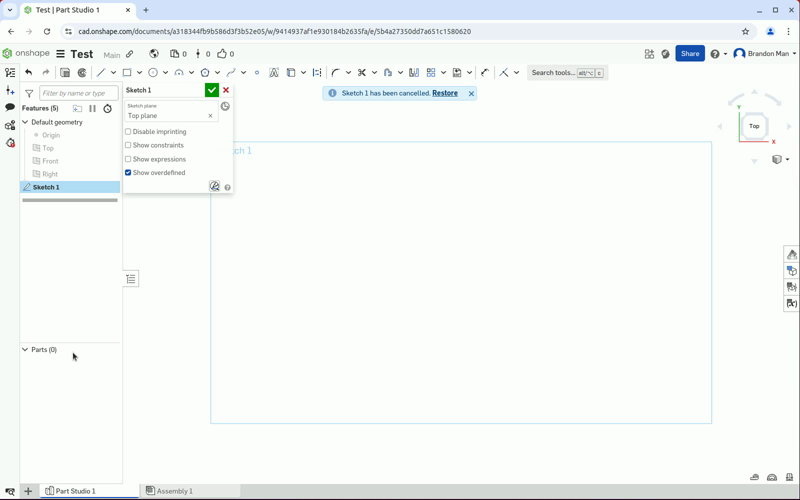
key(y)
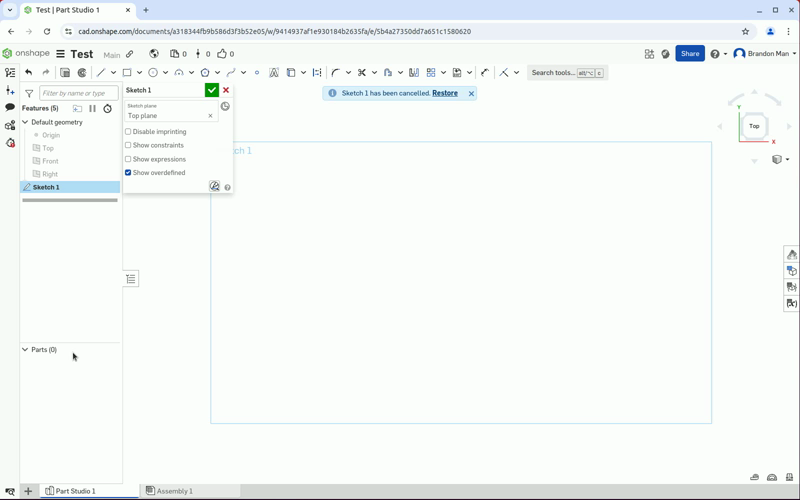
key(l)
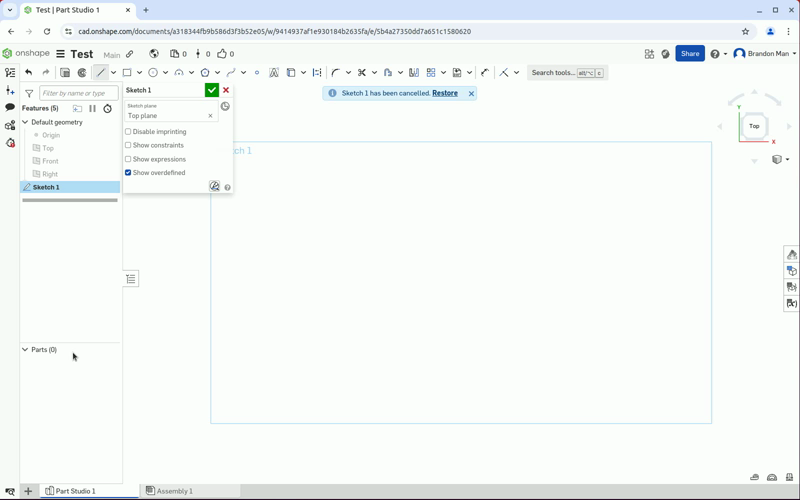
key_down(shift)
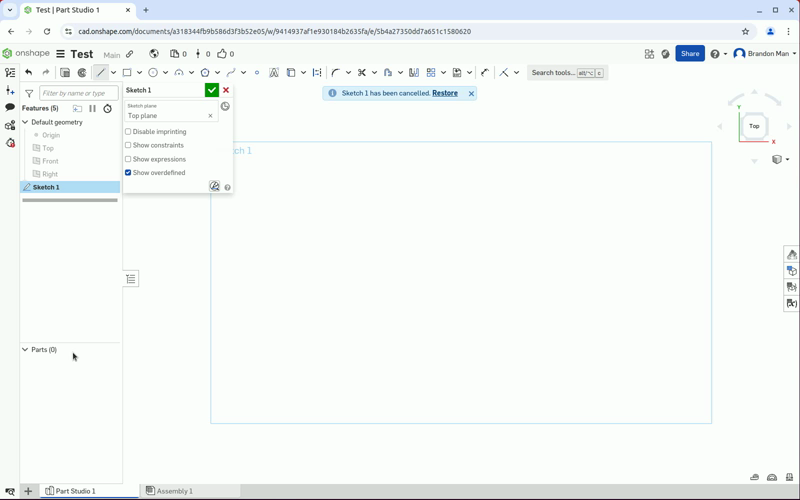
mouse_move(348, 337)
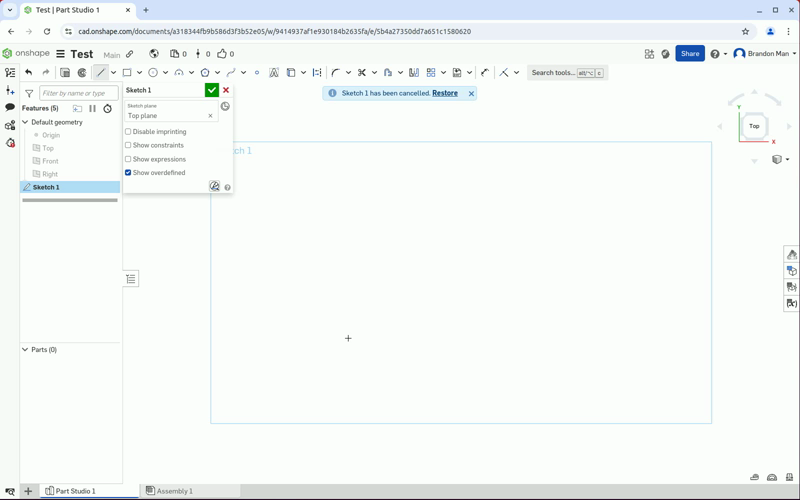
click(348, 337)
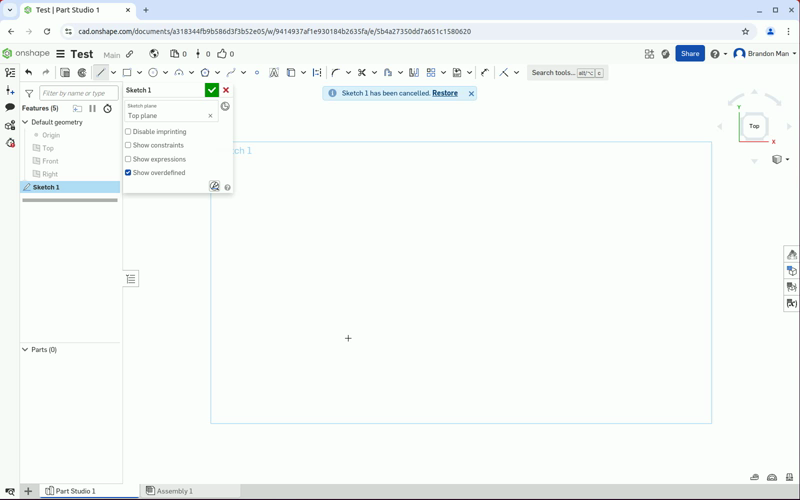
key_up(shift)
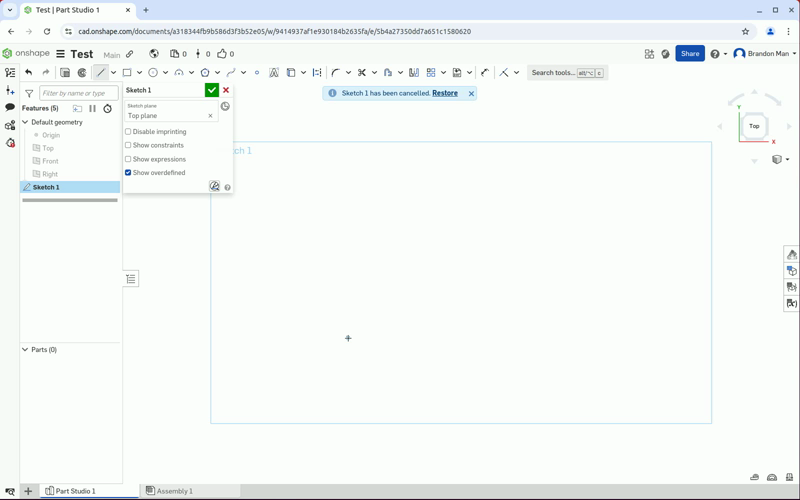
key_down(shift)
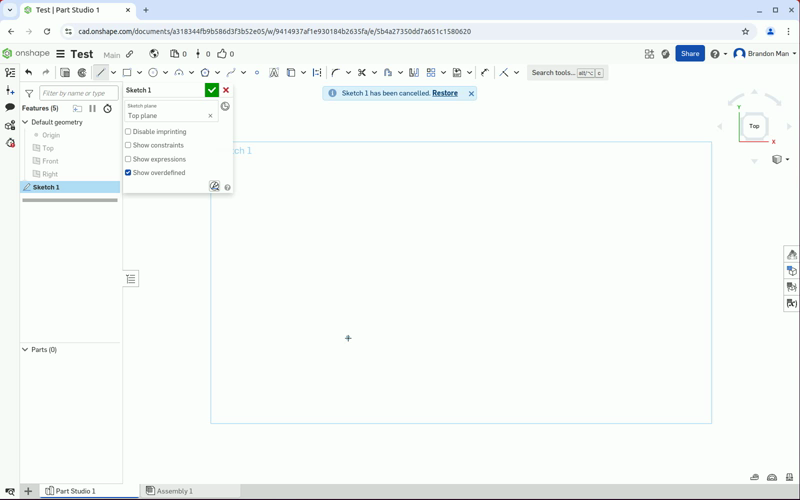
mouse_move(572, 337)
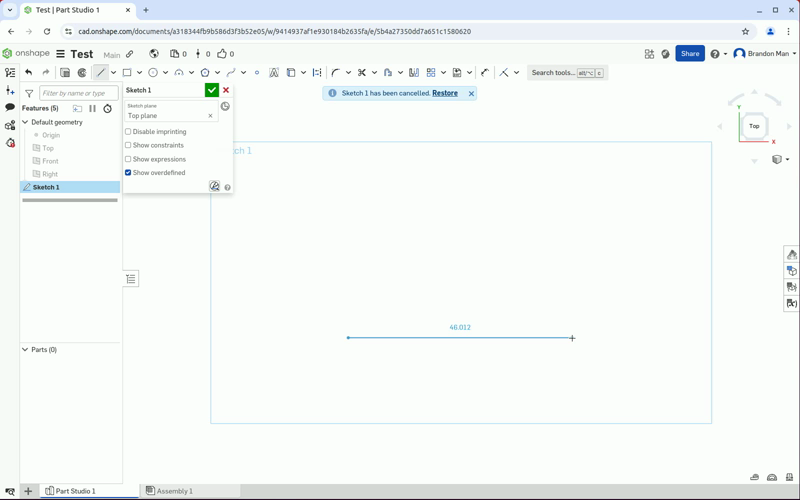
click(572, 337)
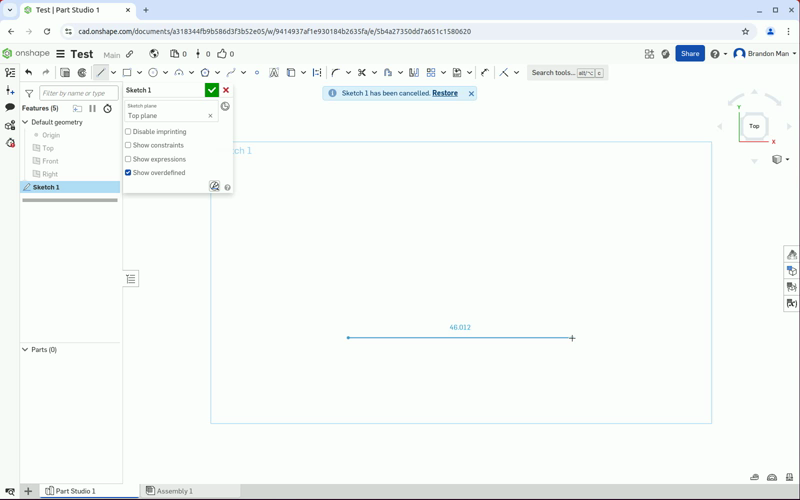
key_up(shift)
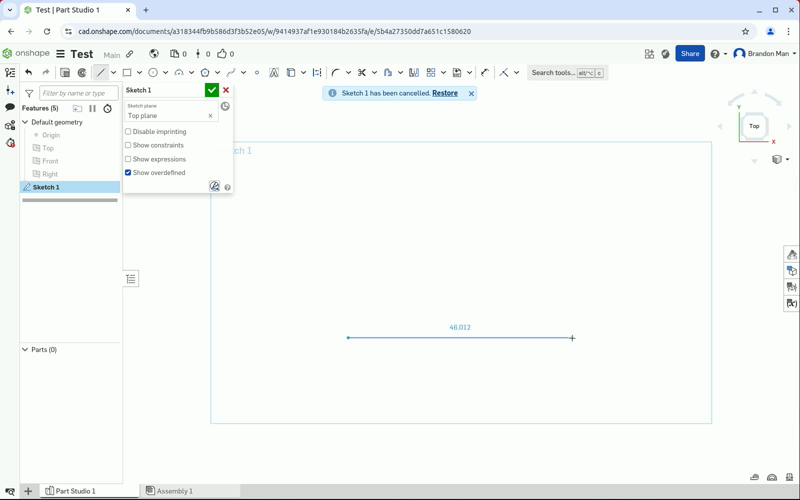
key_down(shift)
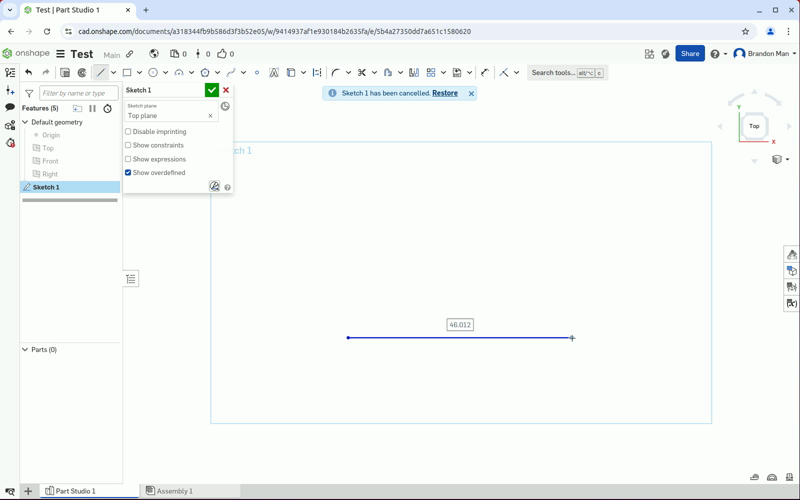
mouse_move(572, 231)
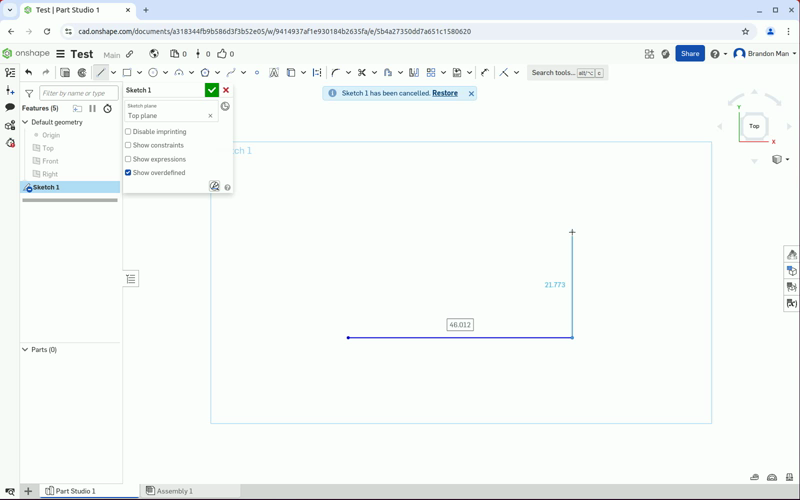
click(572, 231)
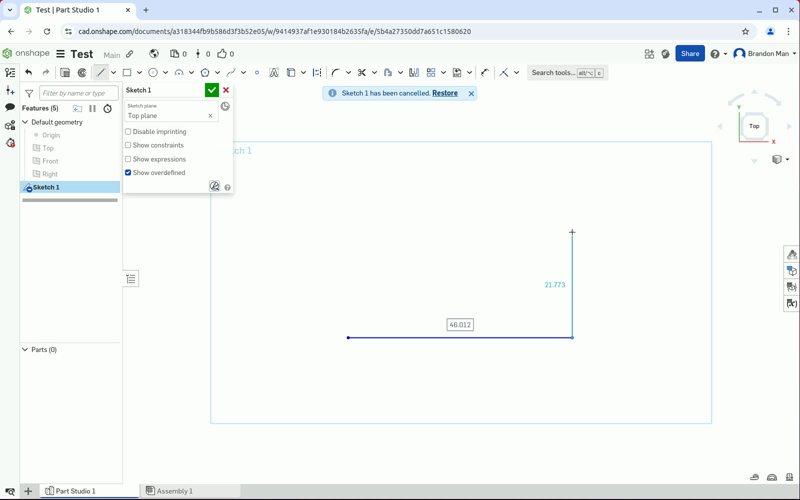
key_up(shift)
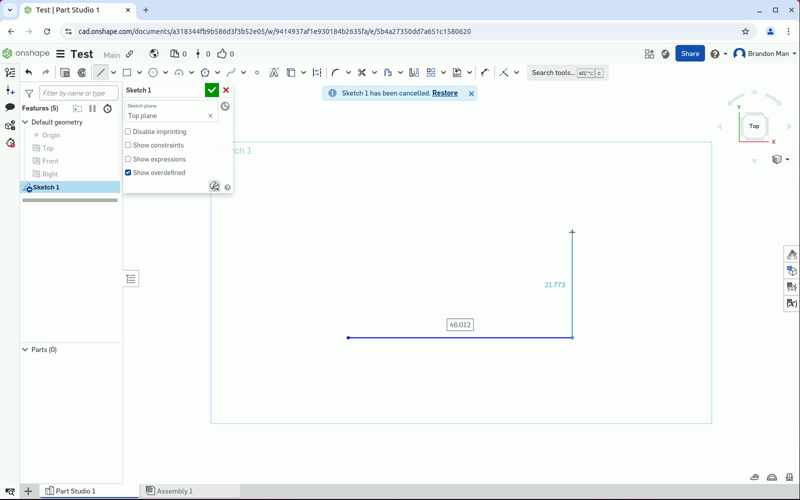
key_down(shift)
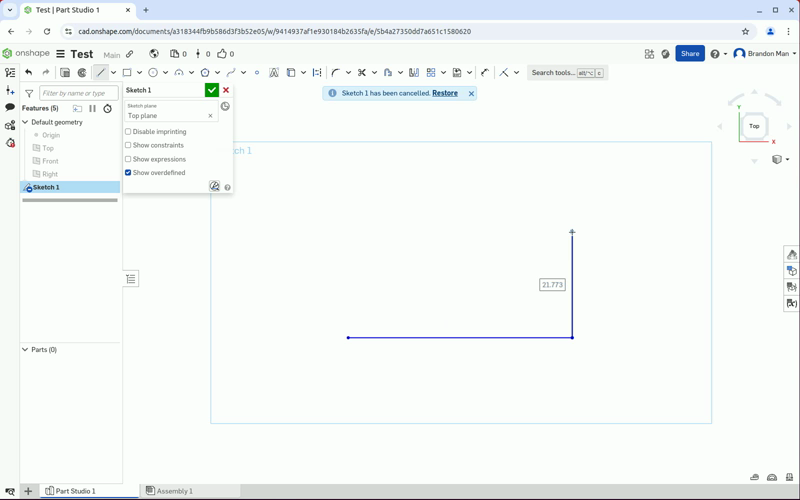
mouse_move(348, 231)
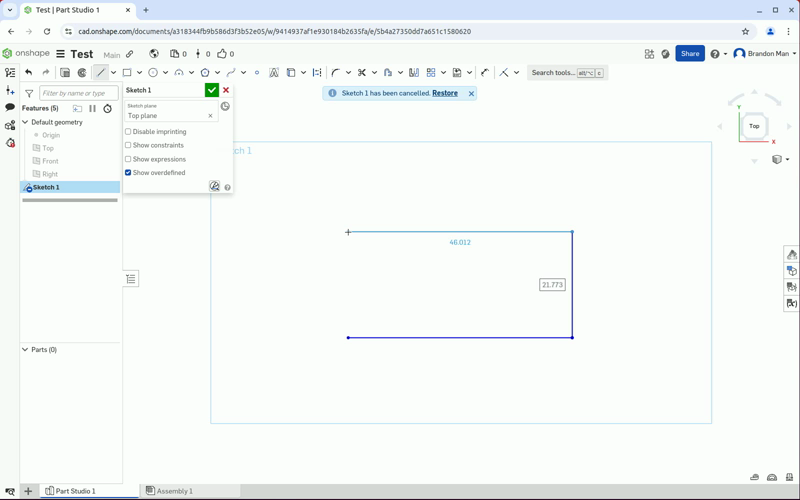
click(348, 231)
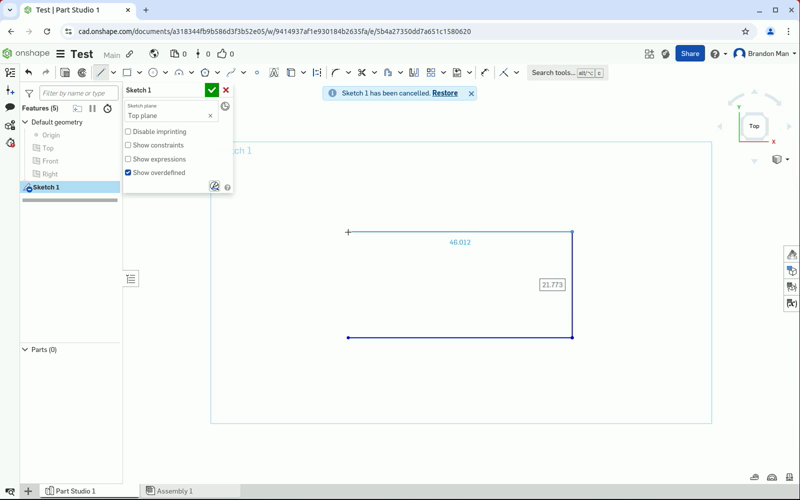
key_up(shift)
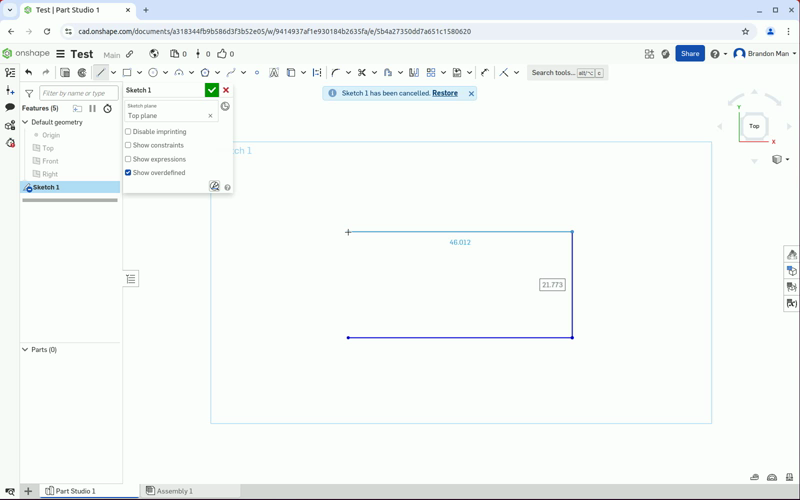
key_down(shift)
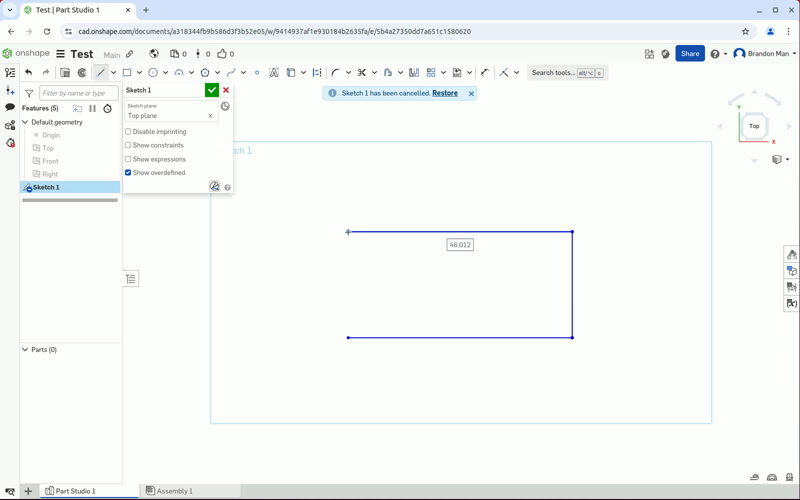
mouse_move(348, 337)
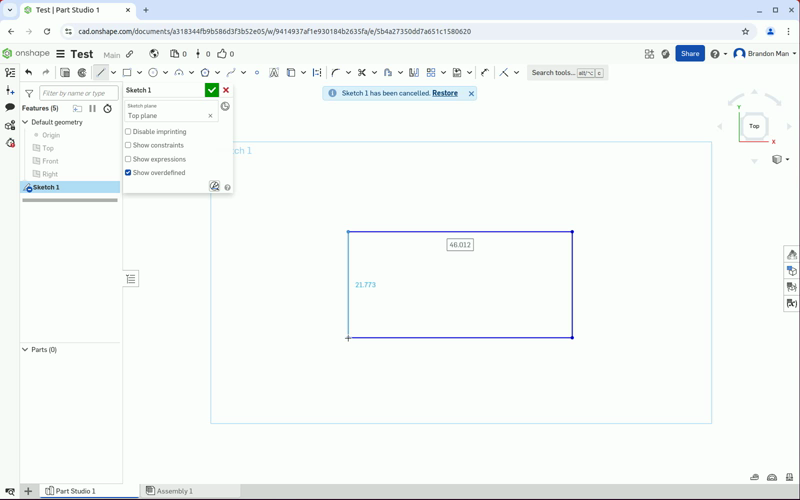
key_up(shift)
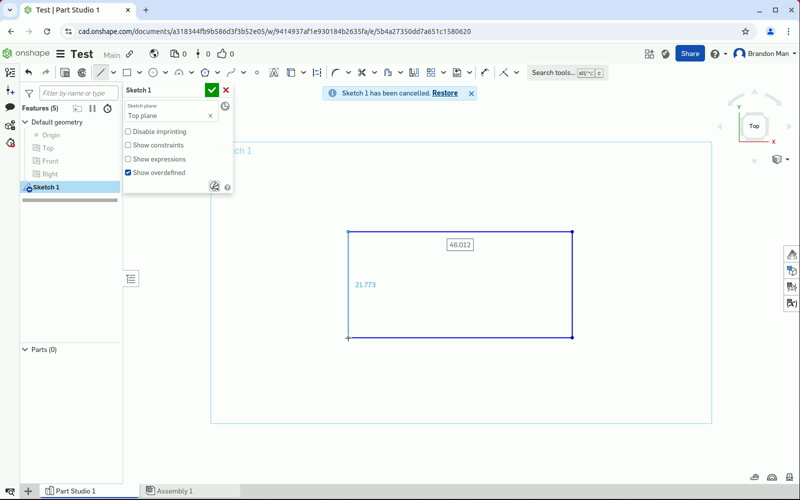
click(348, 337)
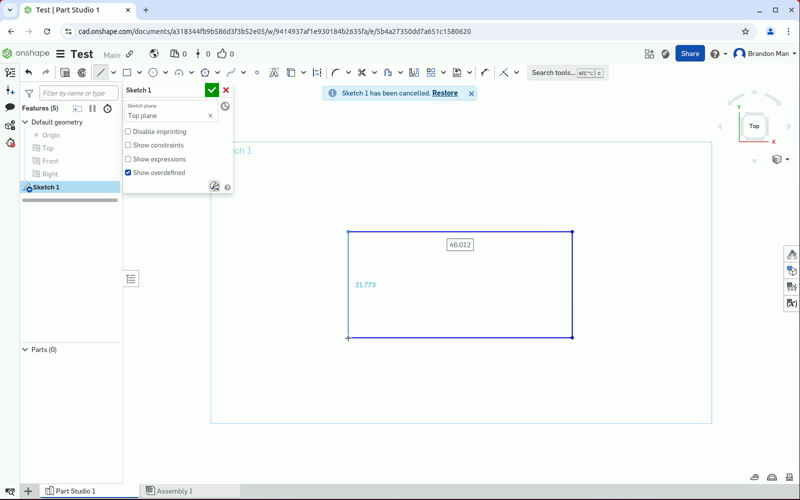
key(esc)
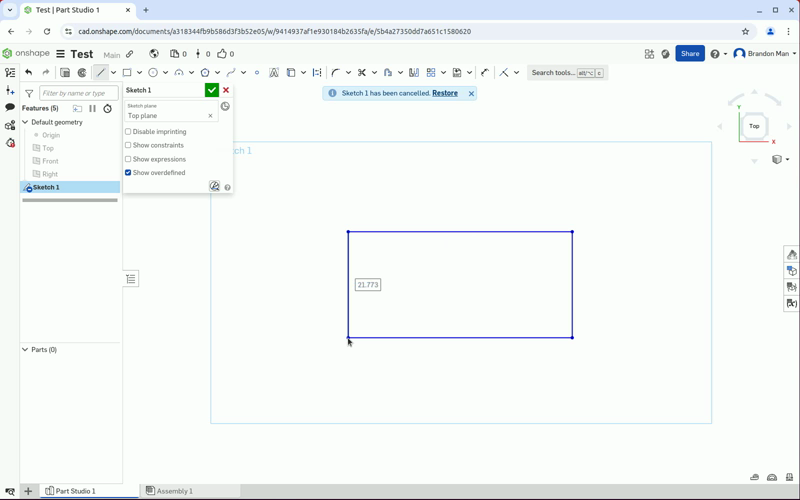
mouse_move(541, 285)
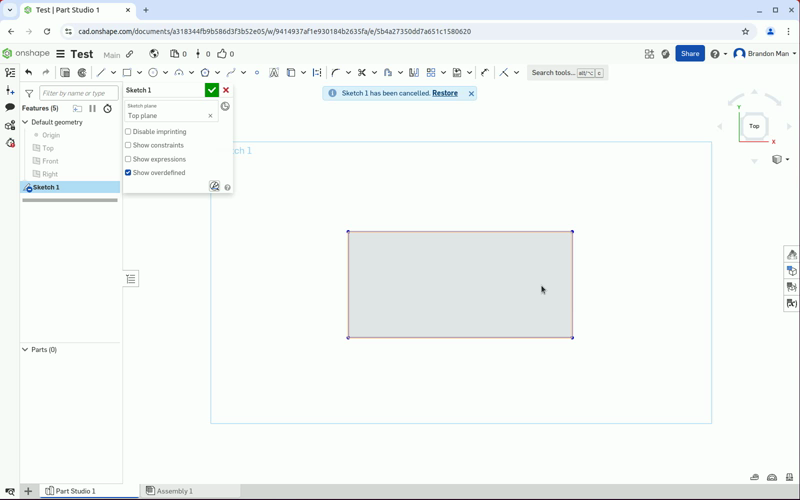
click(541, 285)
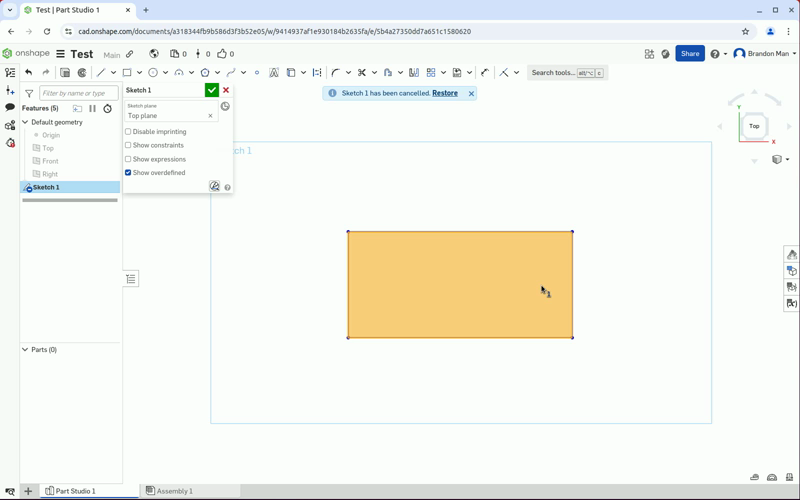
mouse_move(73, 352)
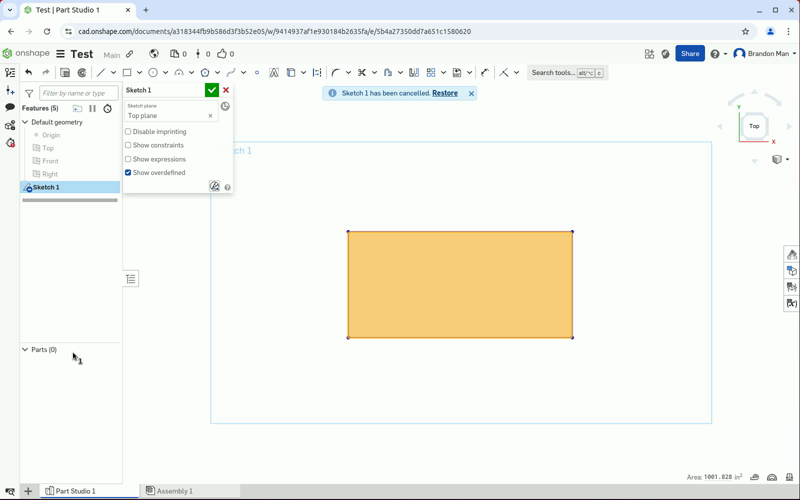
key(shift+y)
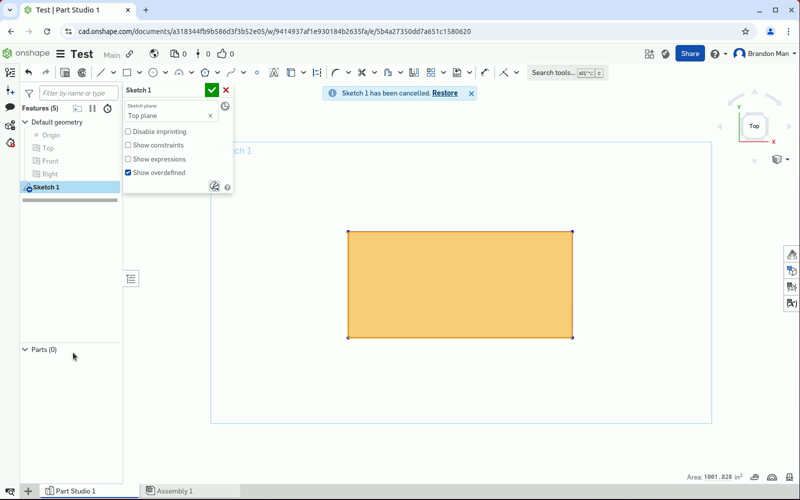
key(shift+e)
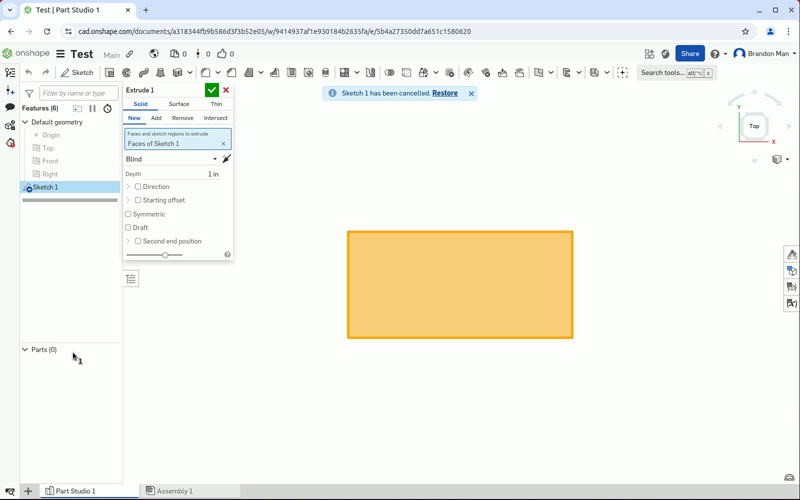
mouse_move(143, 106)
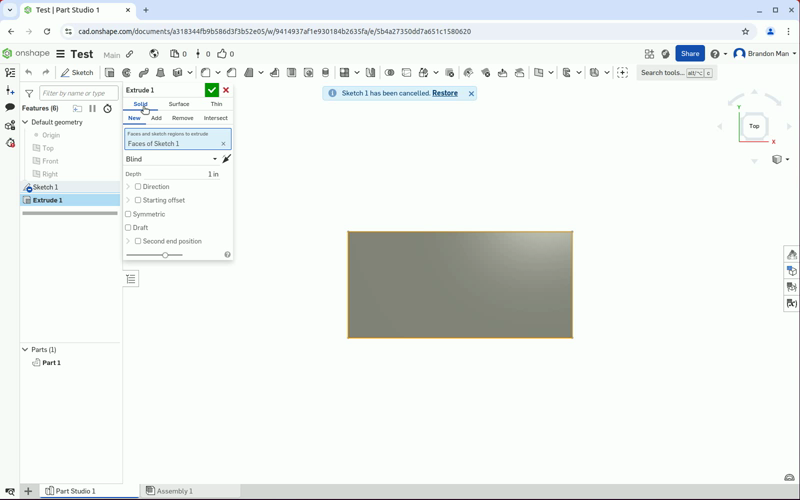
click(143, 106)
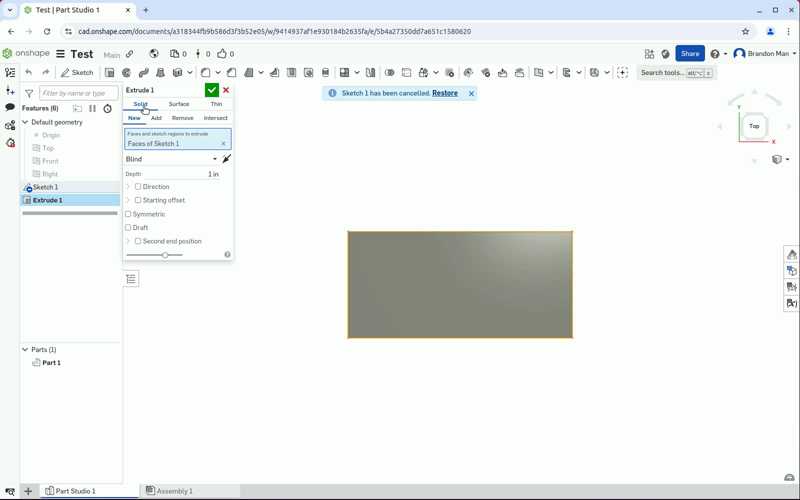
mouse_move(137, 120)
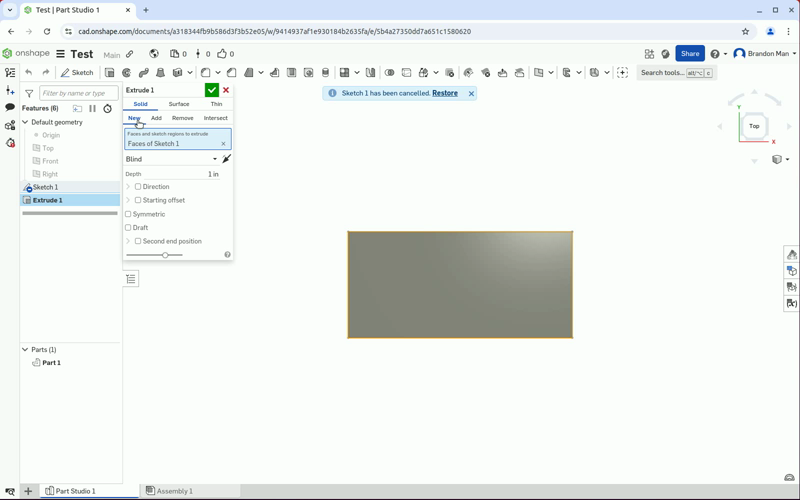
click(137, 120)
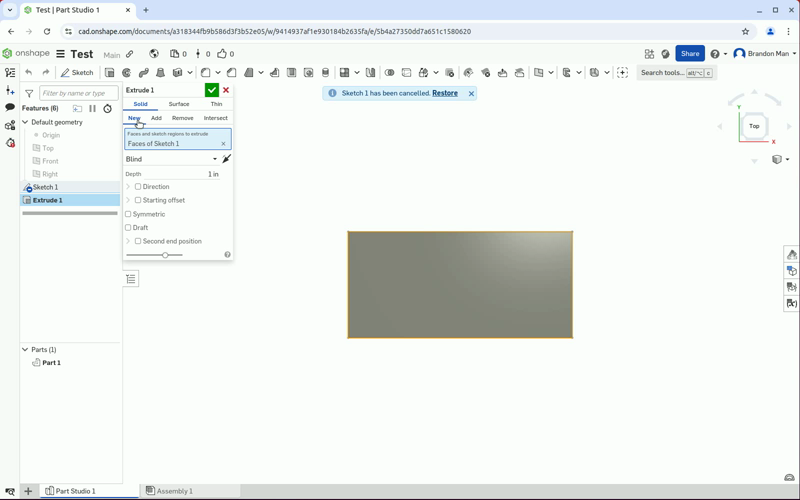
key(tab, 4)
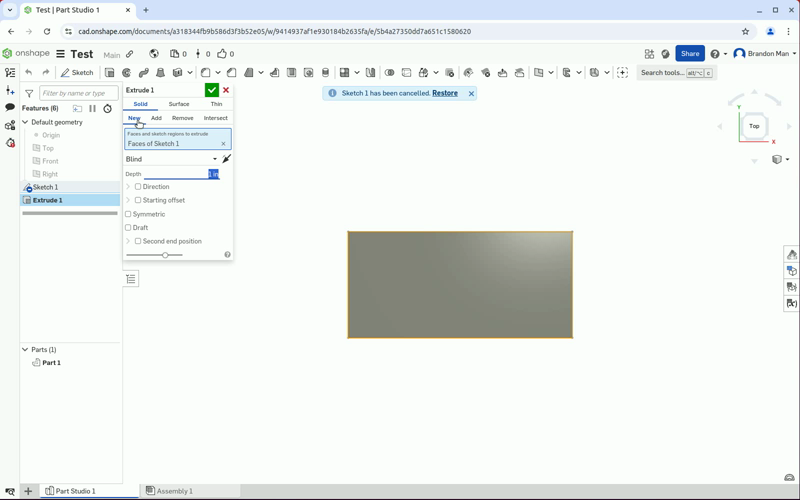
text(21.423)
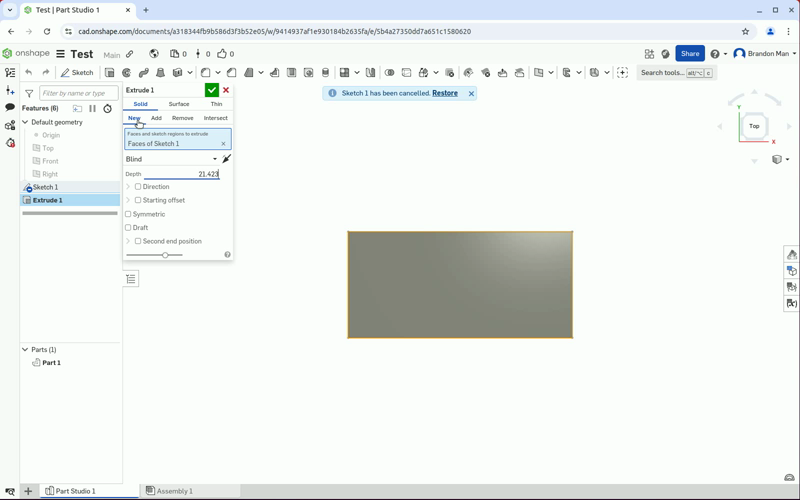
key(enter)
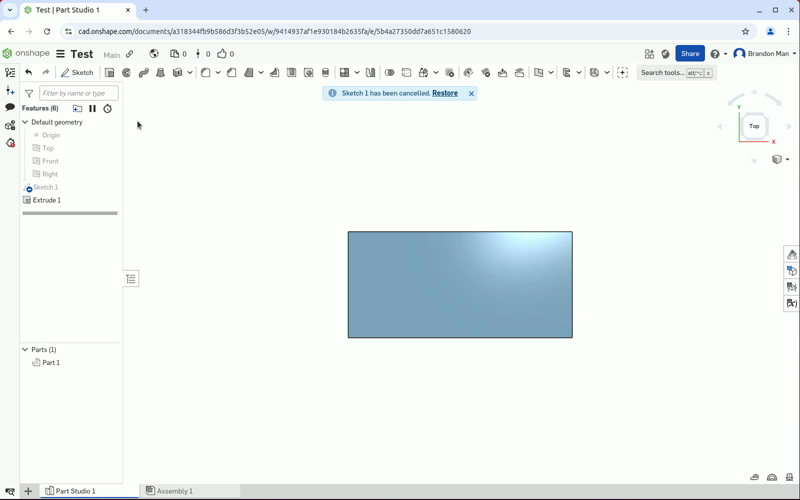
key(shift+h)
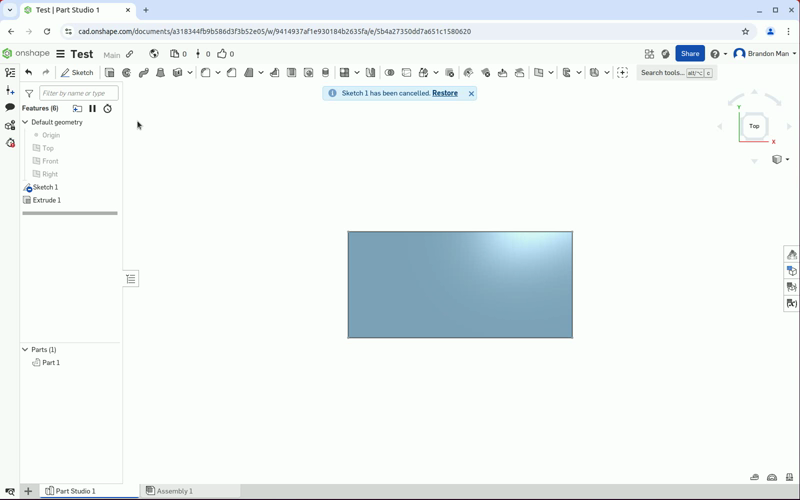
key(shift+h)
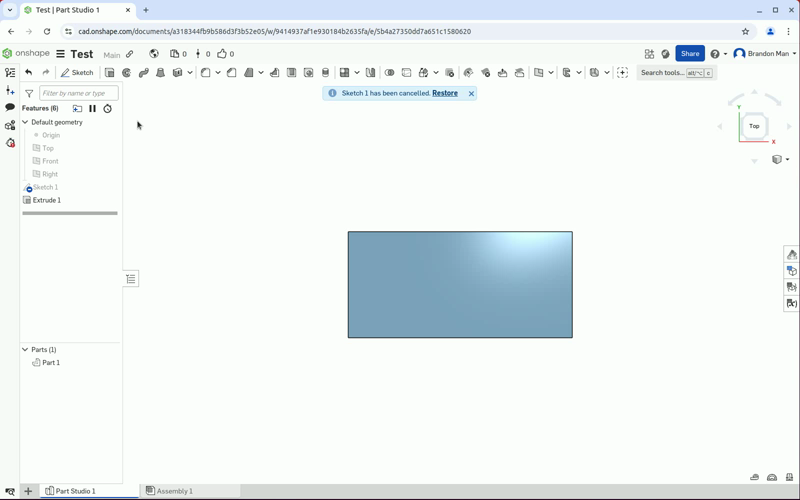
mouse_move(73, 189)
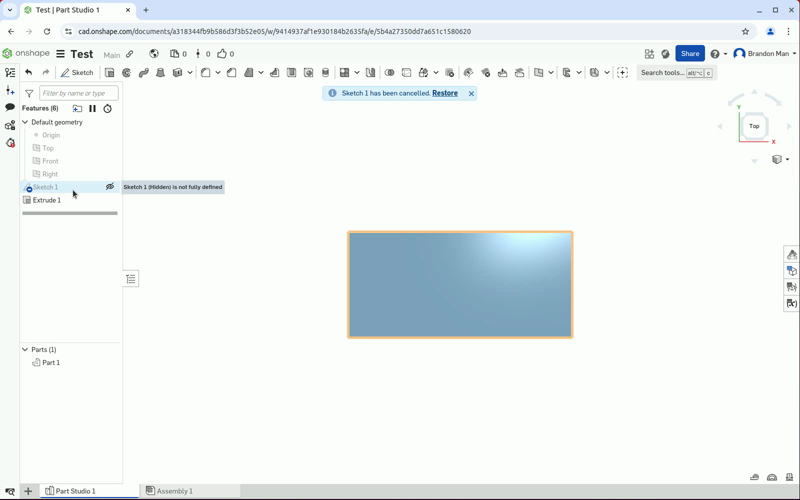
click(73, 189)
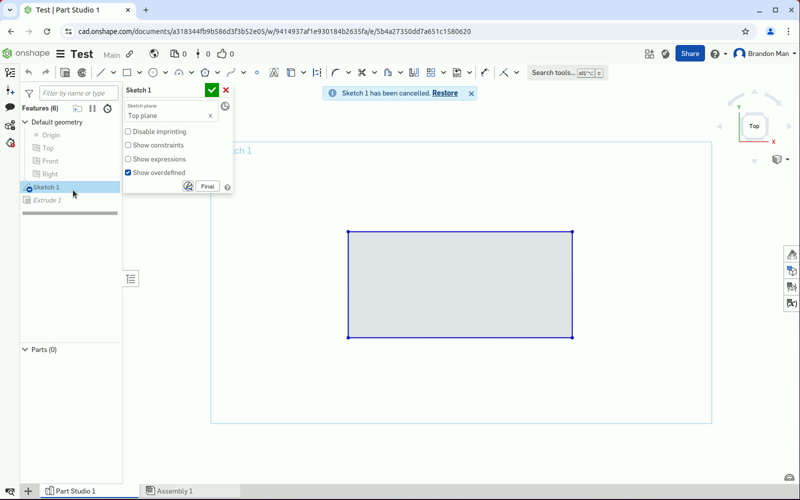
mouse_move(229, 92)
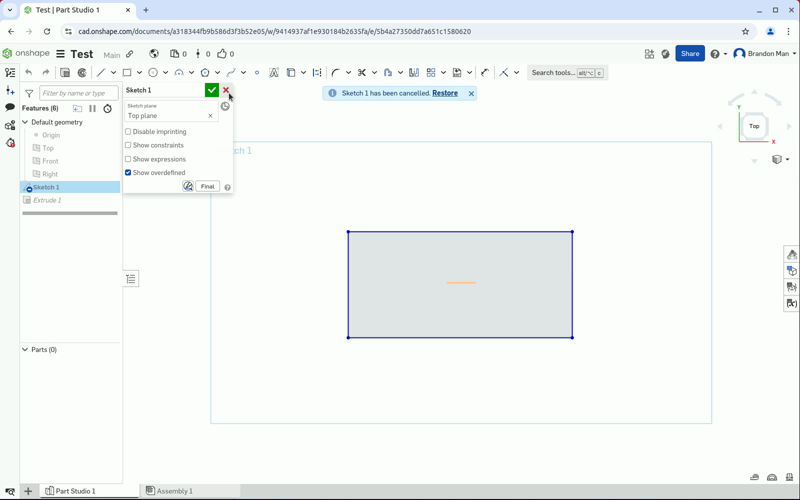
click(229, 92)
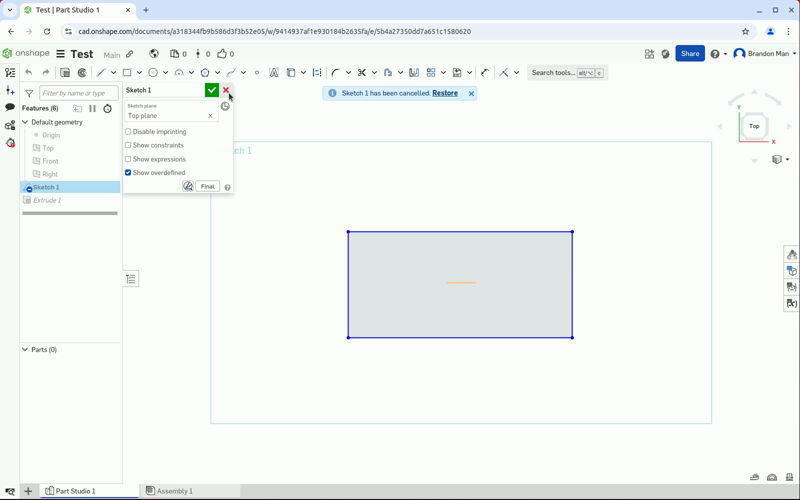
key(shift+s)
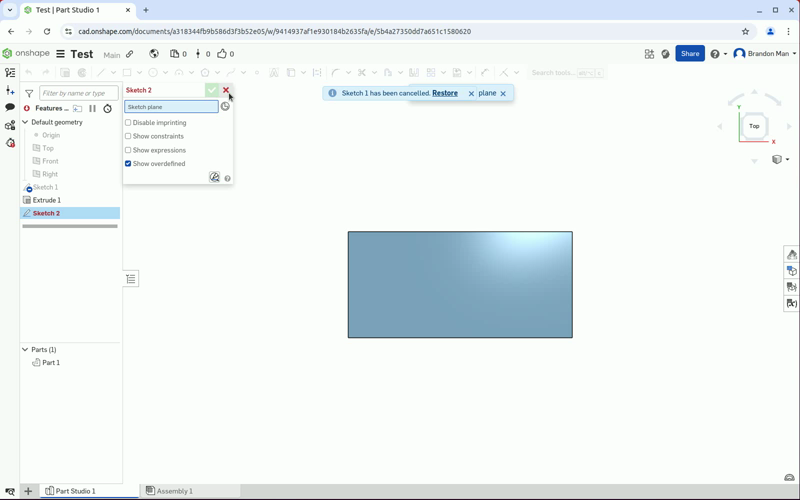
mouse_move(73, 150)
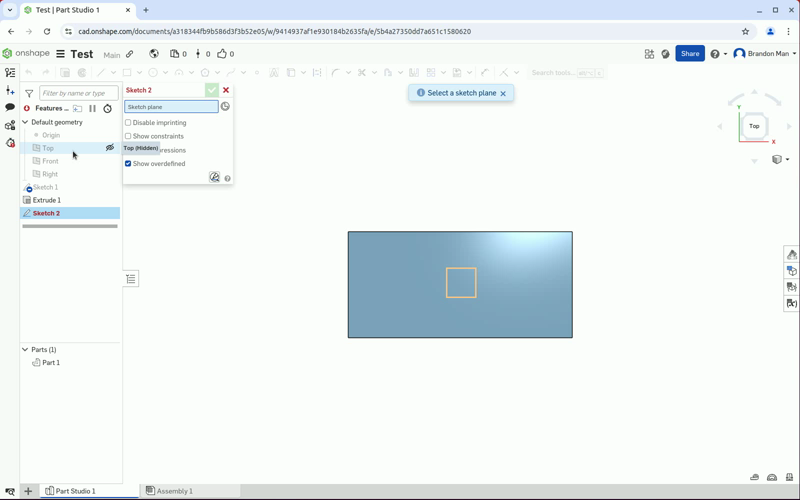
click(73, 150)
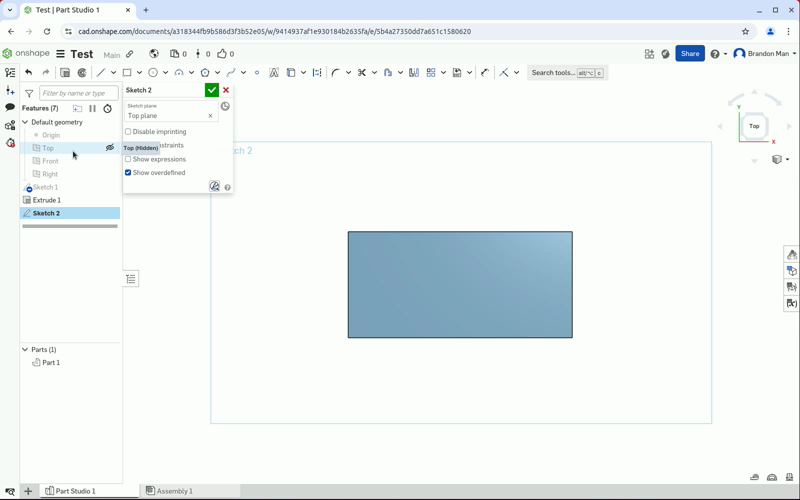
mouse_move(73, 352)
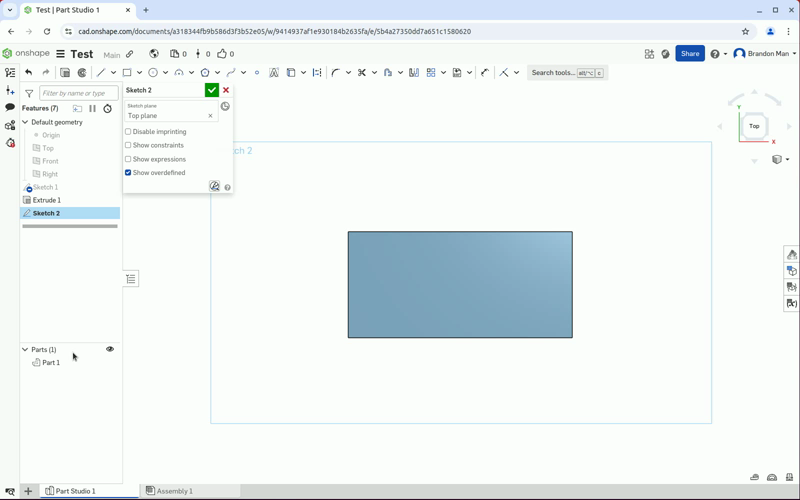
key(y)
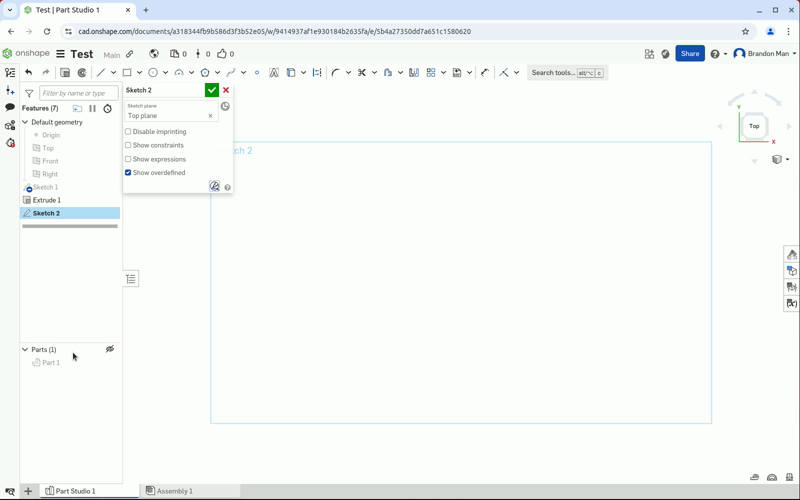
key(l)
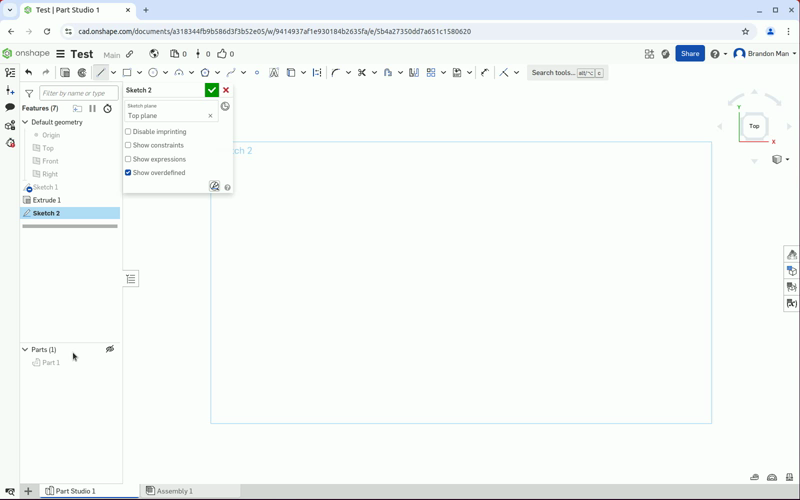
key_down(shift)
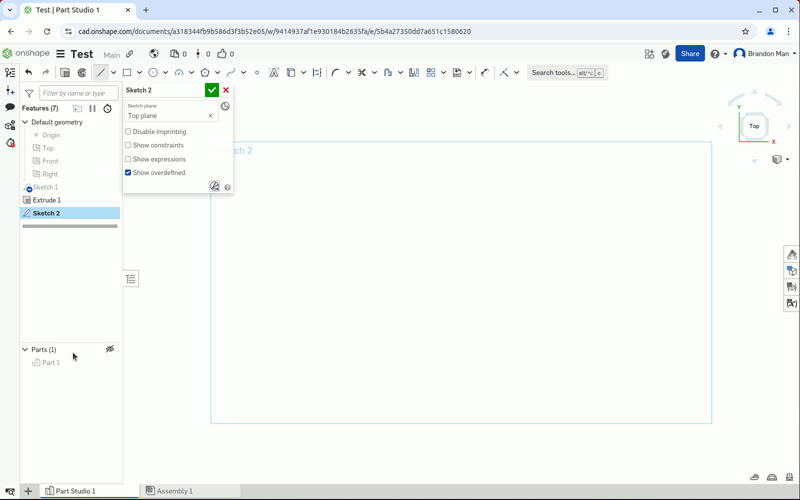
mouse_move(348, 337)
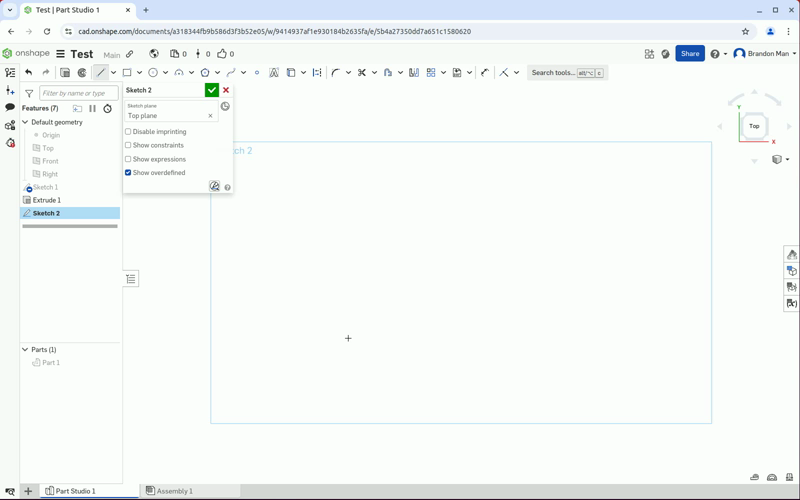
click(348, 337)
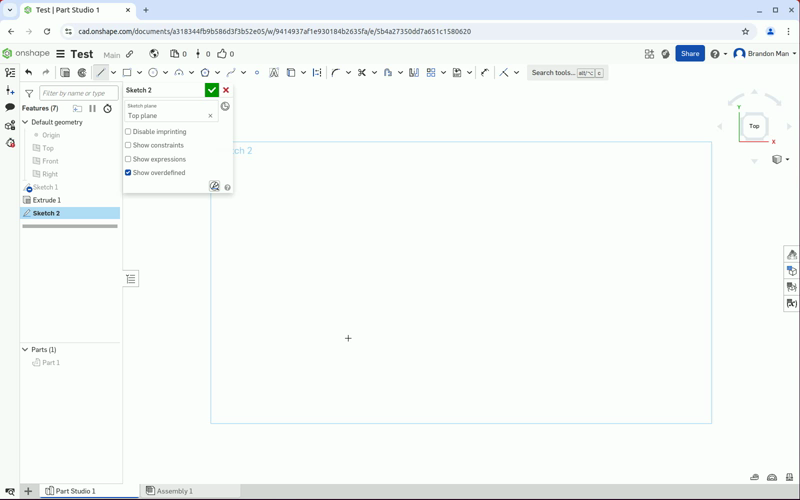
key_up(shift)
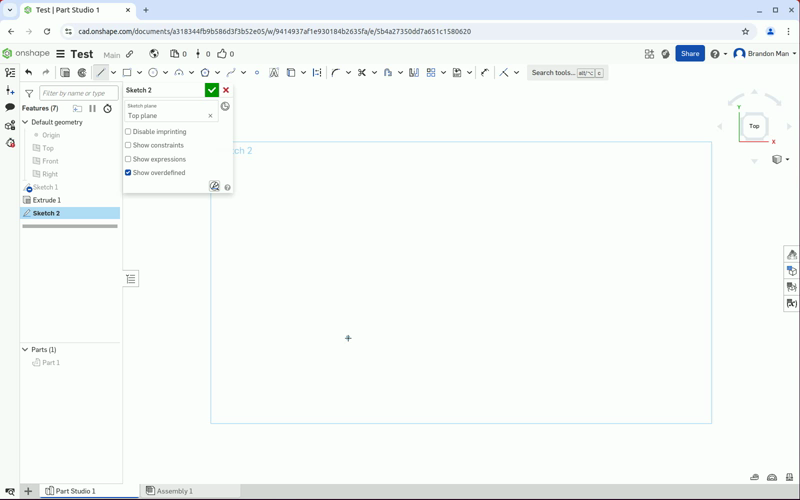
key_down(shift)
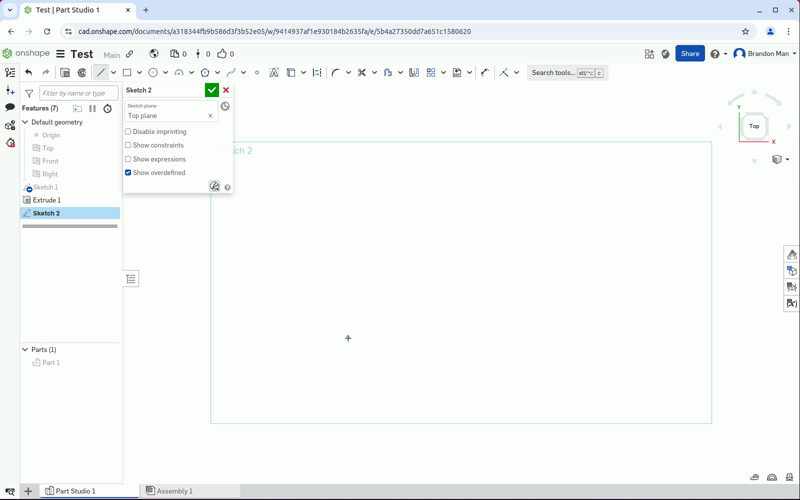
mouse_move(572, 337)
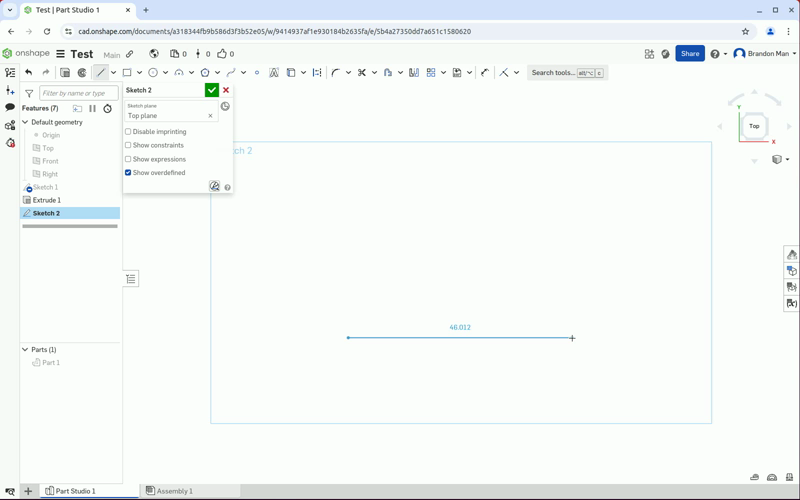
click(572, 337)
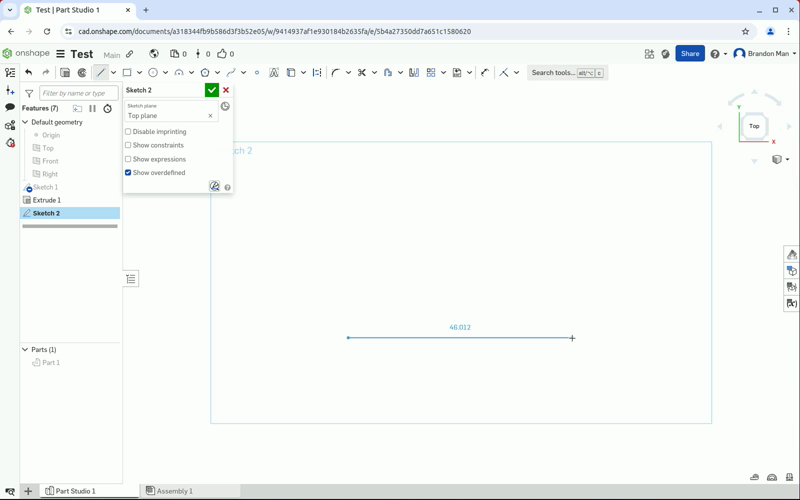
key_up(shift)
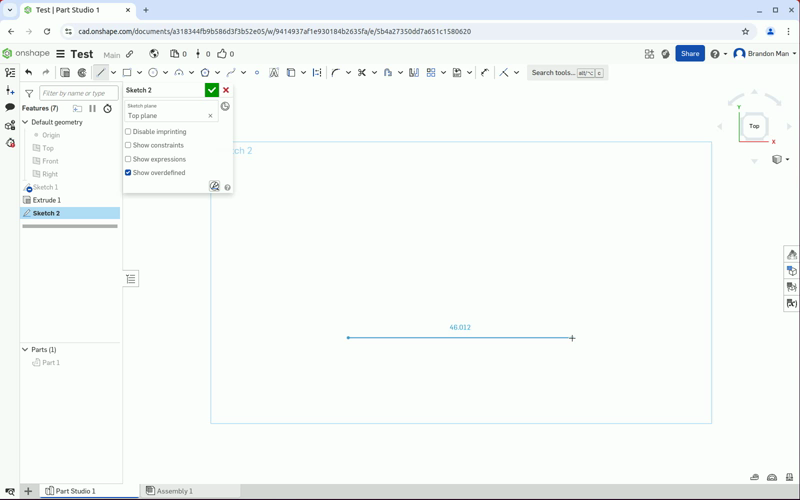
key_down(shift)
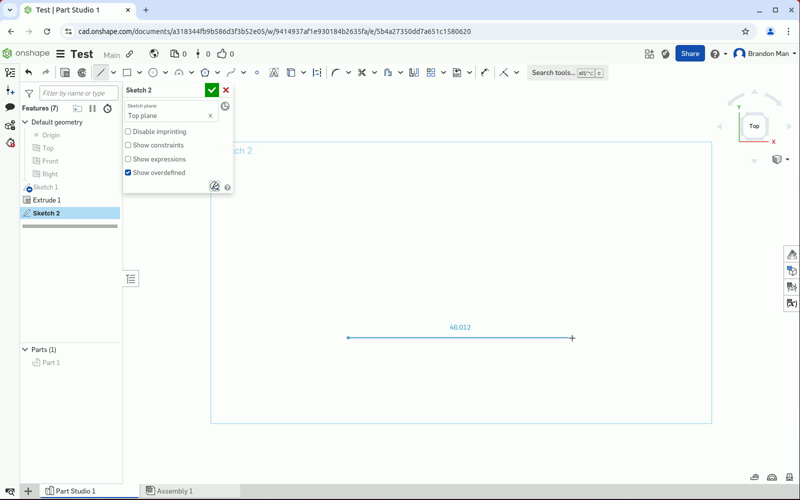
mouse_move(572, 231)
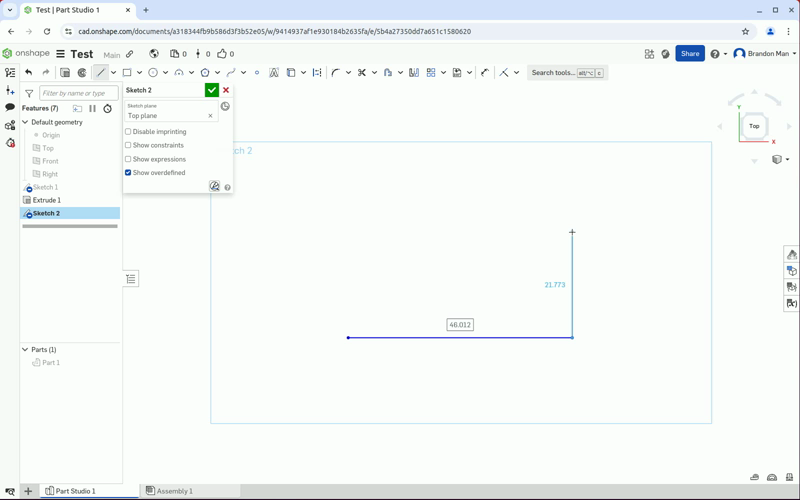
click(572, 231)
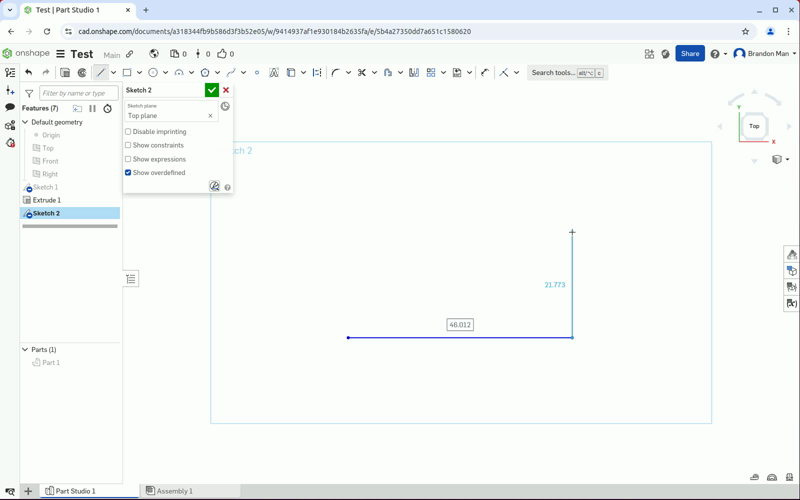
key_up(shift)
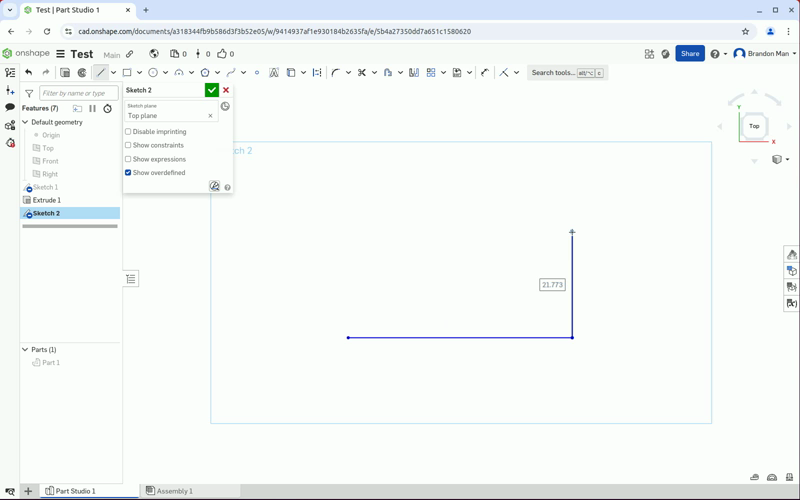
key_down(shift)
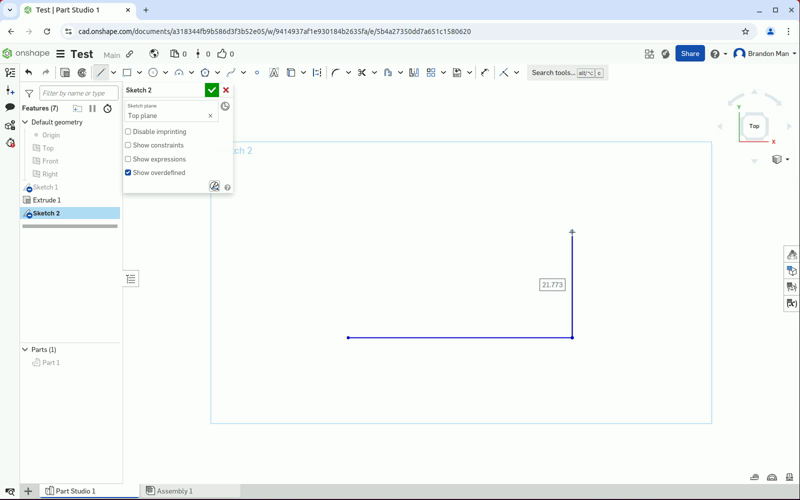
mouse_move(348, 231)
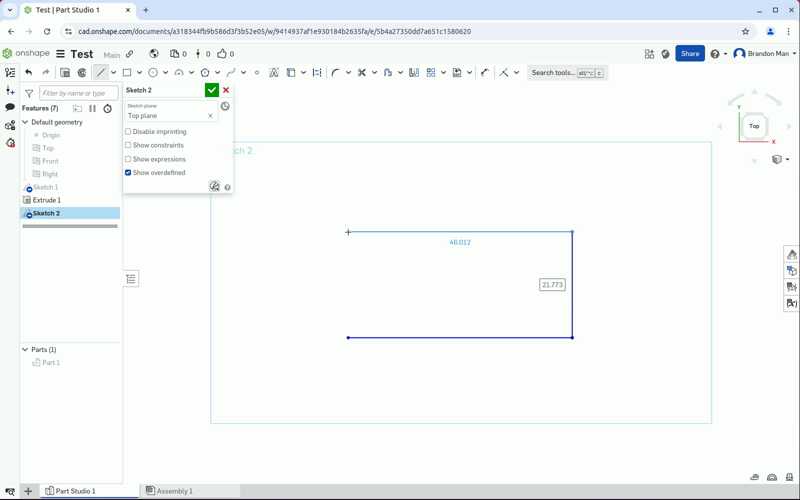
click(348, 231)
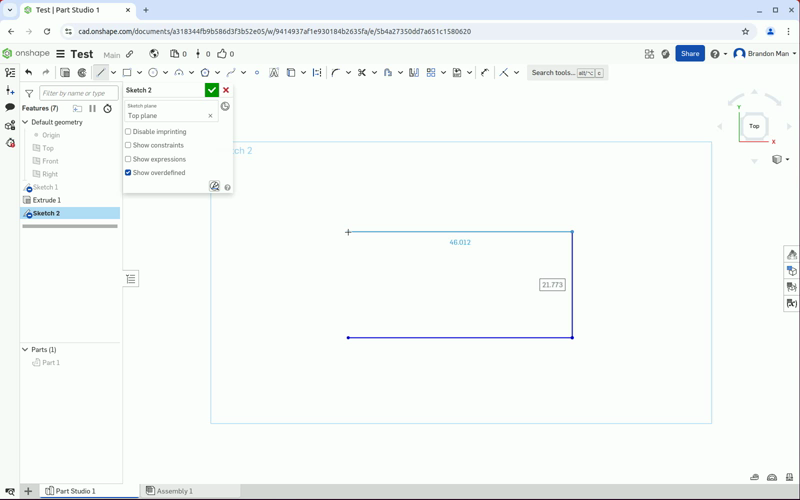
key_up(shift)
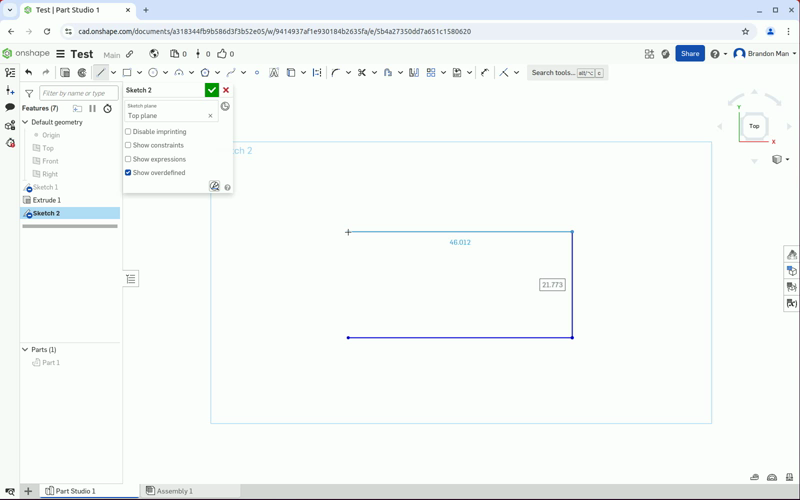
key_down(shift)
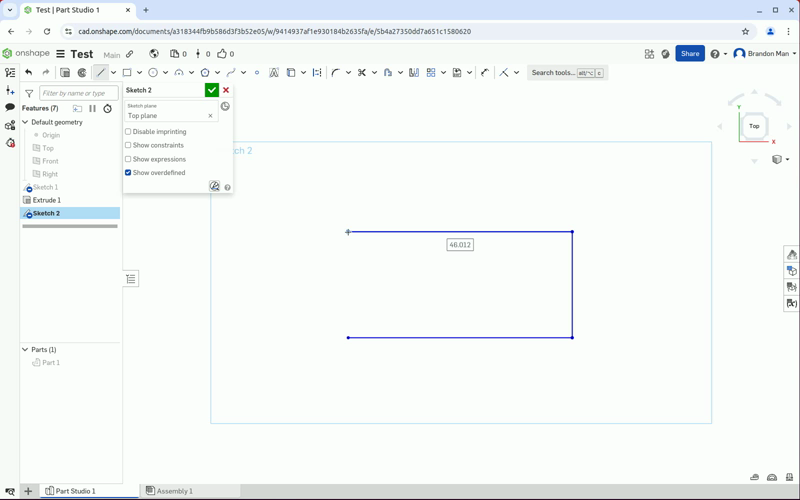
mouse_move(348, 337)
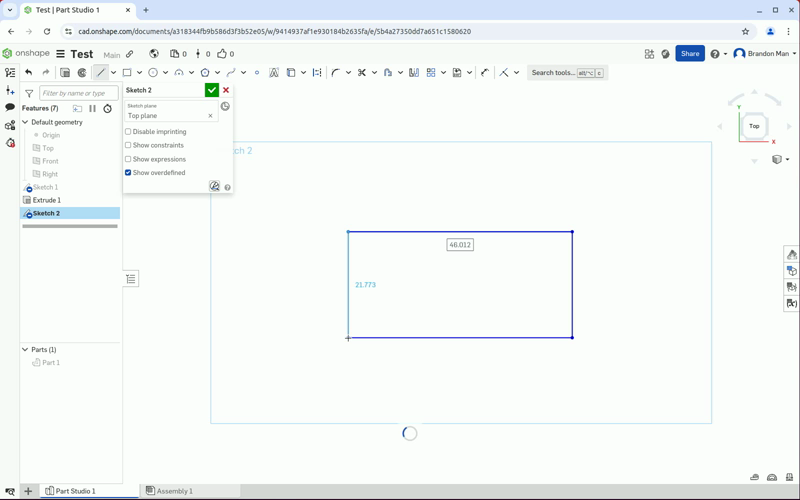
key_up(shift)
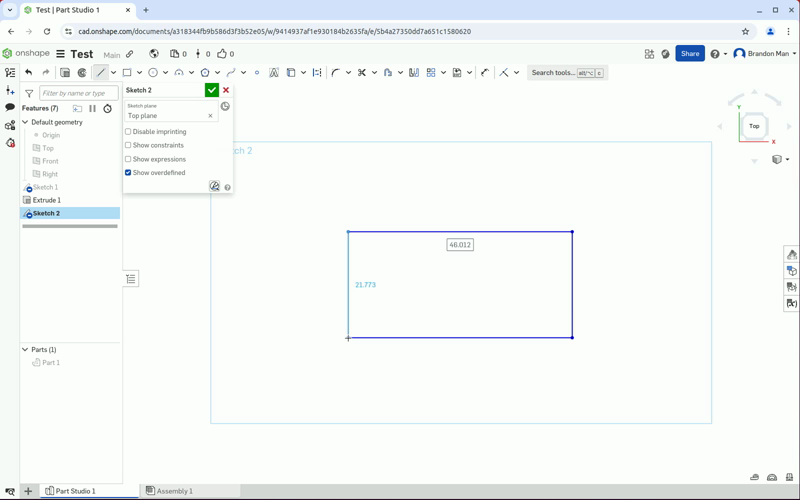
click(348, 337)
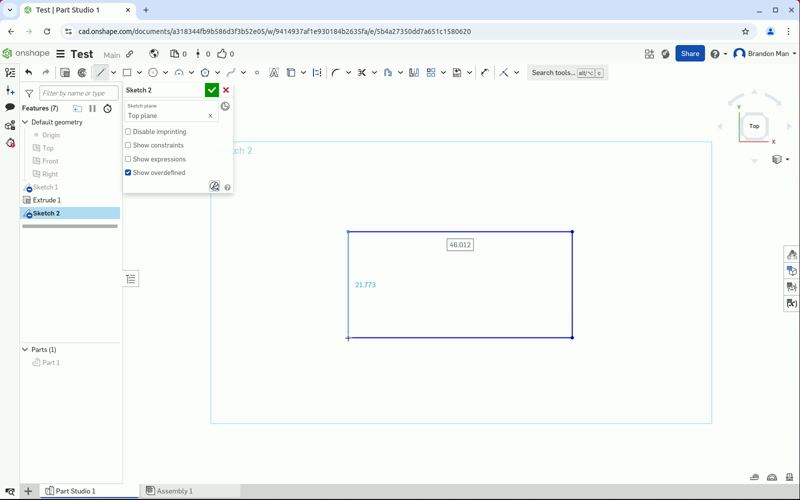
key(esc)
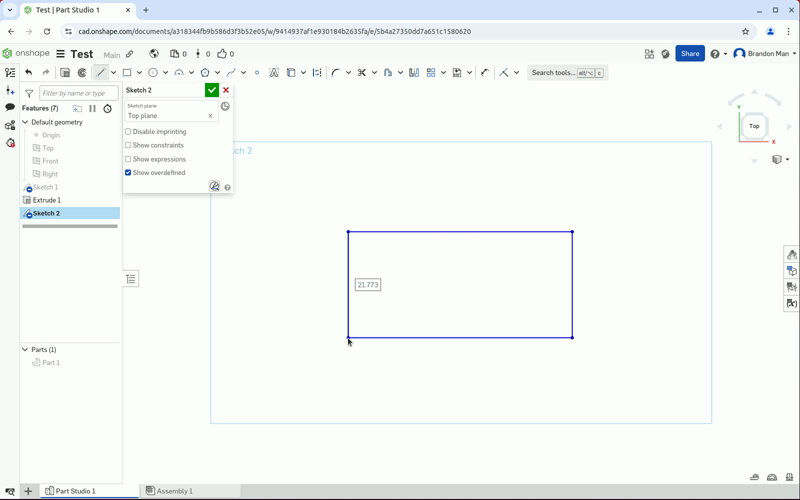
mouse_move(525, 293)
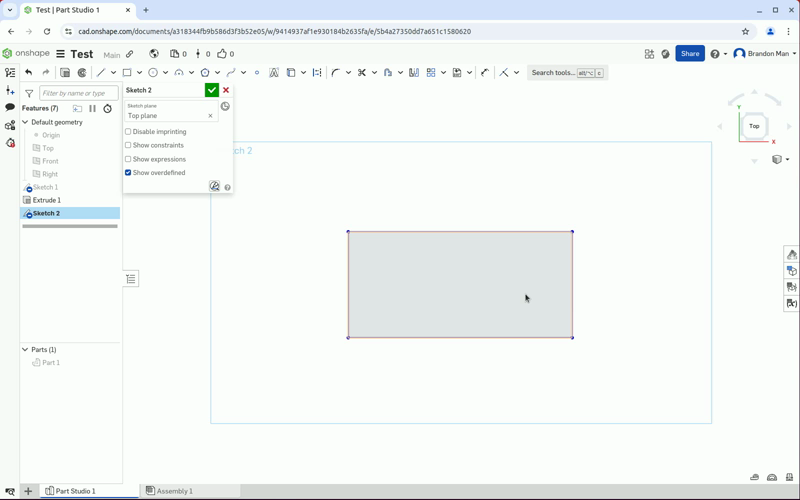
click(525, 293)
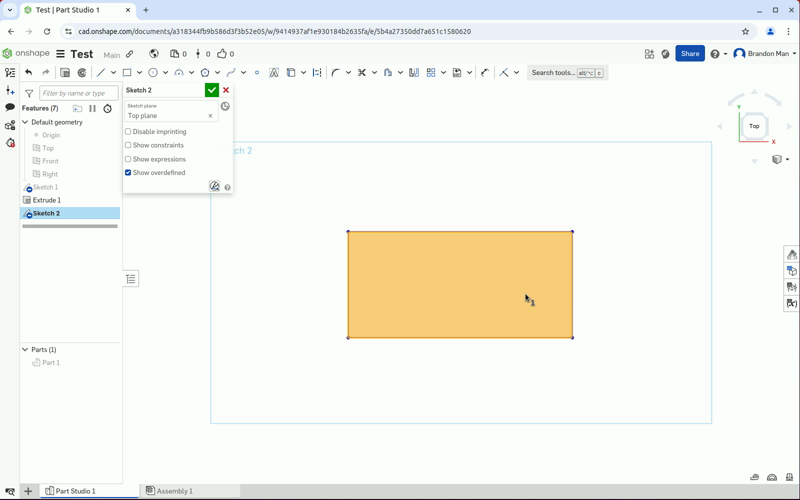
mouse_move(73, 352)
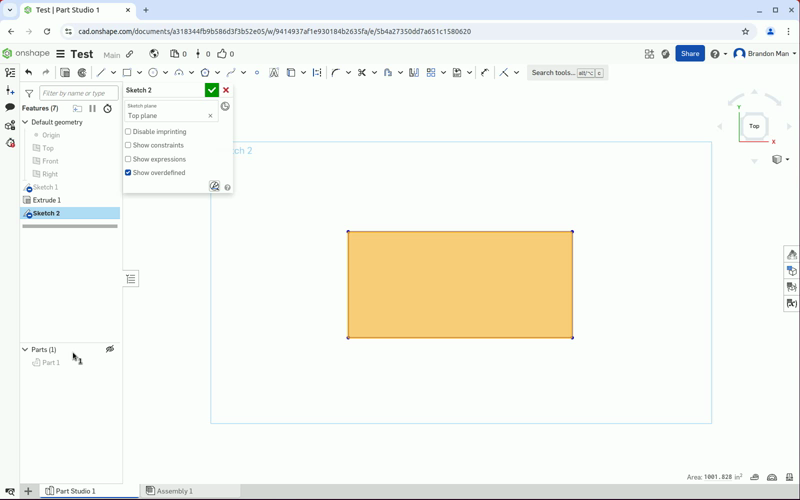
key(shift+y)
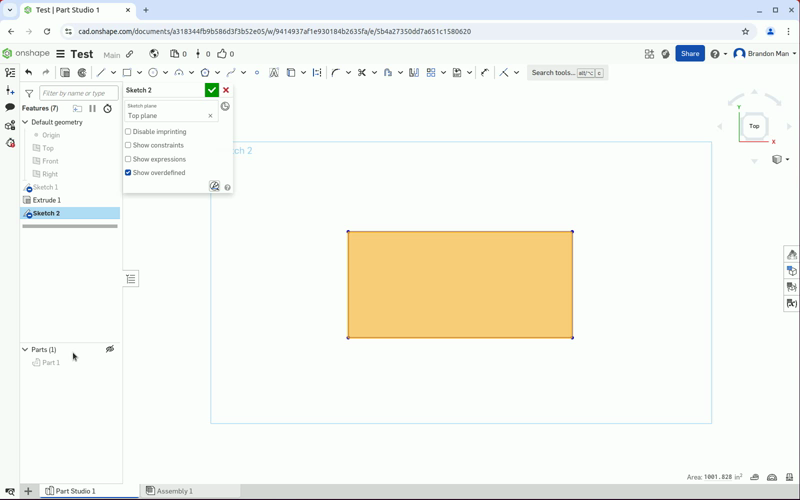
key(shift+e)
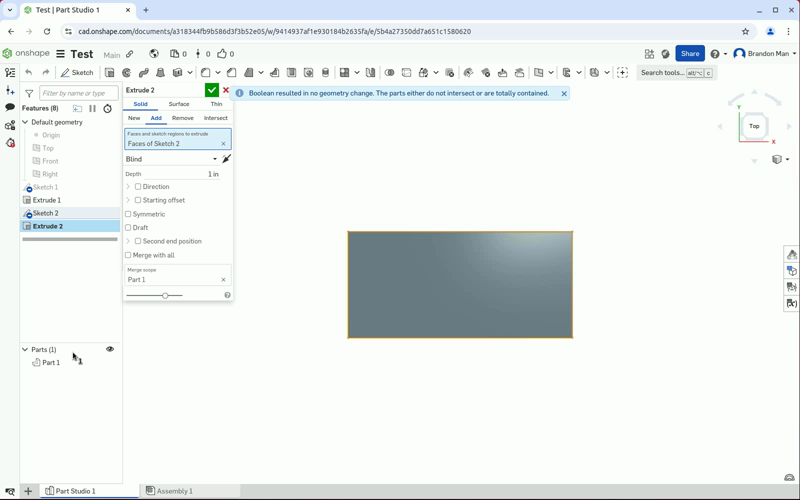
mouse_move(143, 106)
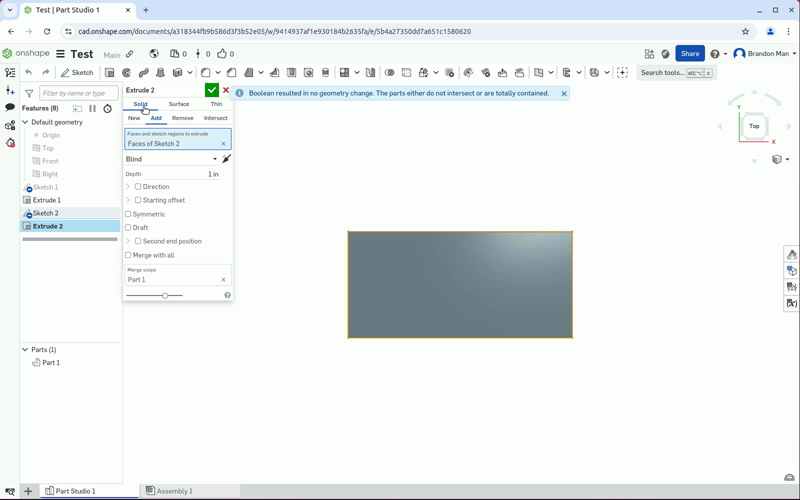
click(143, 106)
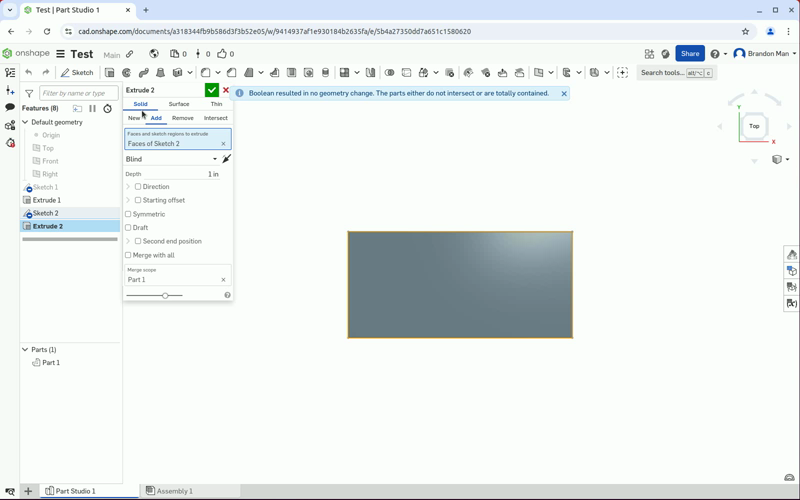
mouse_move(137, 120)
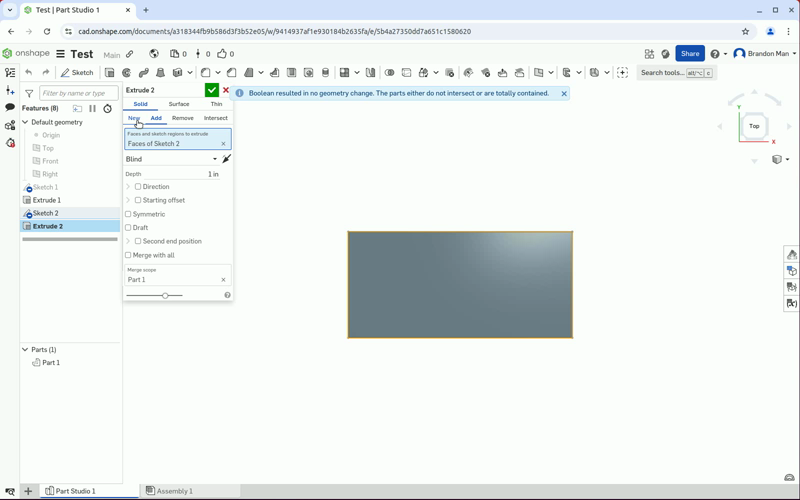
click(137, 120)
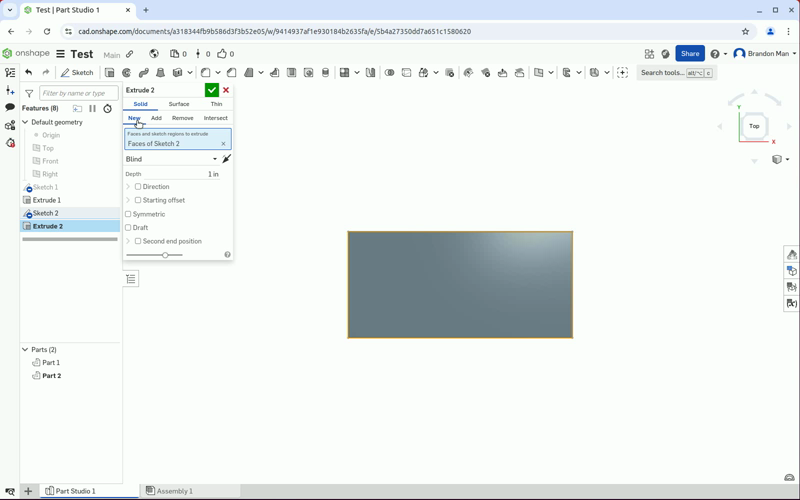
key(tab, 4)
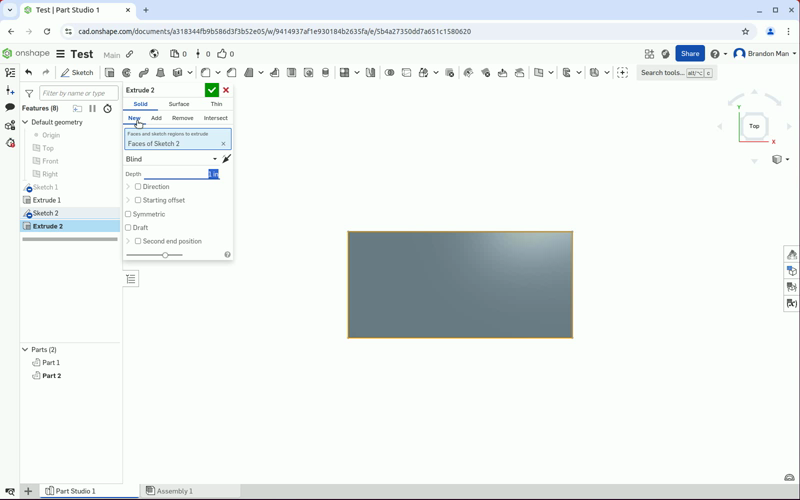
text(21.423)
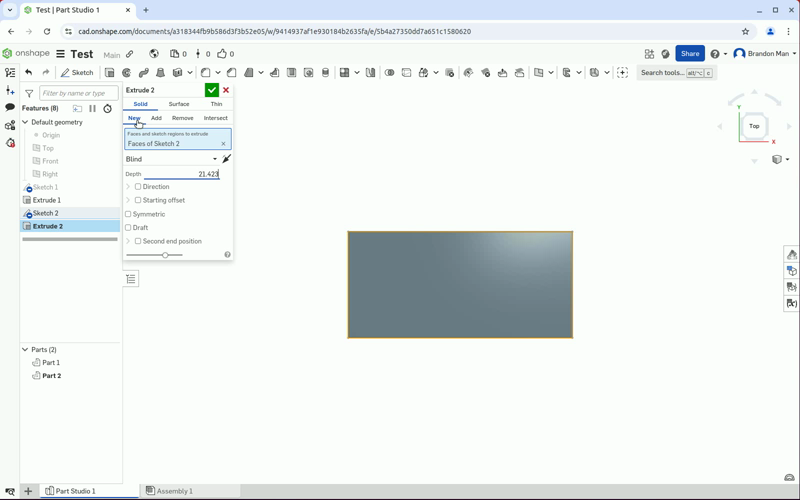
key(enter)
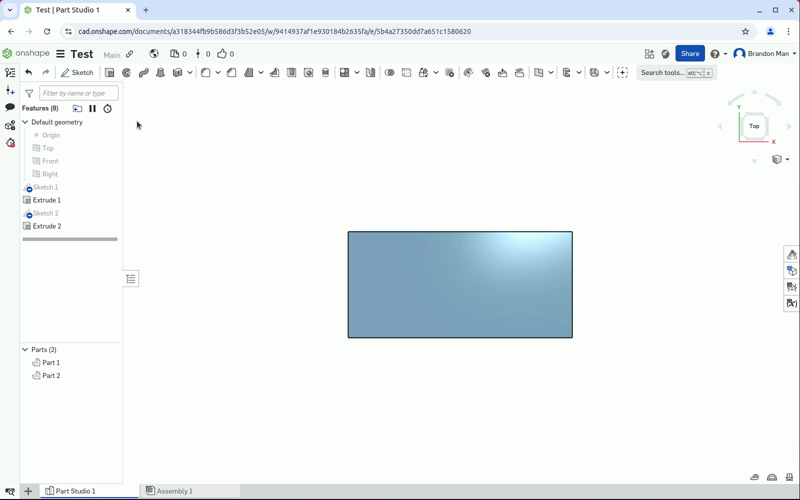
key(shift+h)
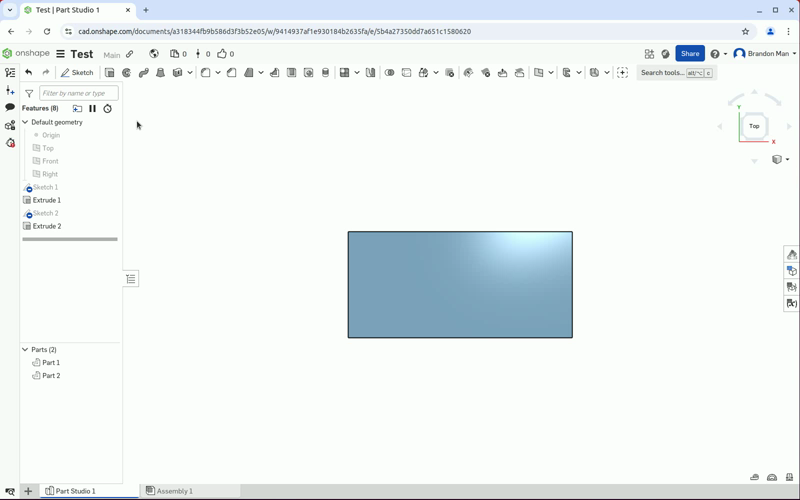
key(shift+h)
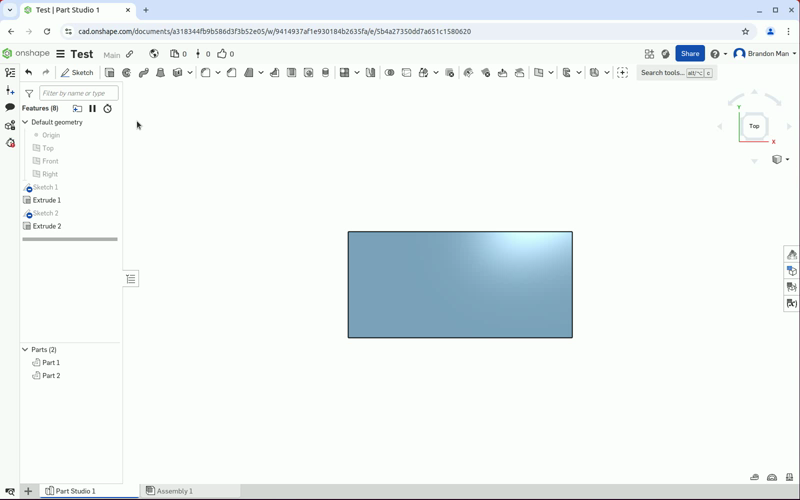
mouse_move(73, 189)
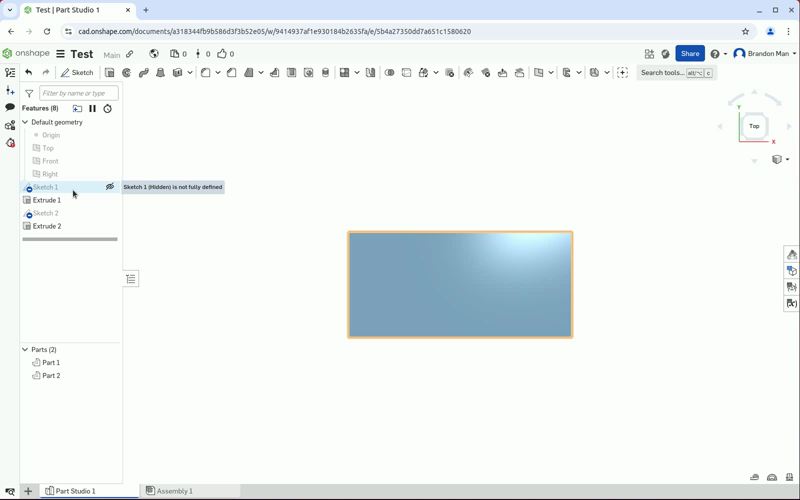
click(73, 189)
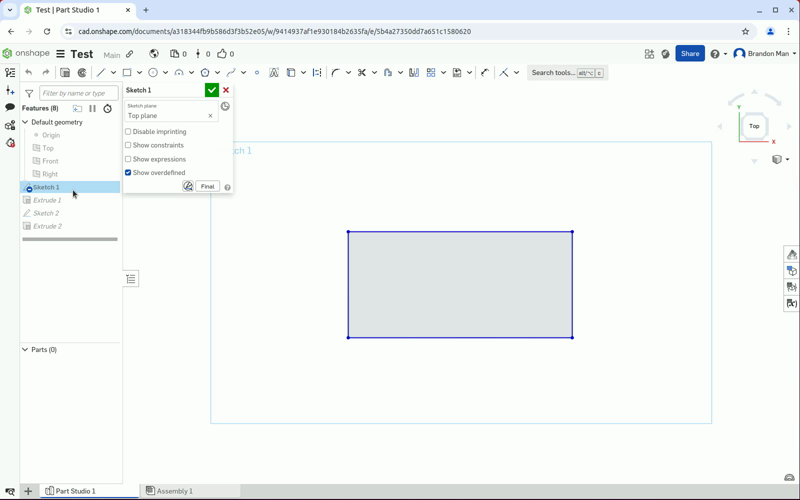
mouse_move(229, 92)
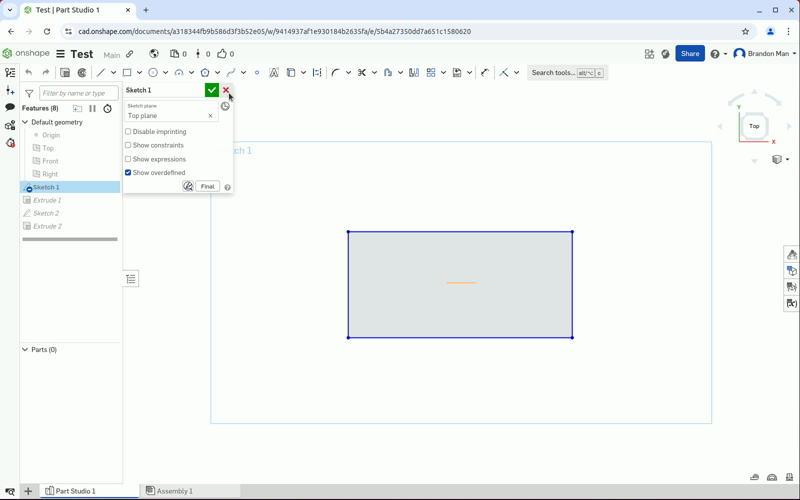
click(229, 92)
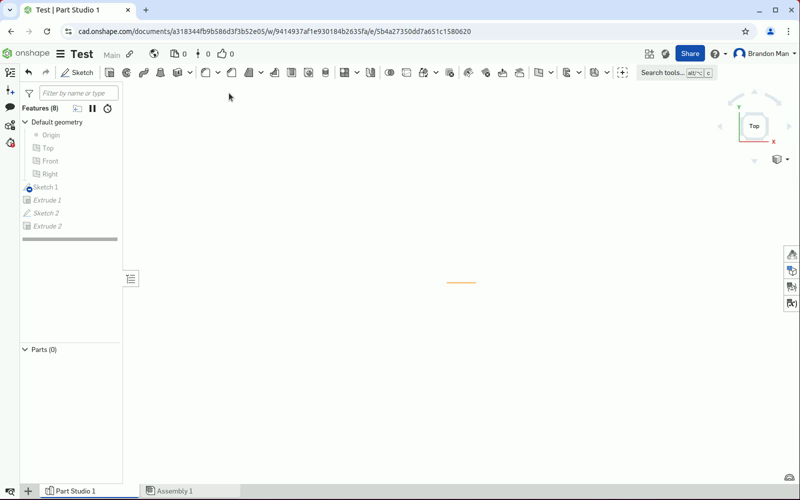
mouse_move(541, 75)
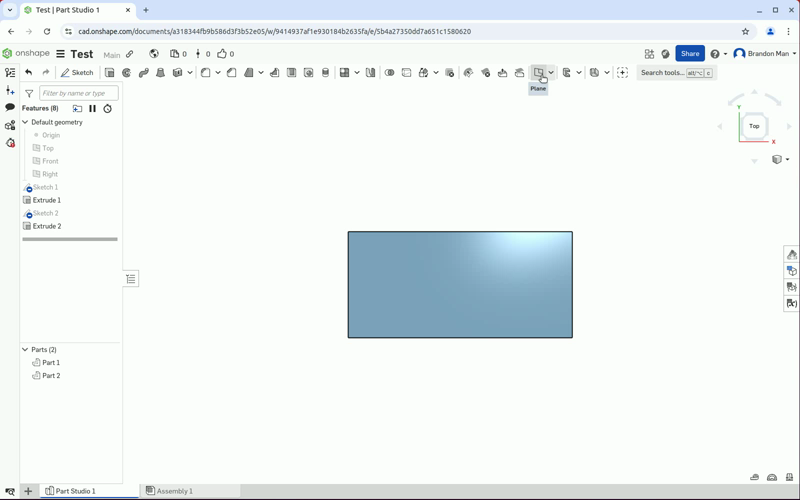
click(541, 75)
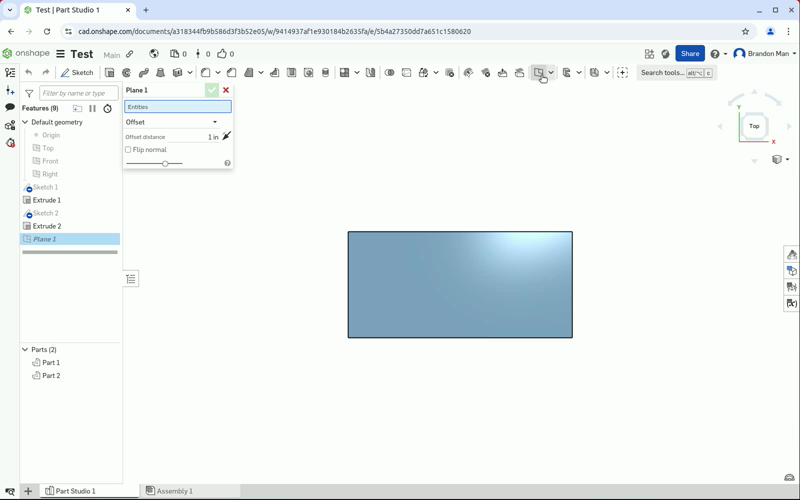
mouse_move(73, 150)
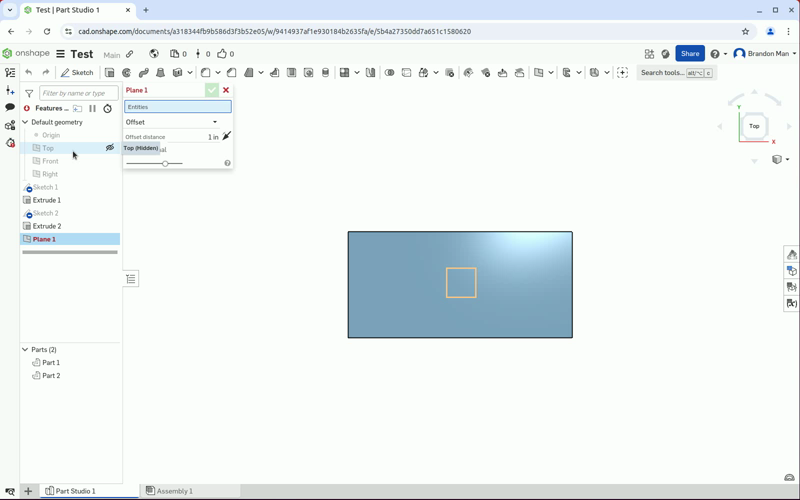
click(73, 150)
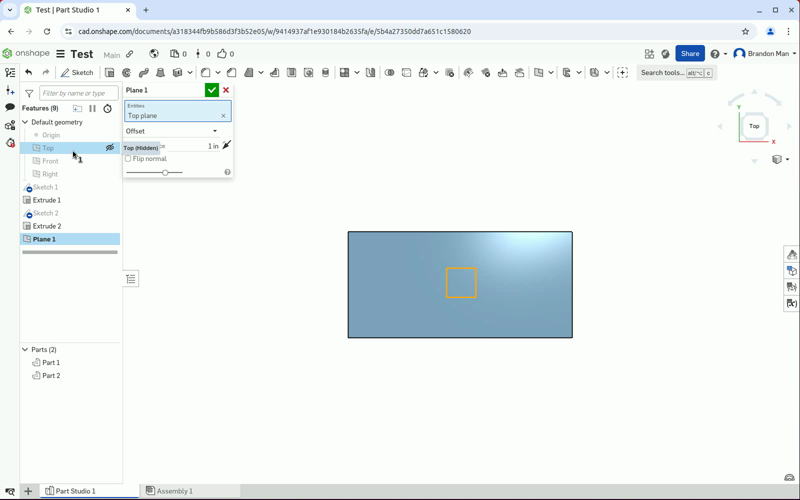
key(tab, 2)
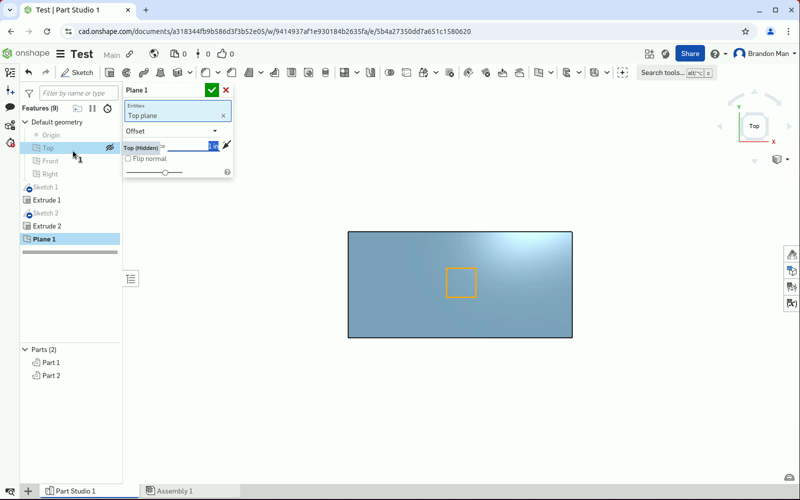
text(21.414)
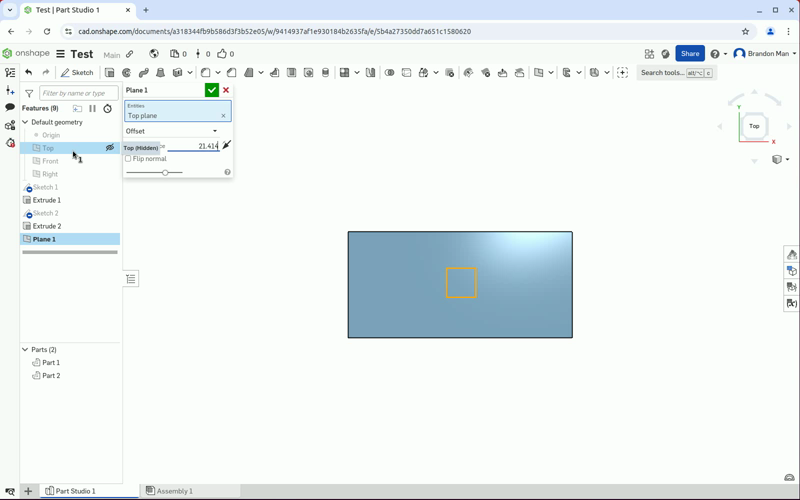
key(enter, 2)
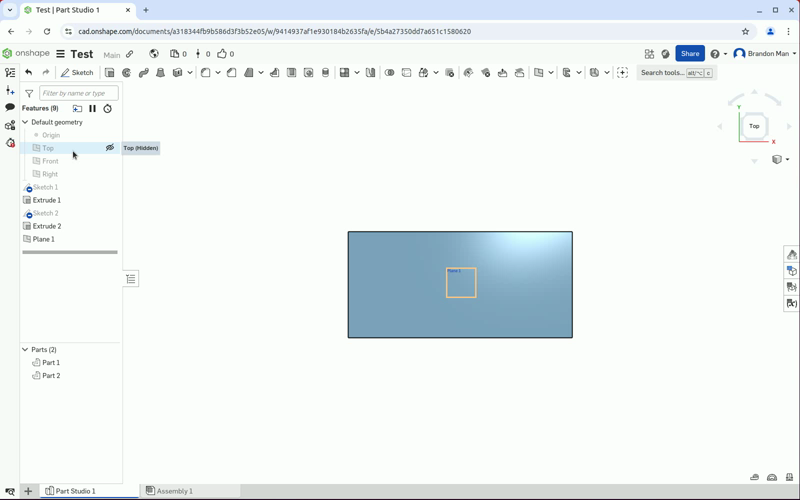
key(shift+s)
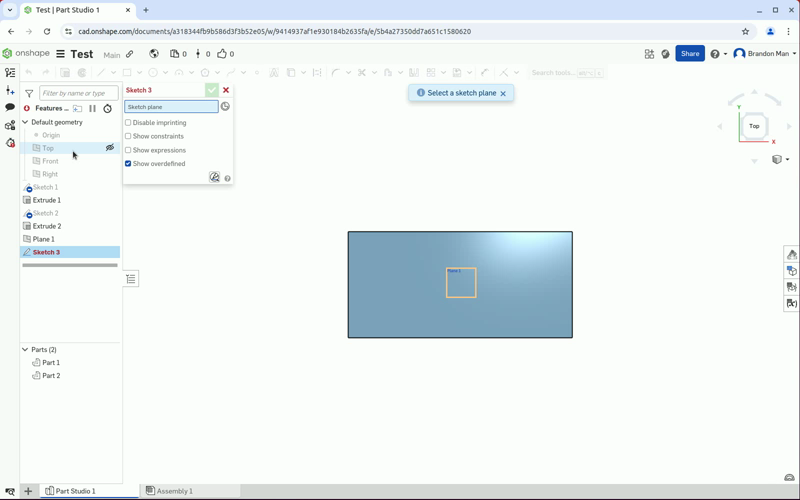
mouse_move(73, 241)
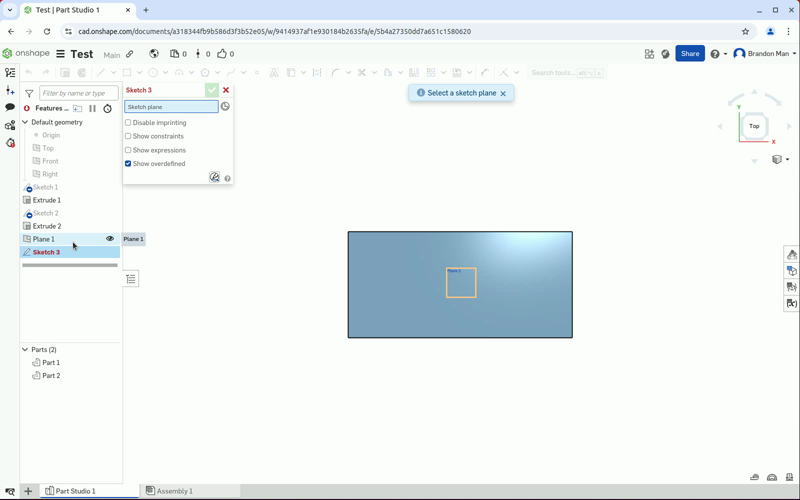
click(73, 241)
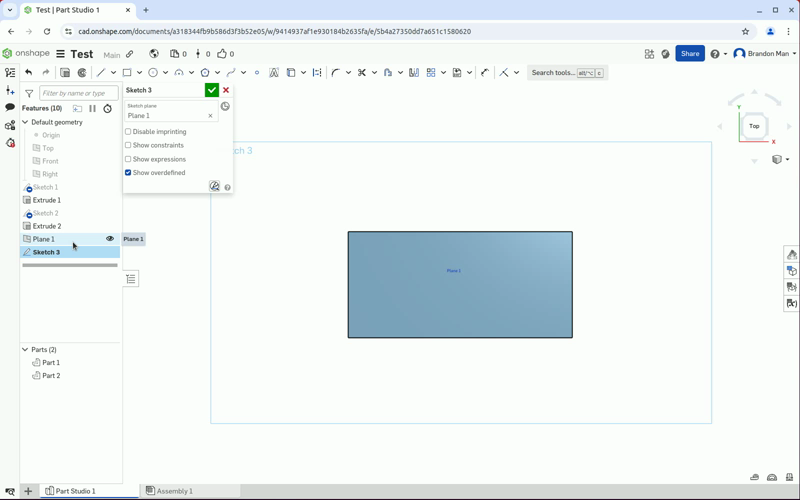
mouse_move(73, 352)
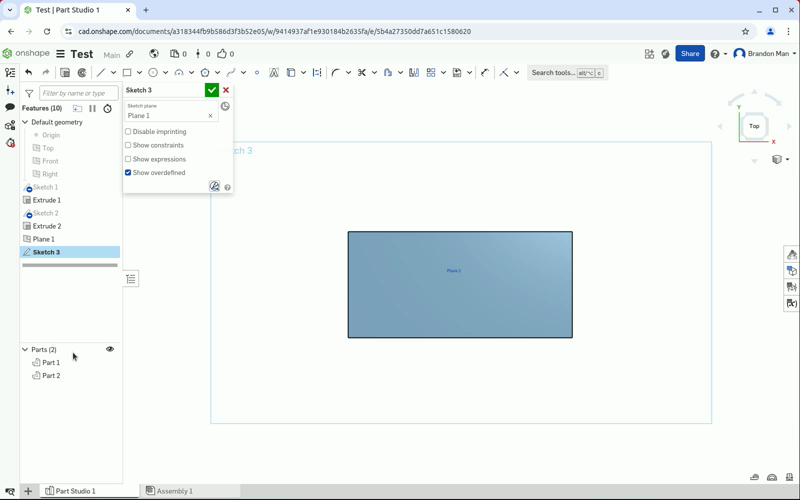
key(y)
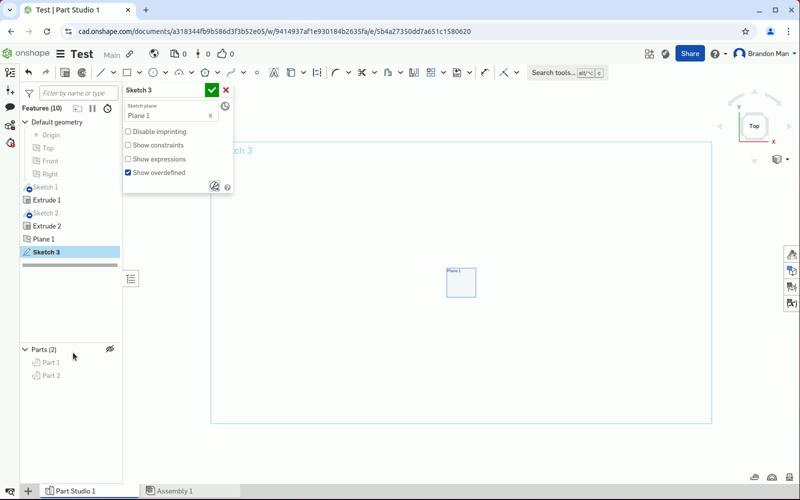
key(l)
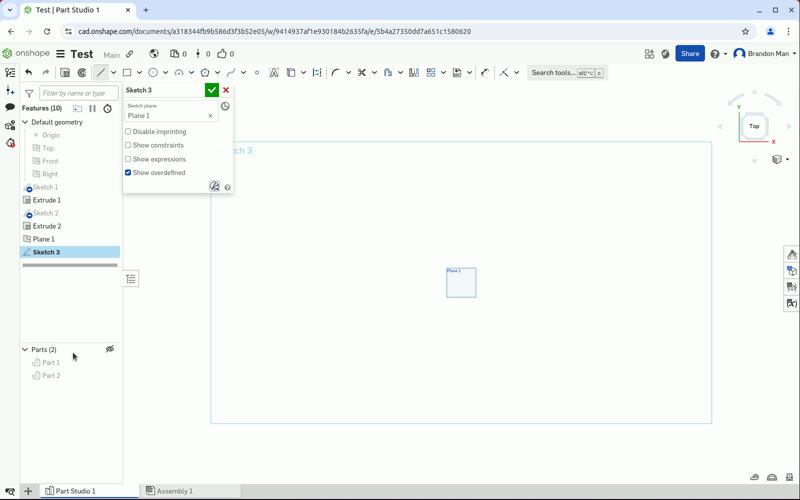
key_down(shift)
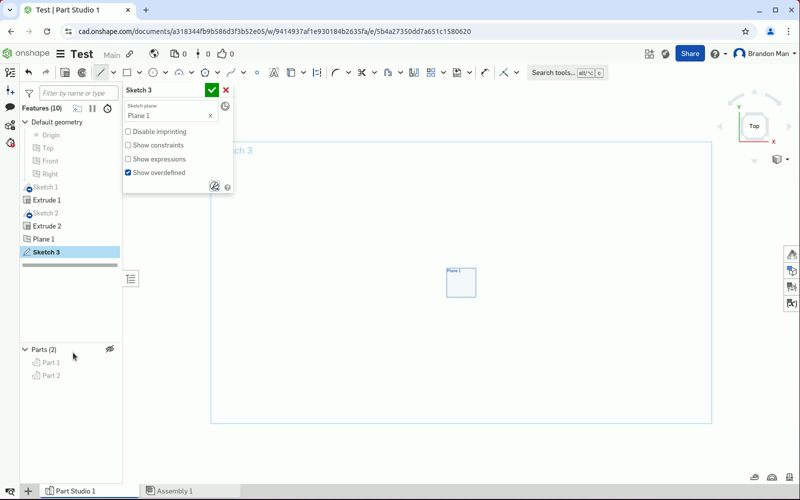
mouse_move(362, 327)
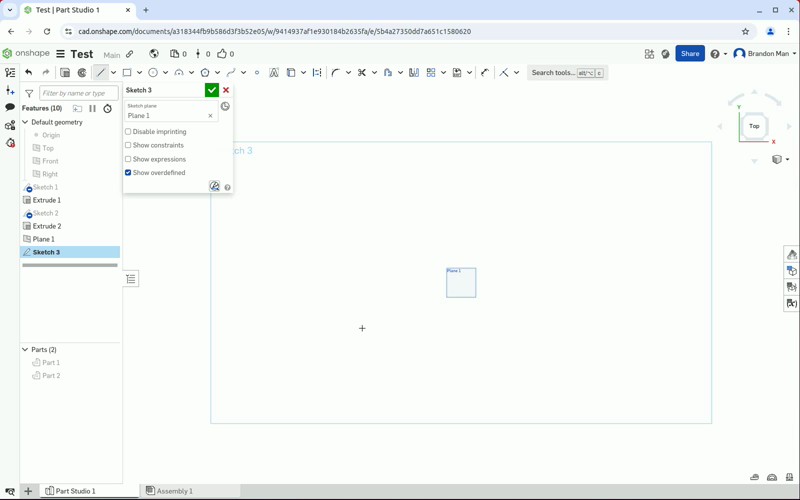
click(362, 327)
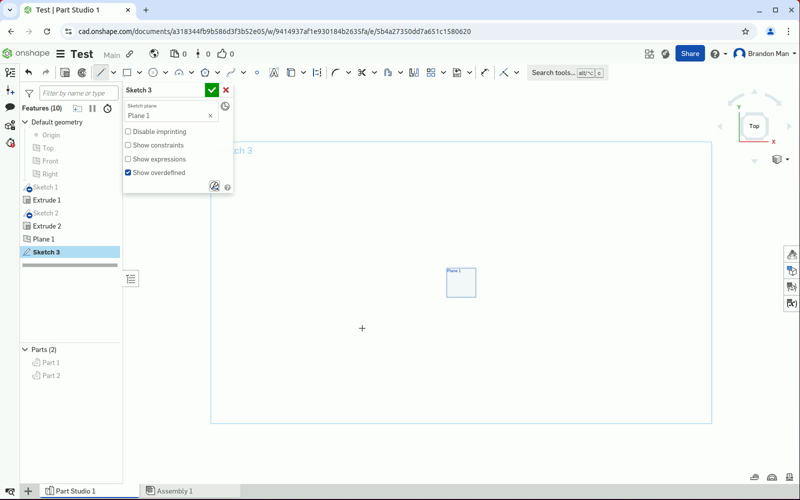
key_up(shift)
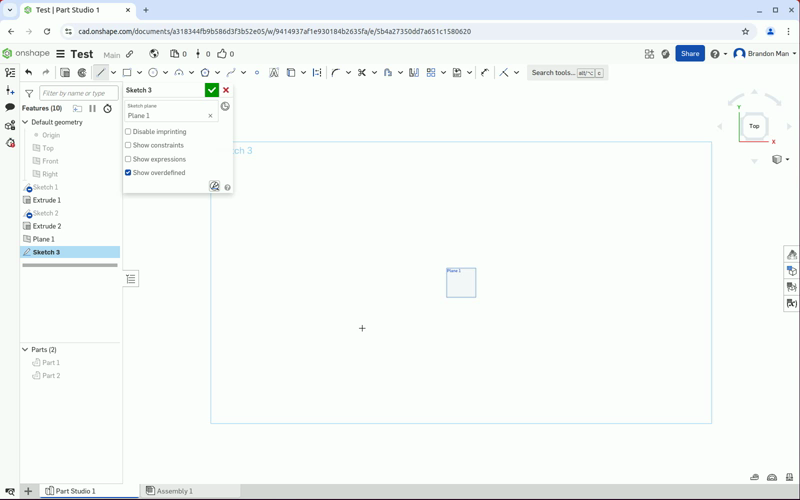
key_down(shift)
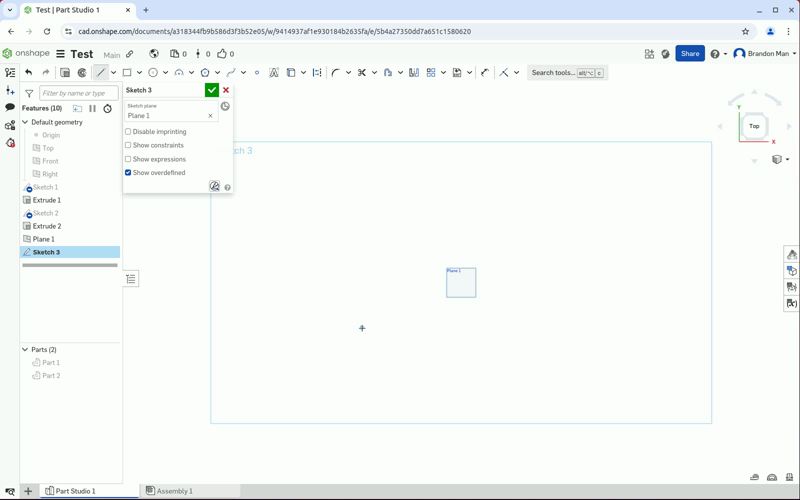
mouse_move(561, 327)
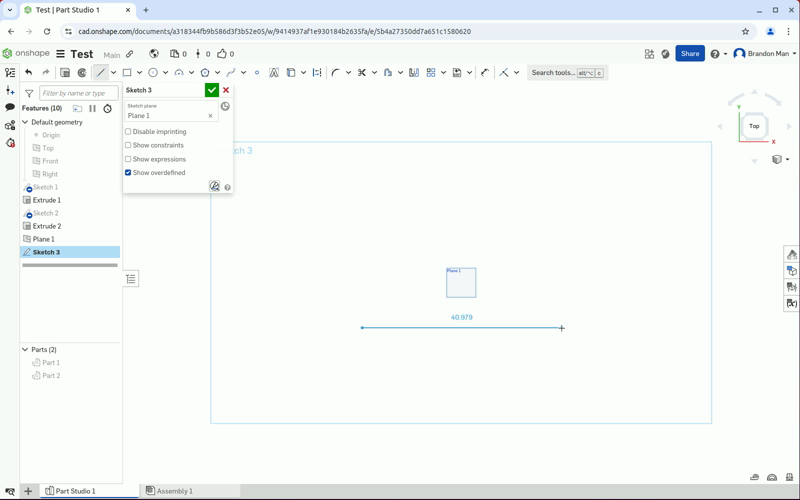
click(561, 327)
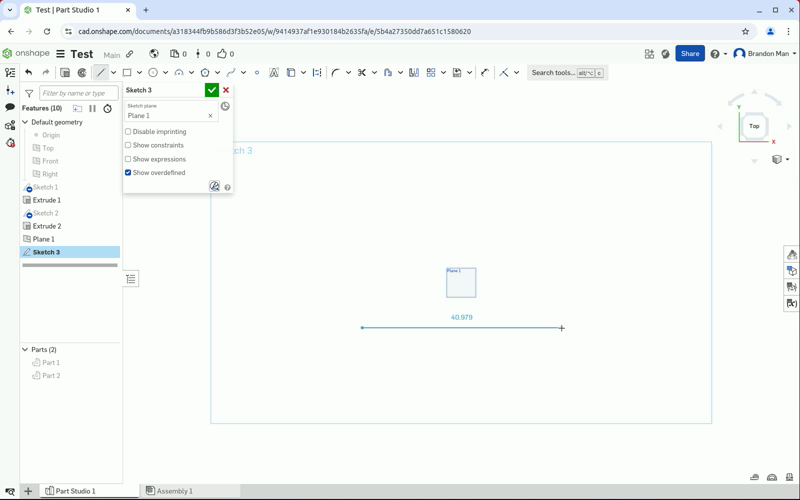
key_up(shift)
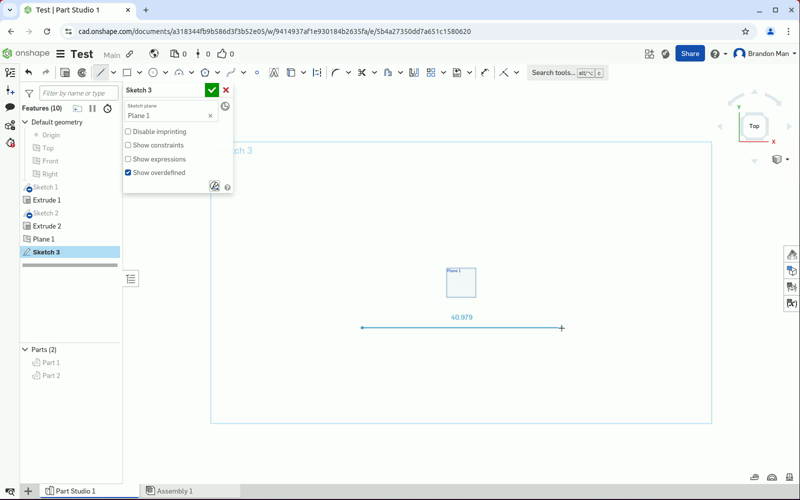
key_down(shift)
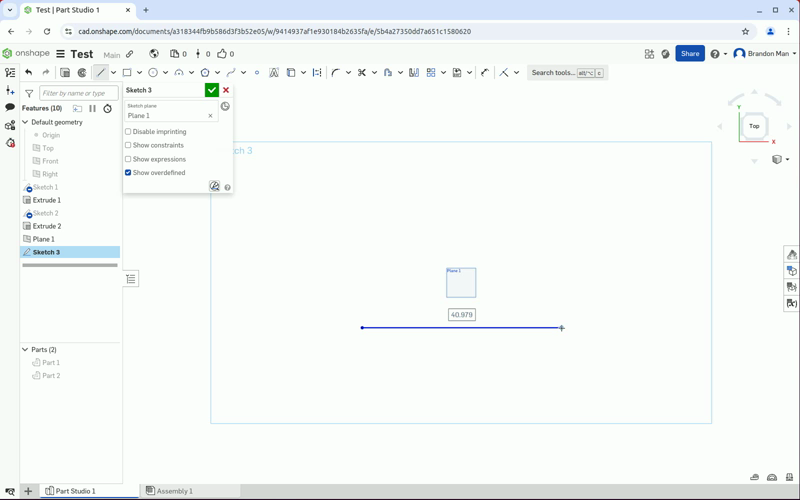
mouse_move(561, 247)
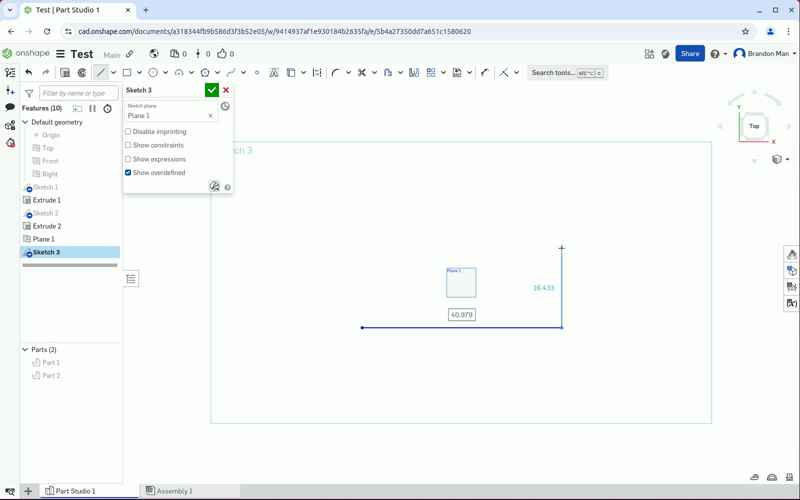
click(561, 247)
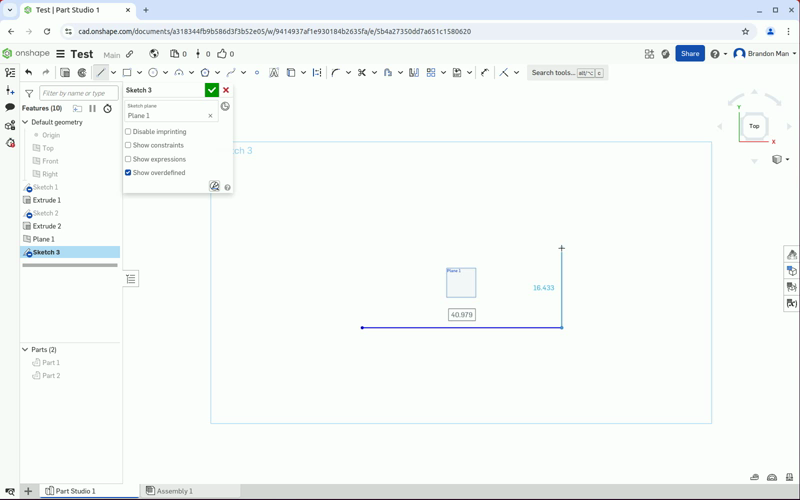
key_up(shift)
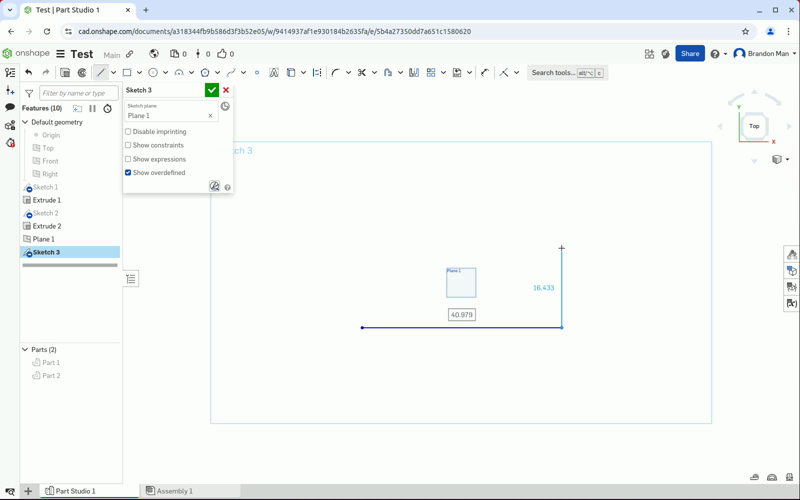
key_down(shift)
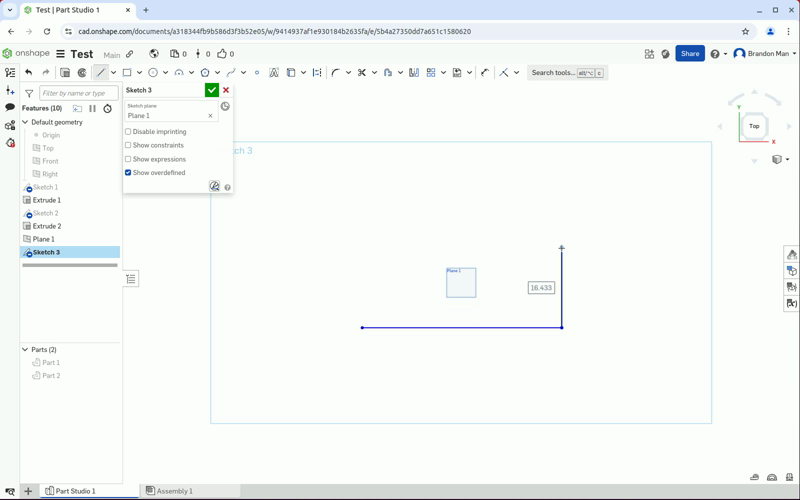
mouse_move(362, 247)
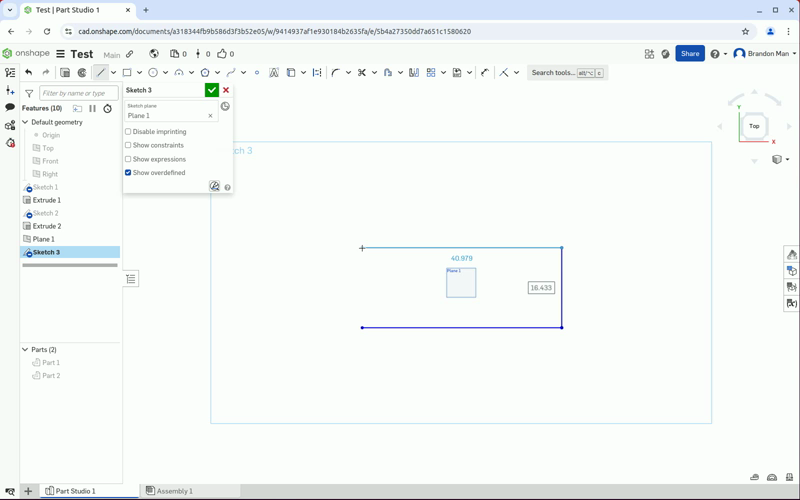
click(362, 247)
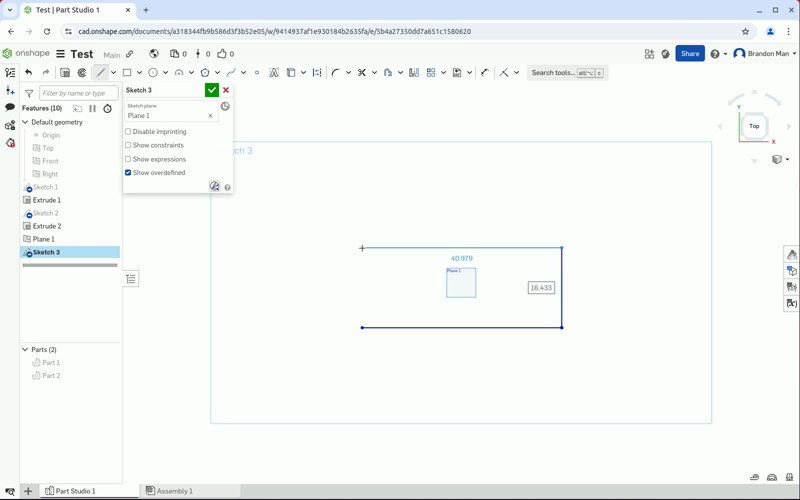
key_up(shift)
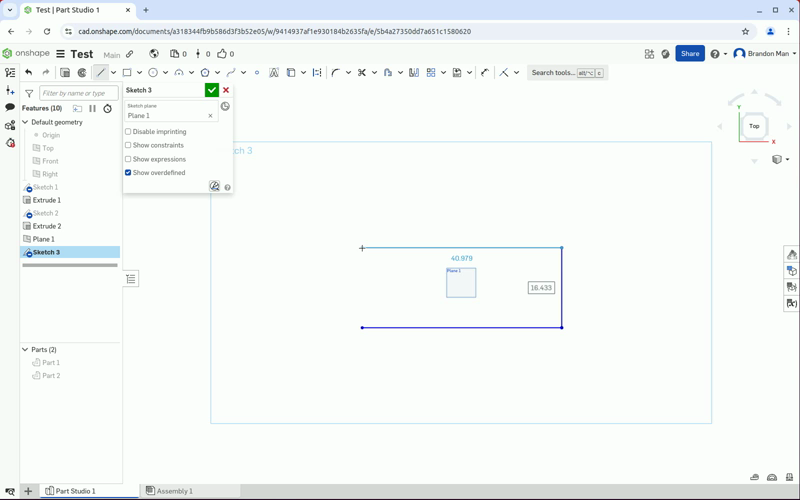
key_down(shift)
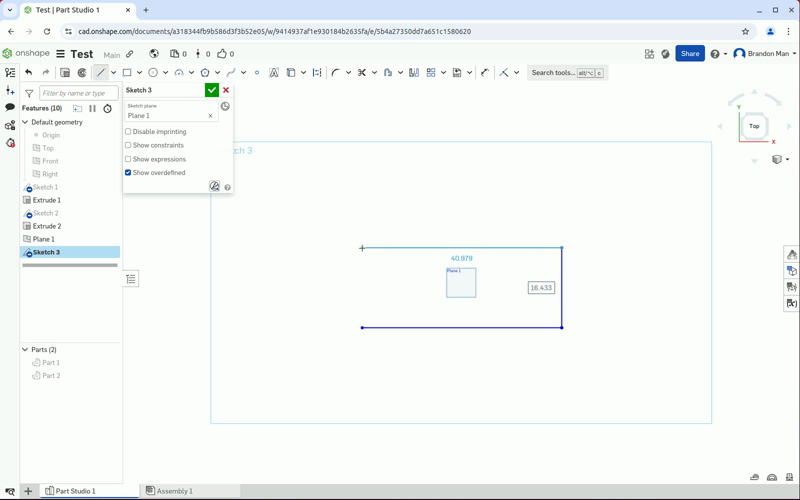
mouse_move(362, 327)
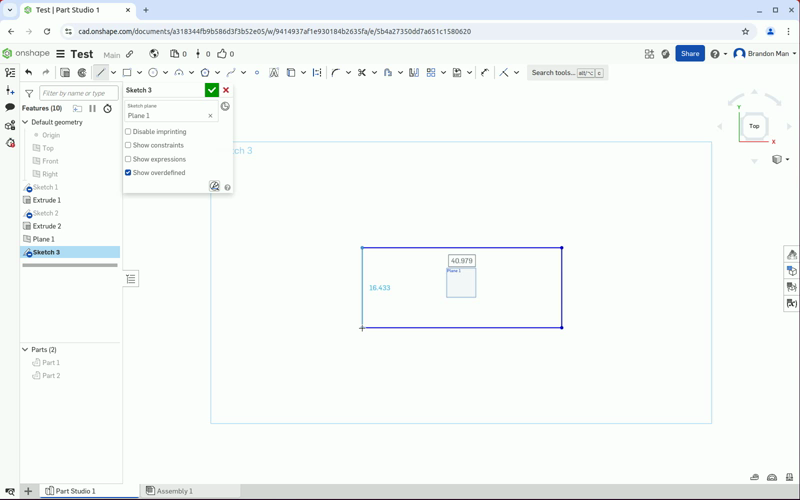
key_up(shift)
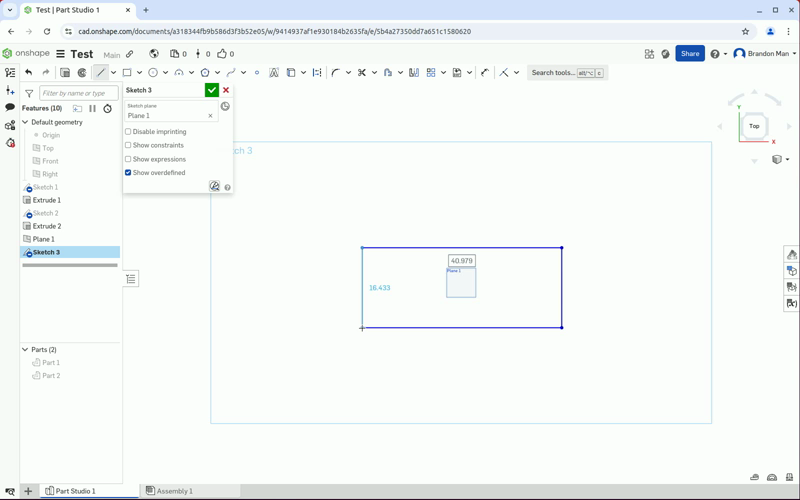
click(362, 327)
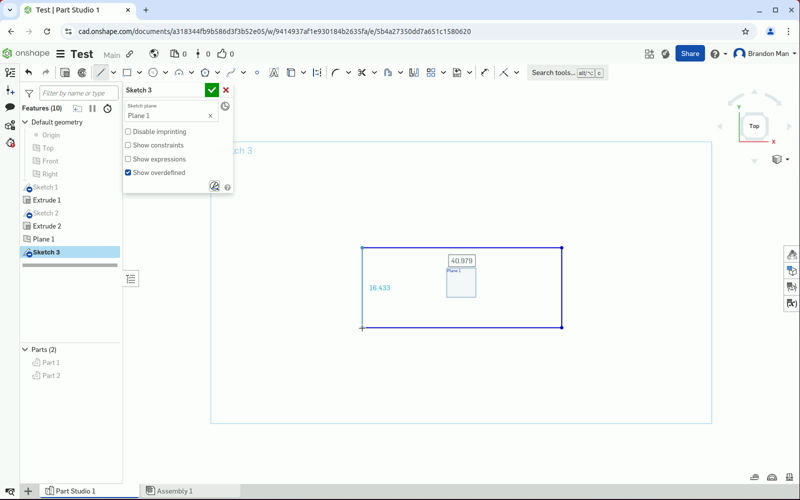
key(esc)
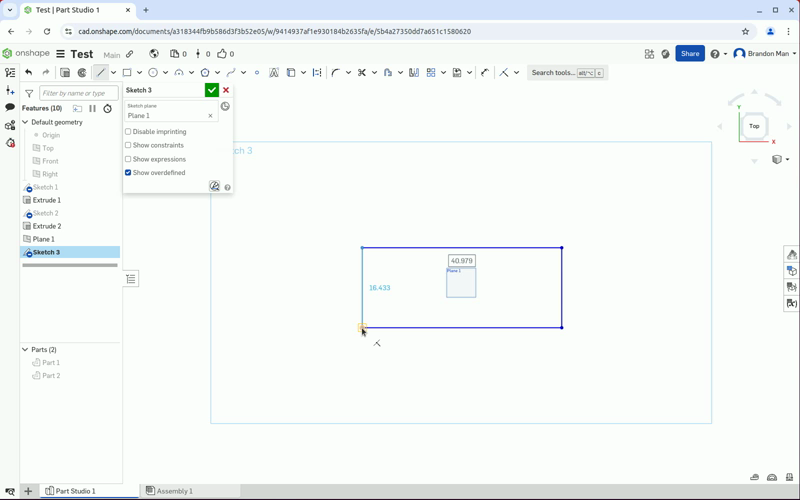
mouse_move(386, 309)
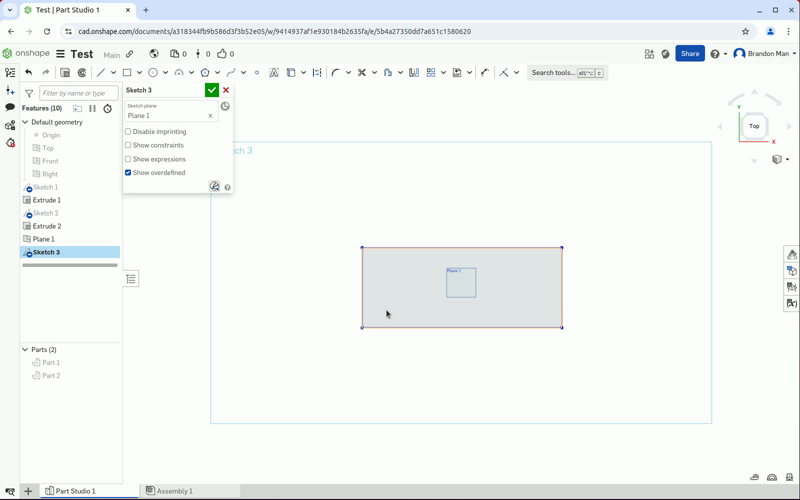
click(386, 309)
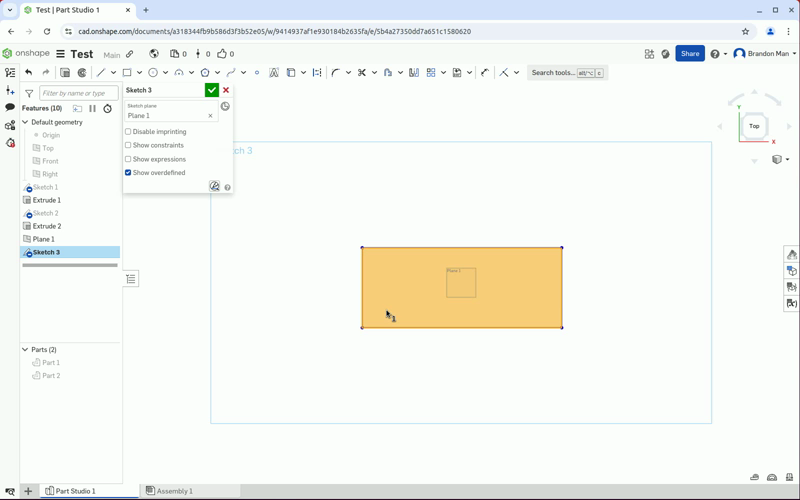
mouse_move(73, 352)
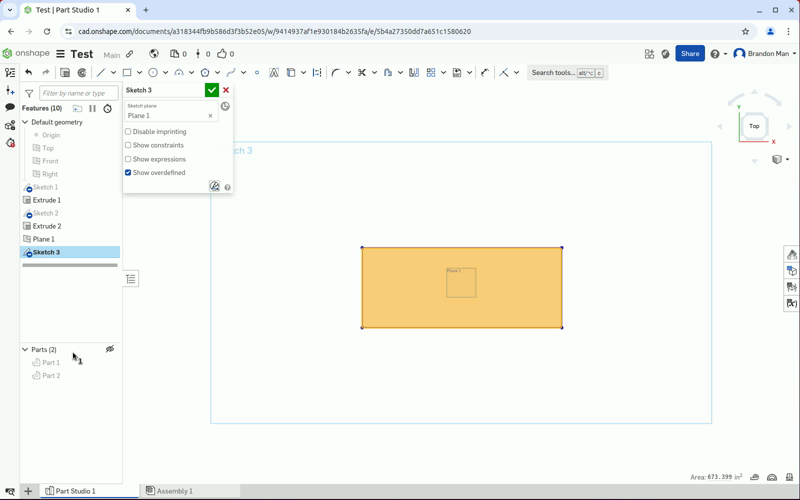
key(shift+y)
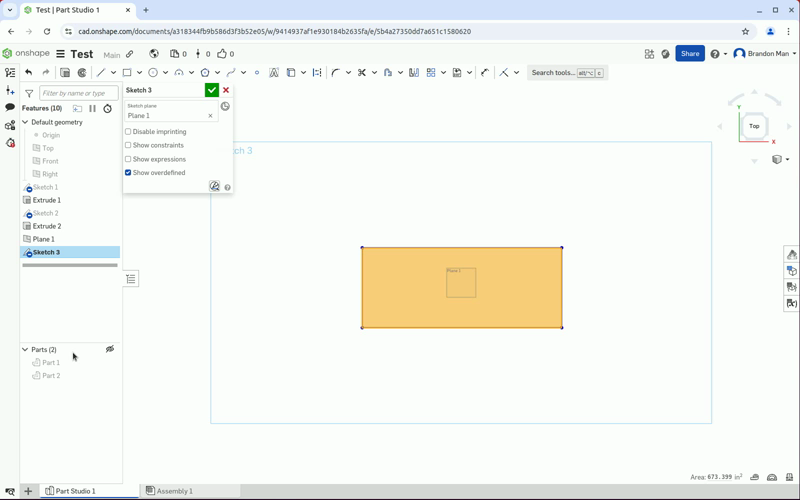
key(shift+e)
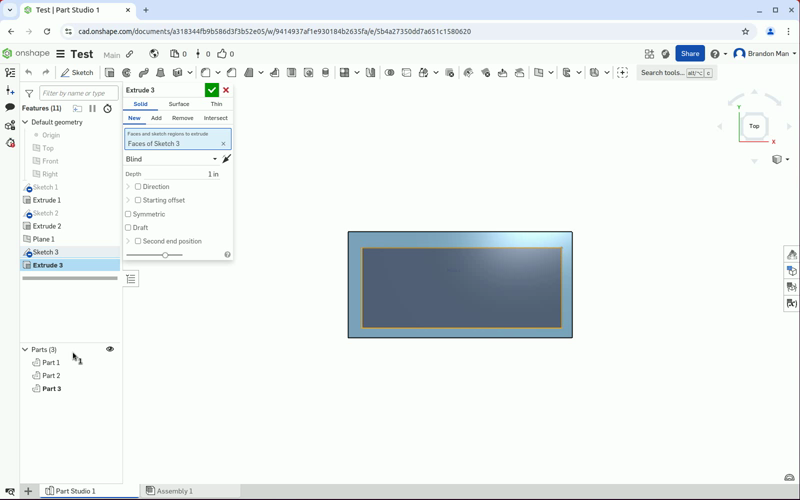
mouse_move(143, 106)
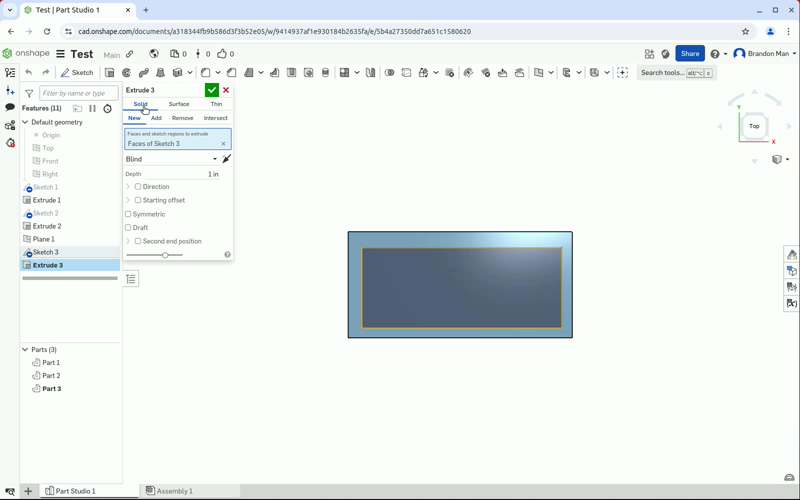
click(143, 106)
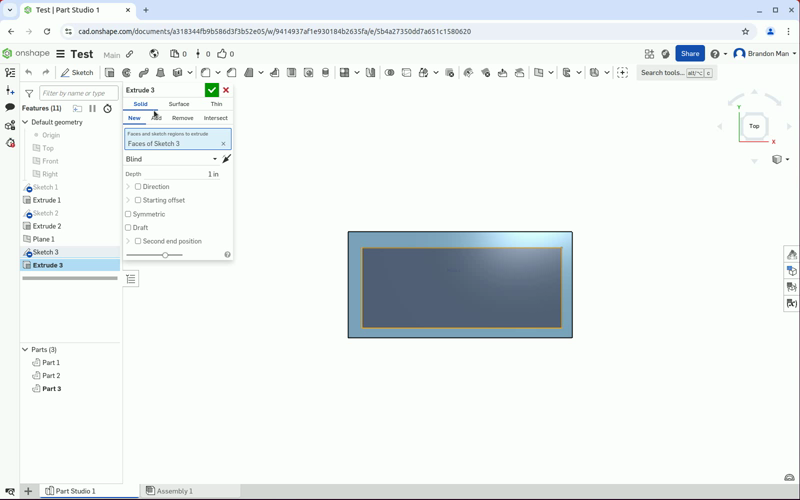
mouse_move(186, 120)
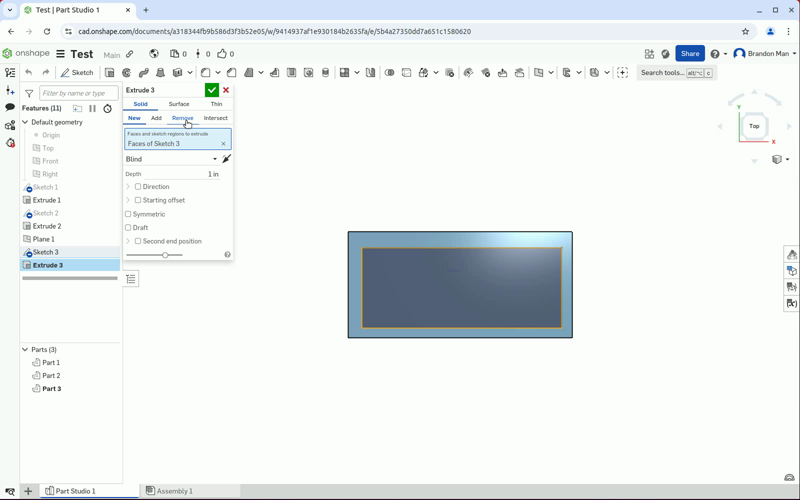
click(186, 120)
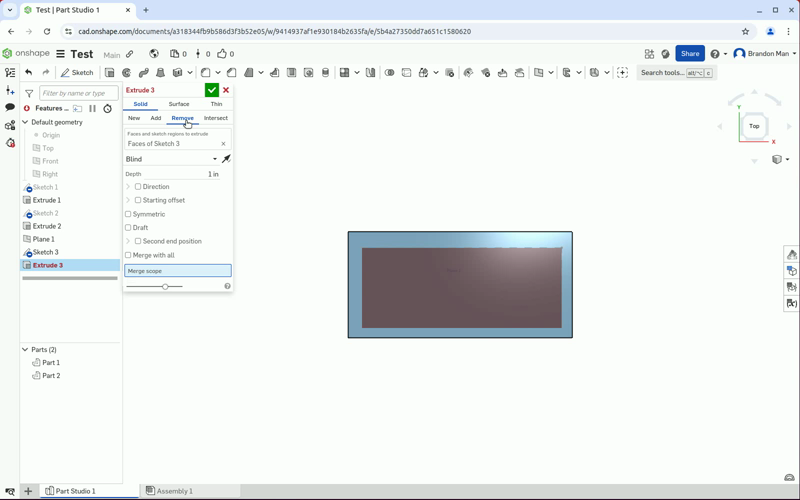
key(tab, 4)
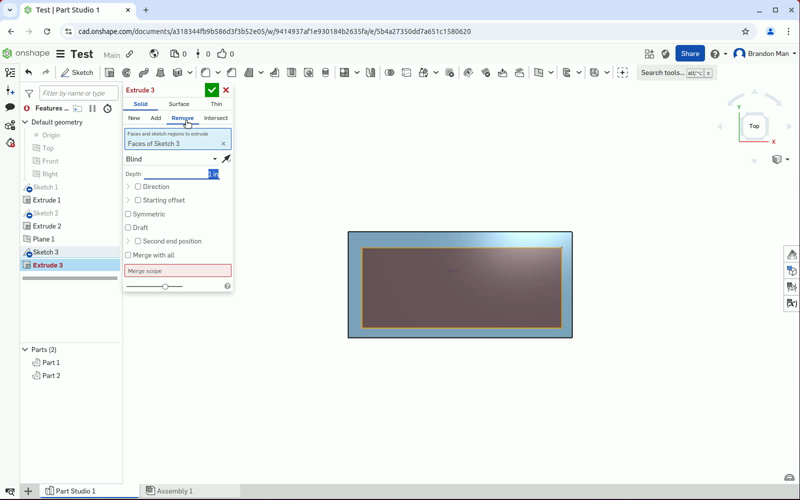
text(18.775)
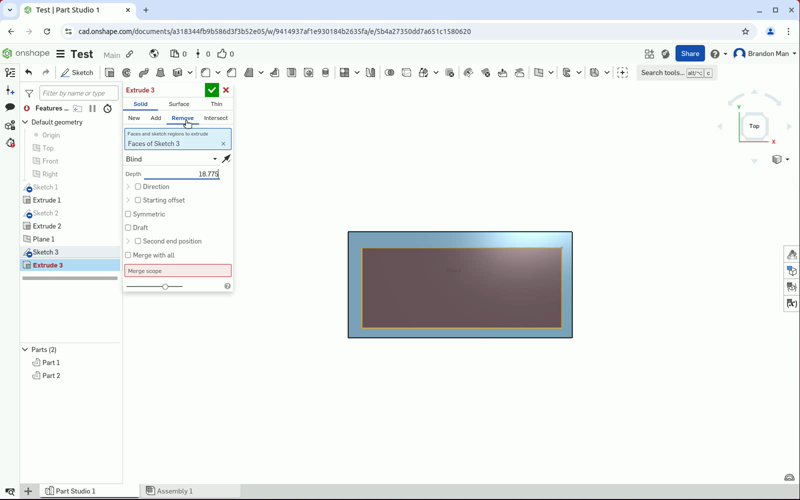
key(tab, 6)
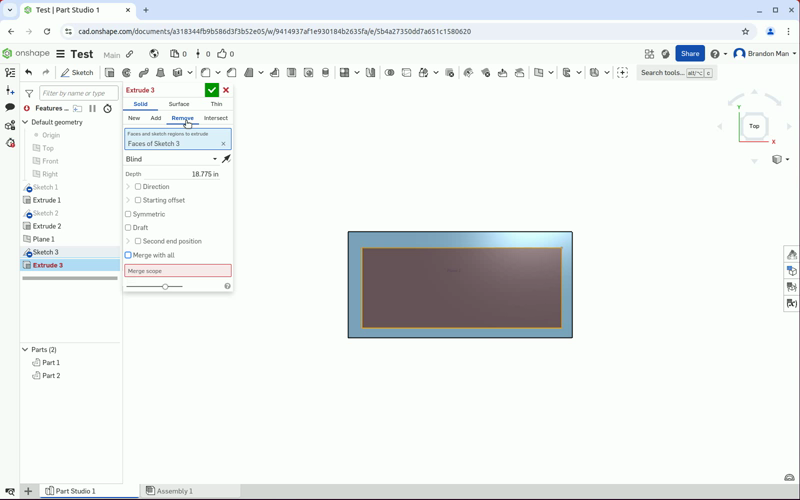
key(space)
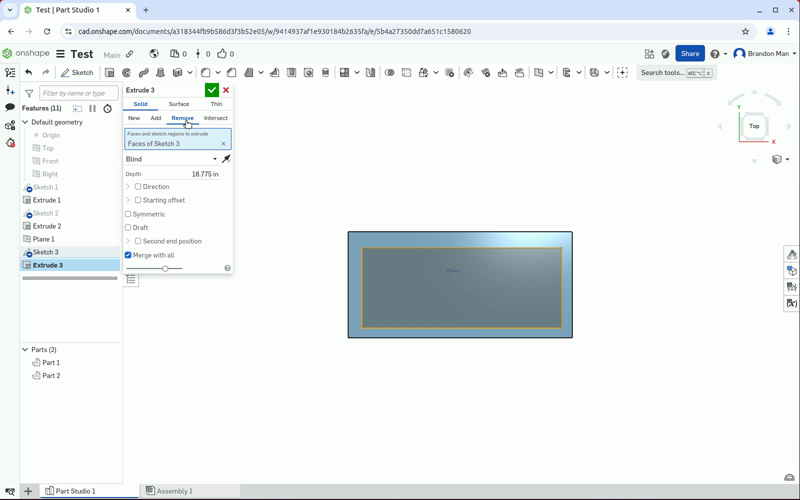
key(enter)
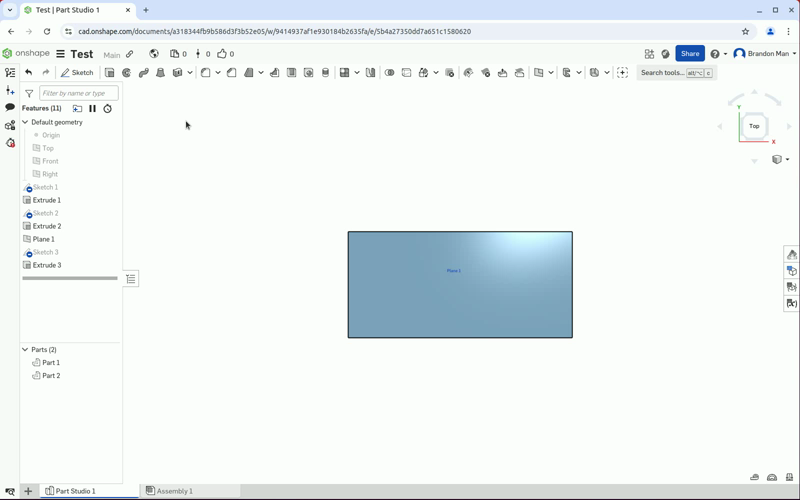
key(shift+h)
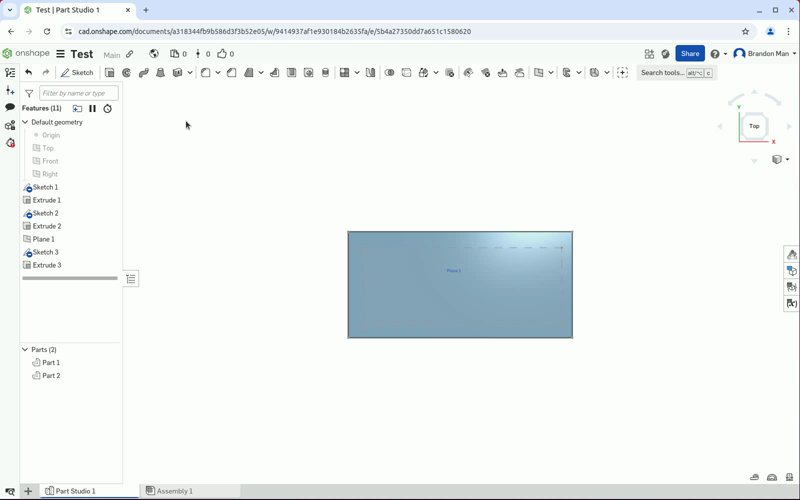
key(shift+h)
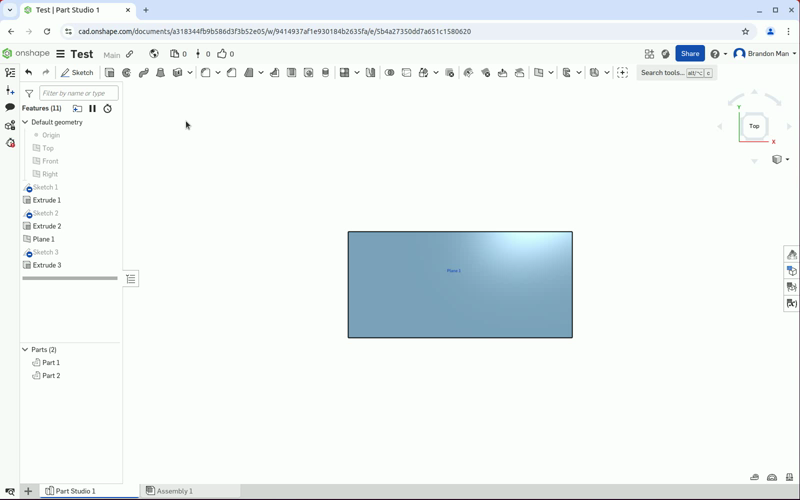
mouse_move(73, 189)
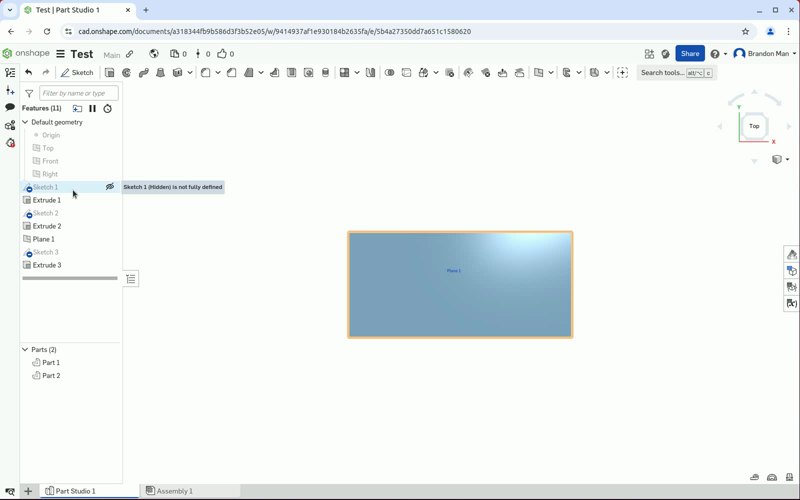
click(73, 189)
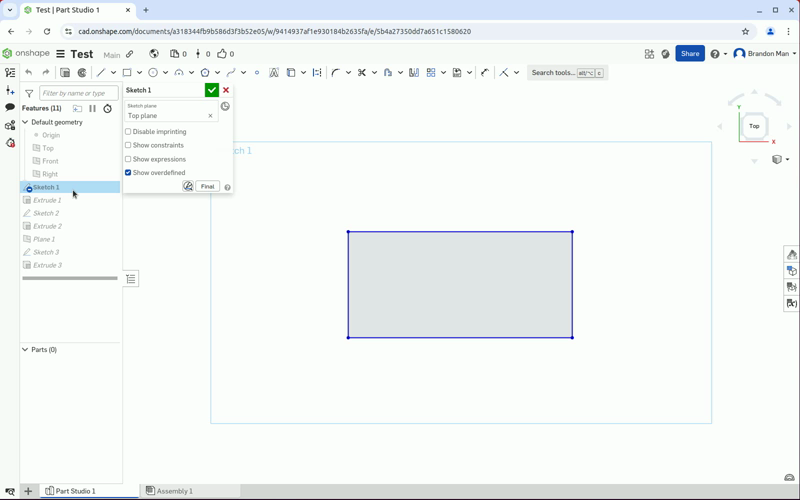
mouse_move(229, 92)
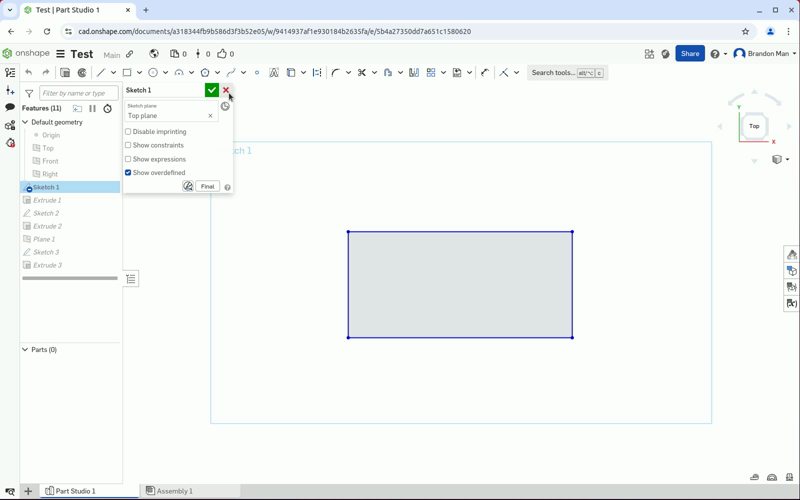
click(229, 92)
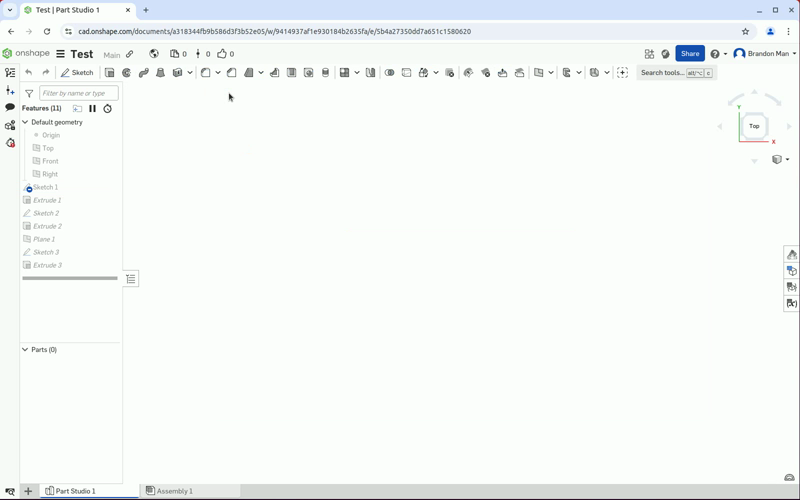
key(shift+s)
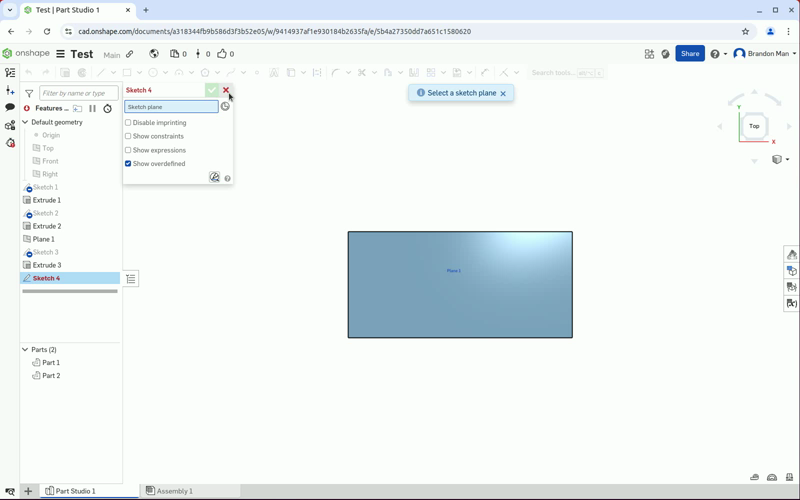
mouse_move(73, 241)
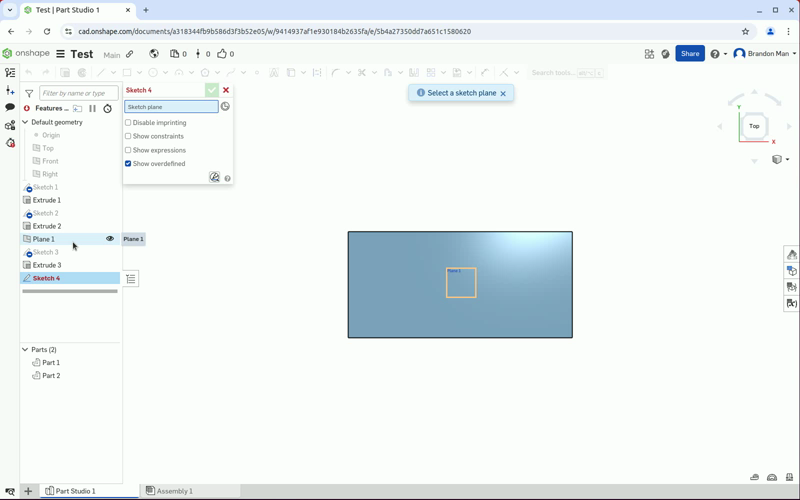
click(73, 241)
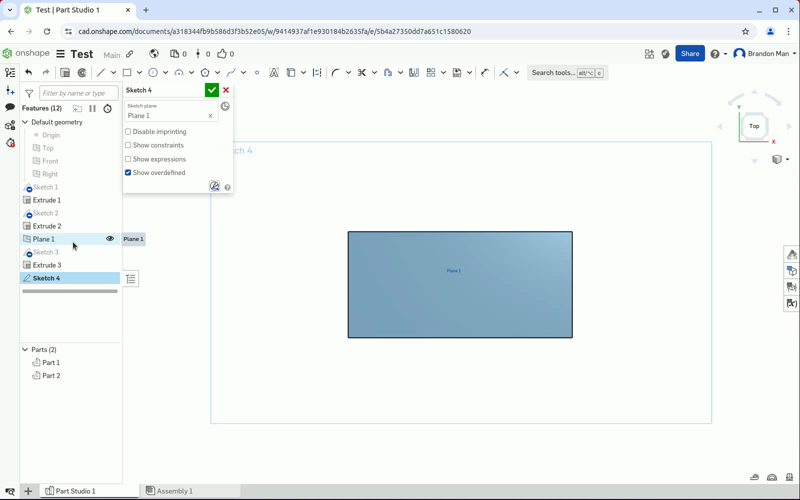
mouse_move(73, 352)
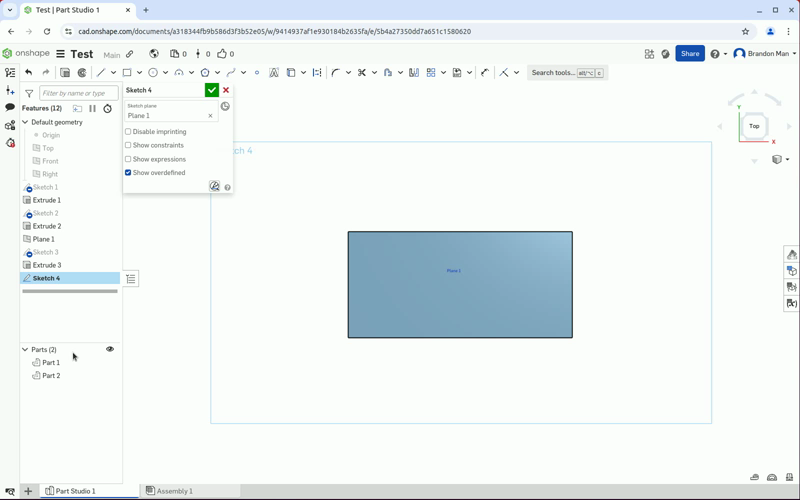
key(y)
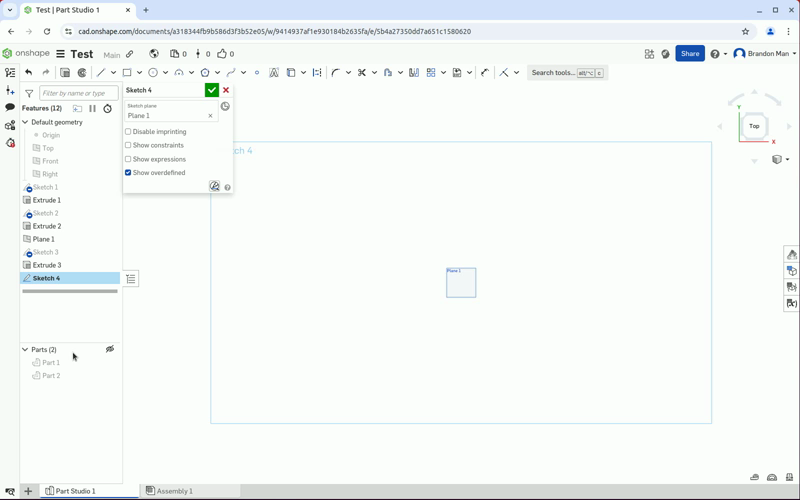
key(l)
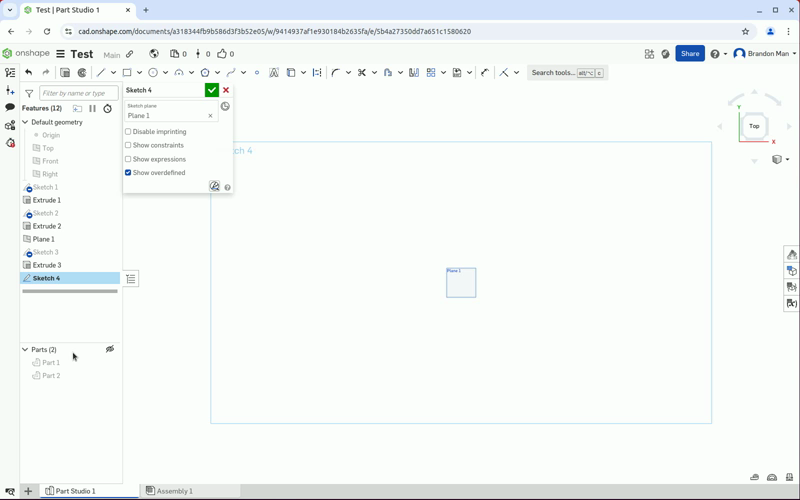
key_down(shift)
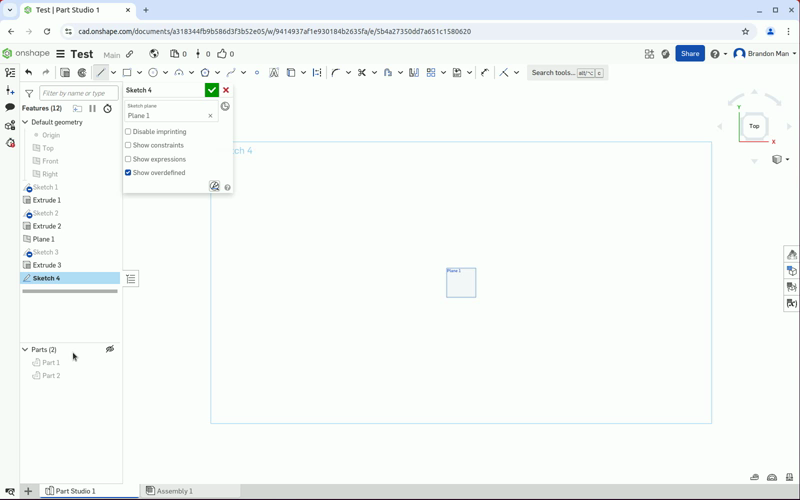
mouse_move(362, 327)
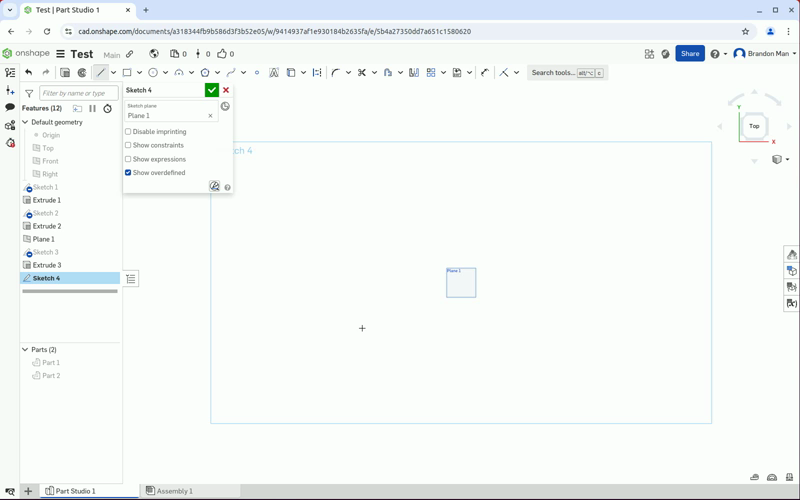
click(362, 327)
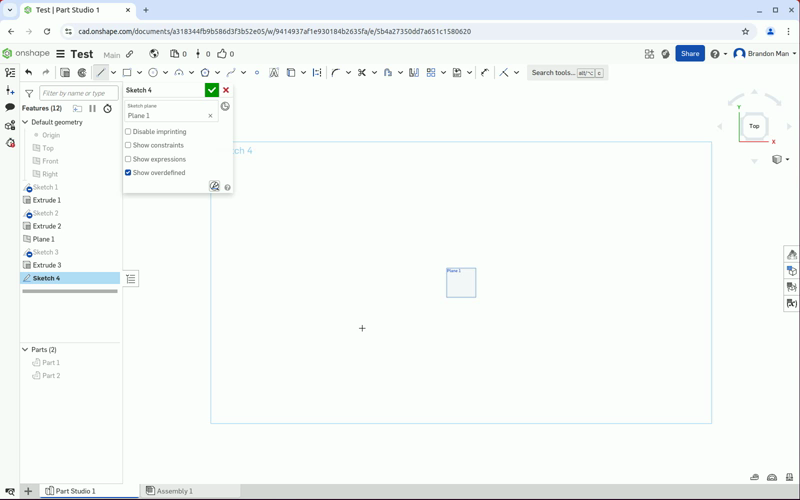
key_up(shift)
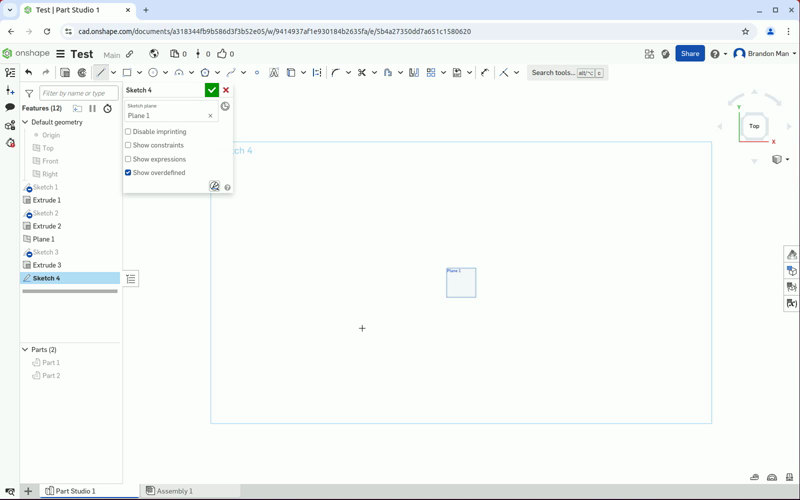
key_down(shift)
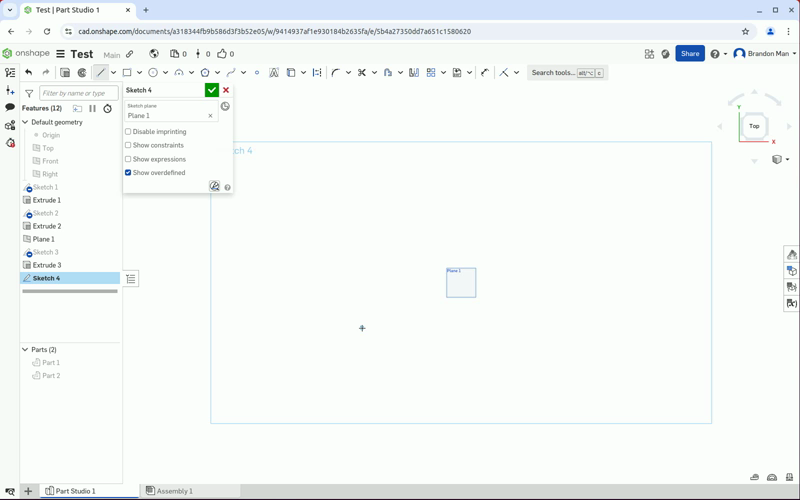
mouse_move(561, 327)
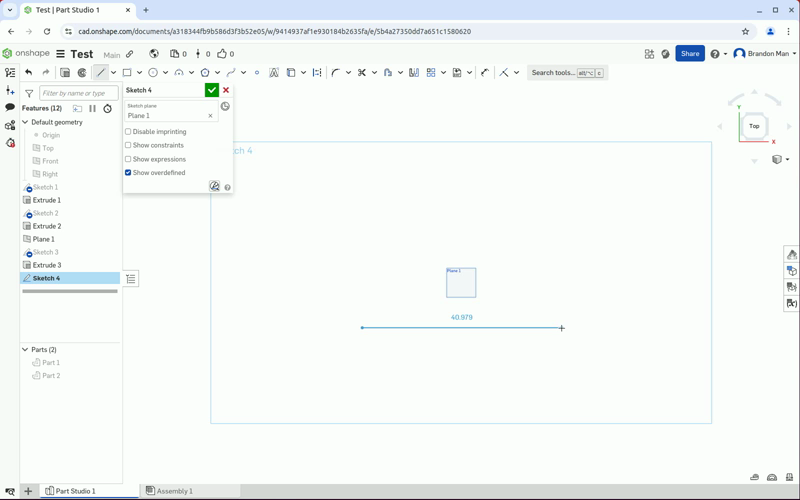
click(561, 327)
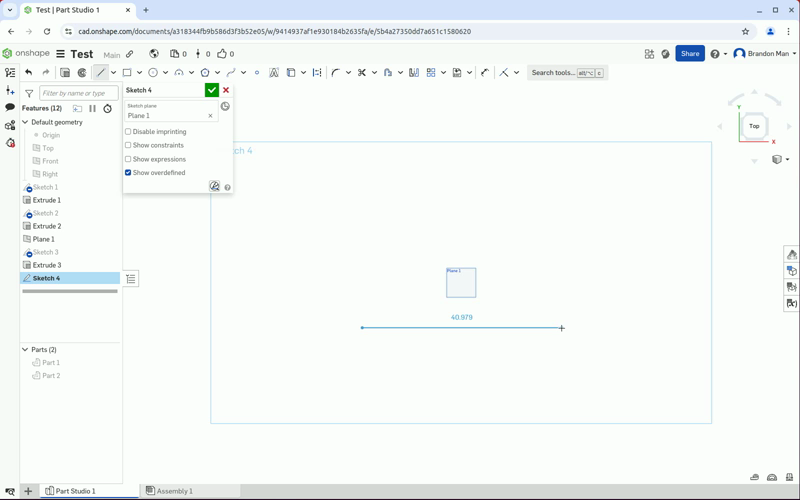
key_up(shift)
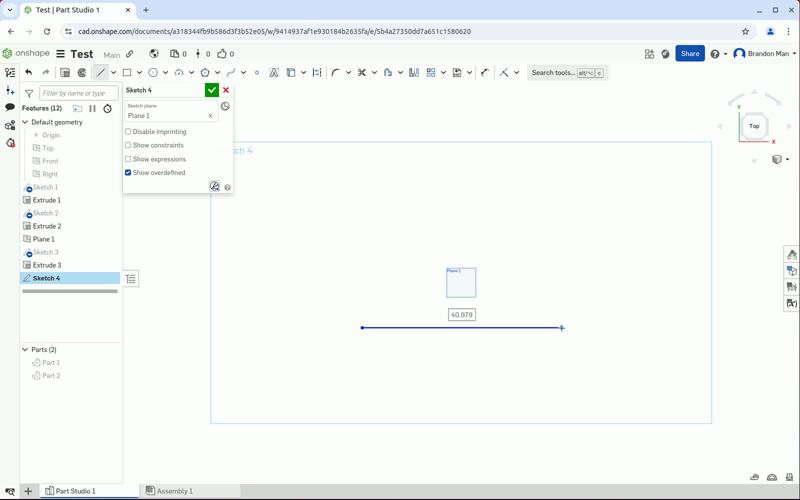
key_down(shift)
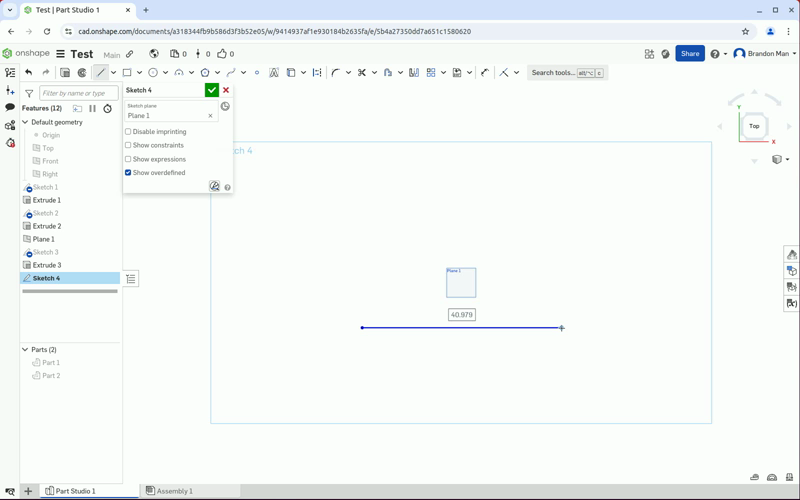
mouse_move(561, 247)
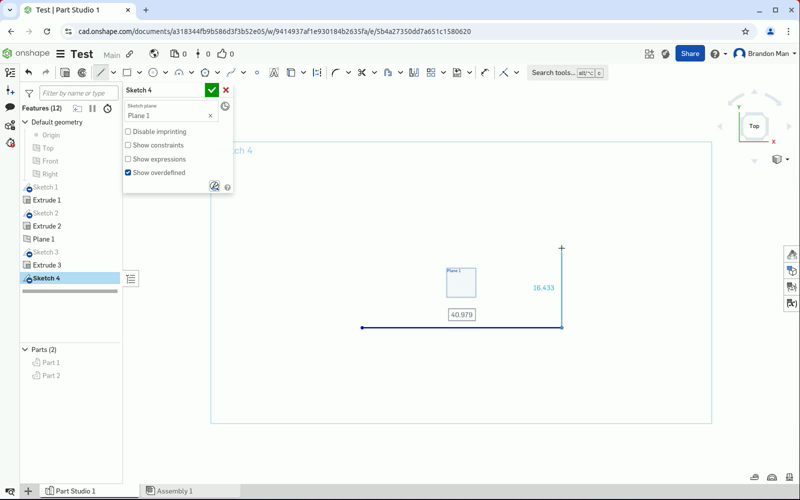
click(561, 247)
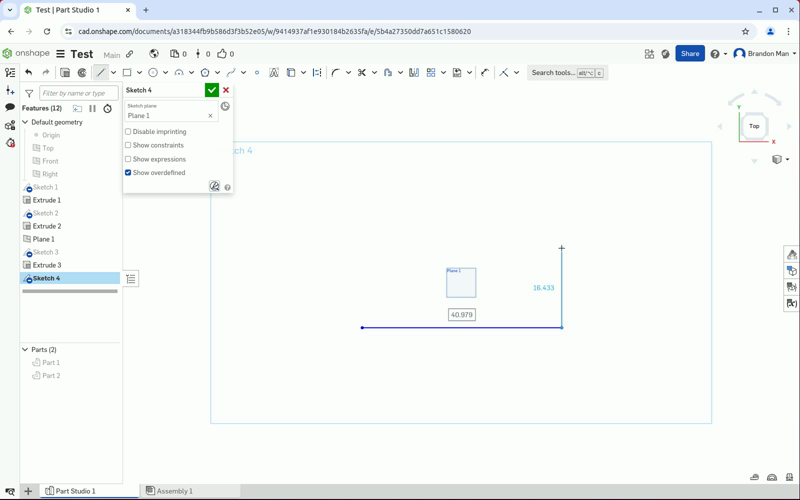
key_up(shift)
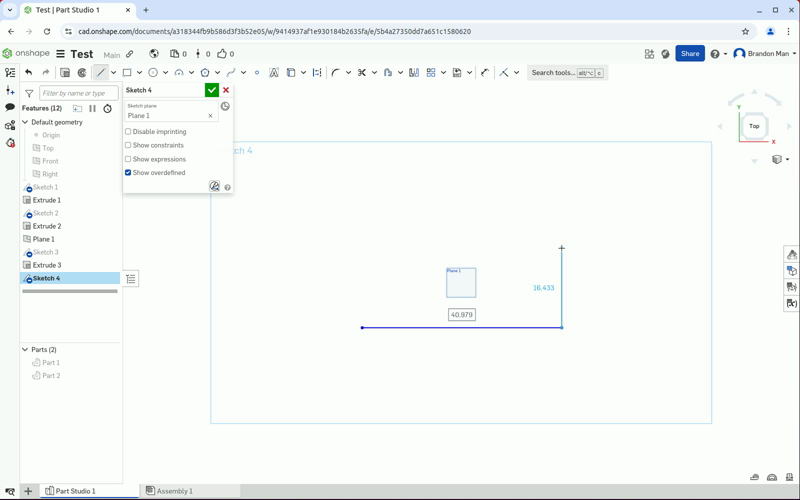
key_down(shift)
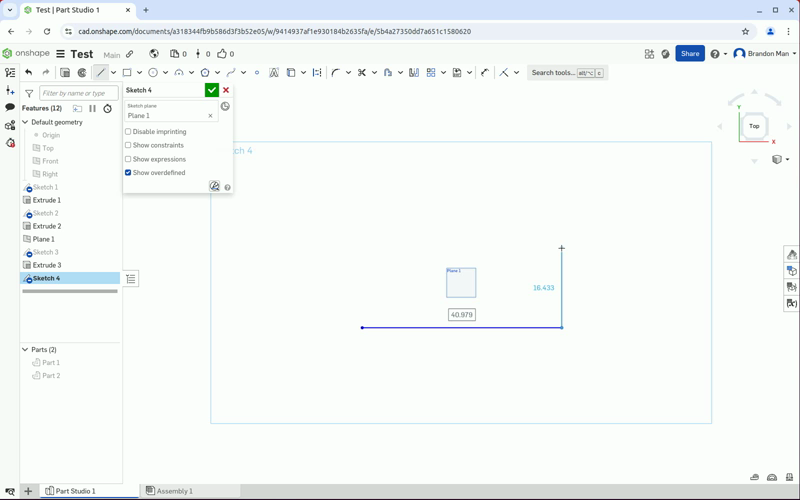
mouse_move(362, 247)
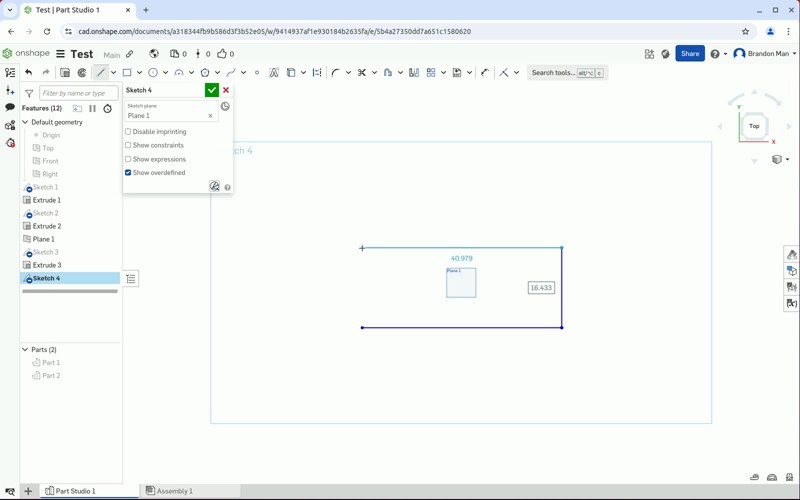
click(362, 247)
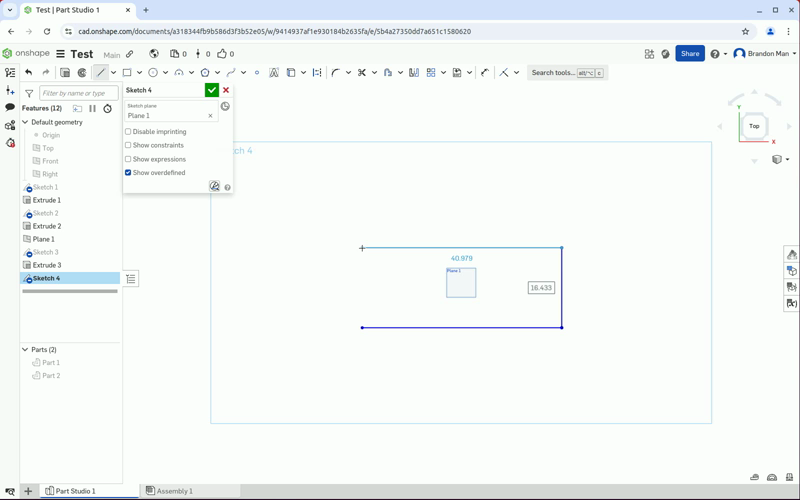
key_up(shift)
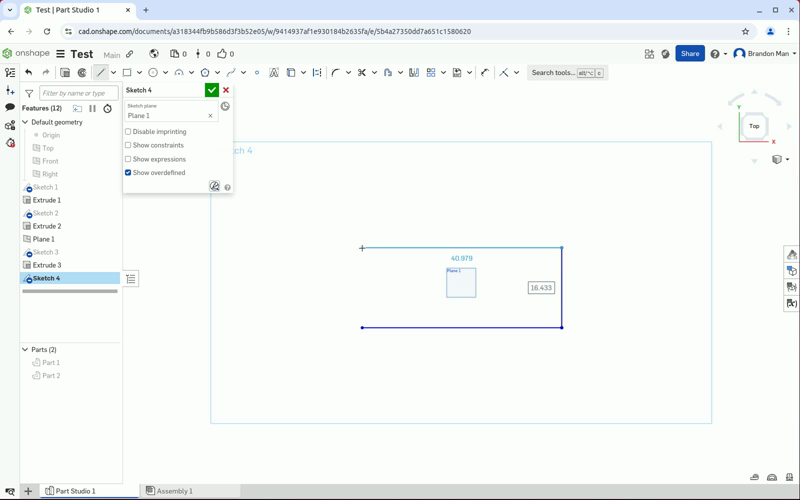
key_down(shift)
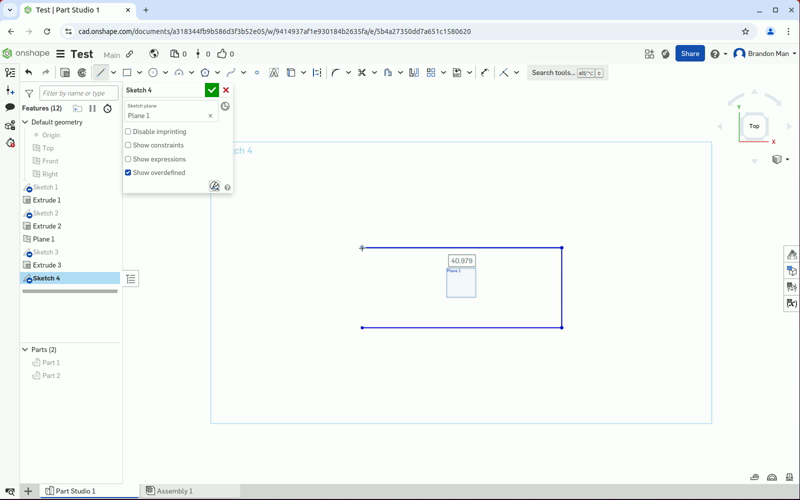
mouse_move(362, 327)
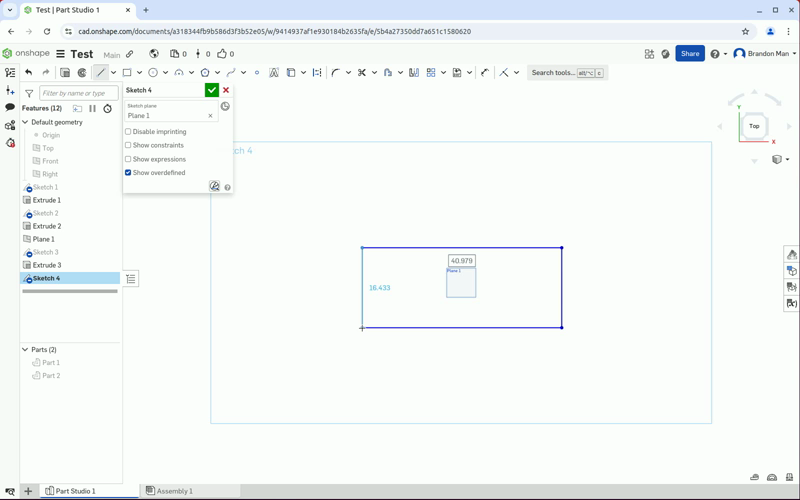
key_up(shift)
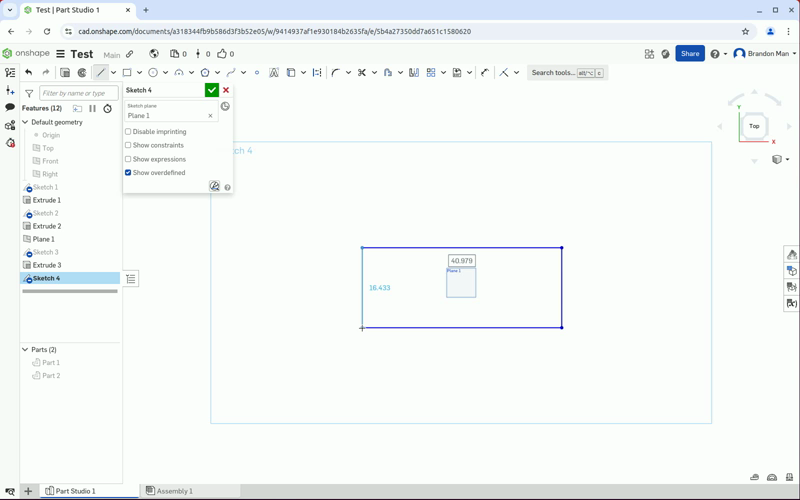
click(362, 327)
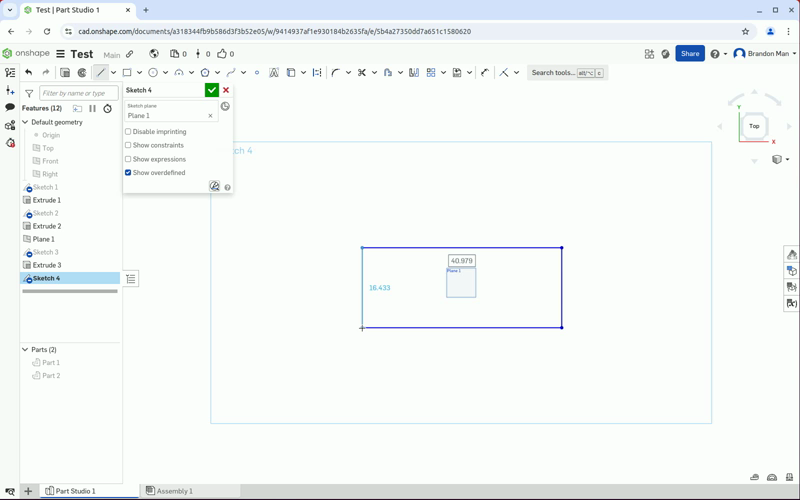
key(esc)
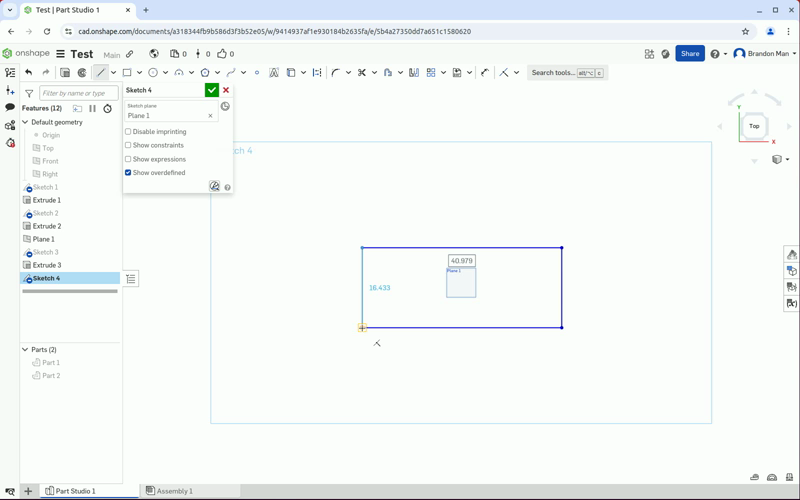
mouse_move(404, 282)
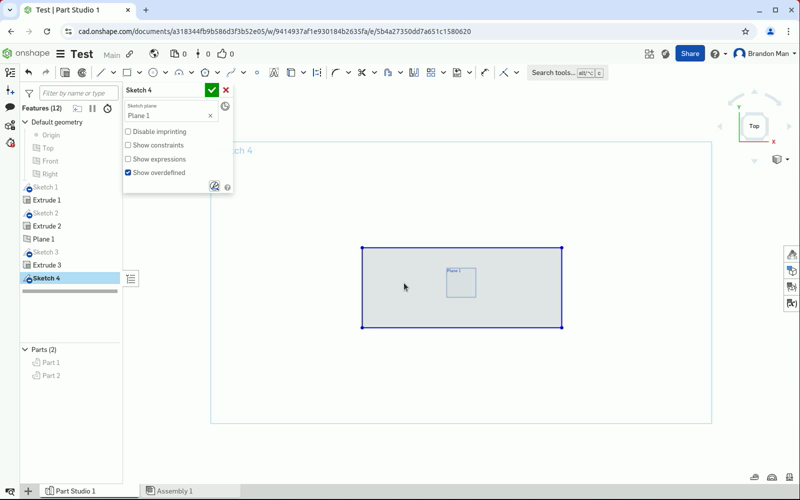
click(404, 282)
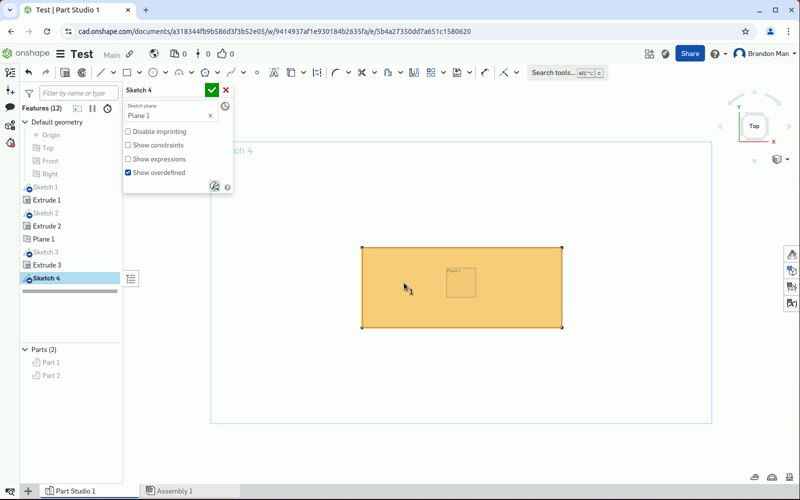
mouse_move(73, 352)
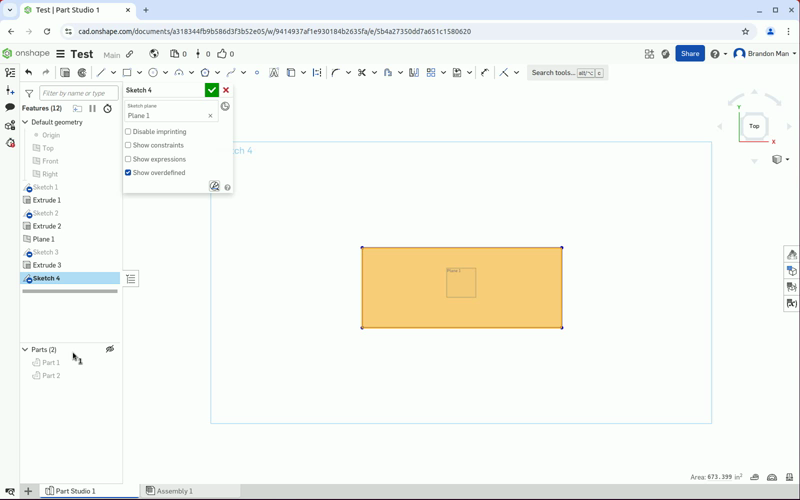
key(shift+y)
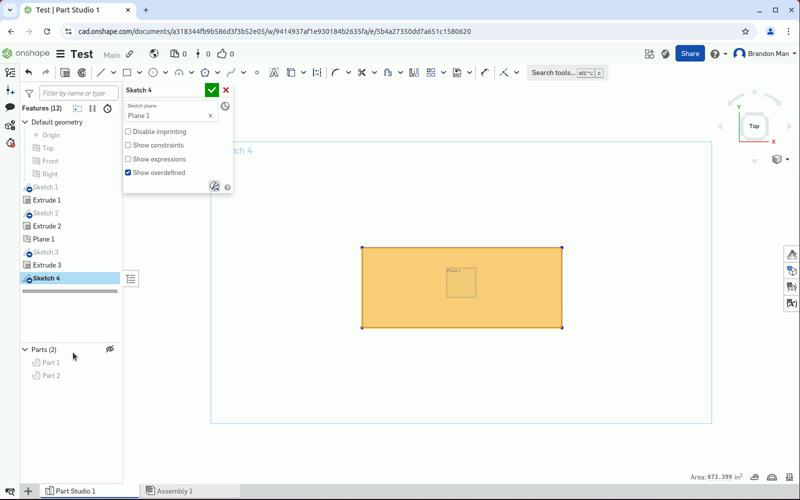
key(shift+e)
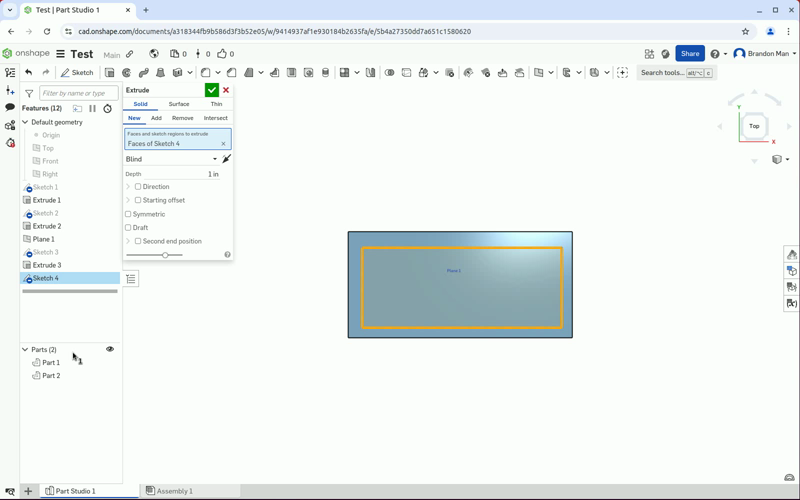
mouse_move(143, 106)
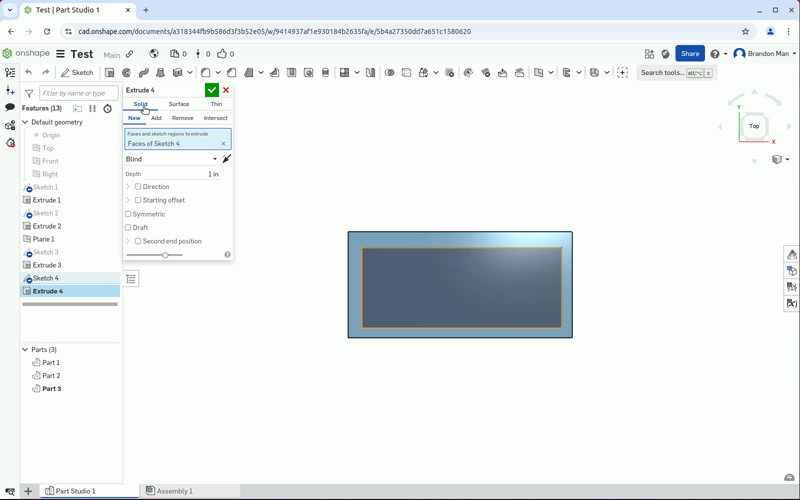
click(143, 106)
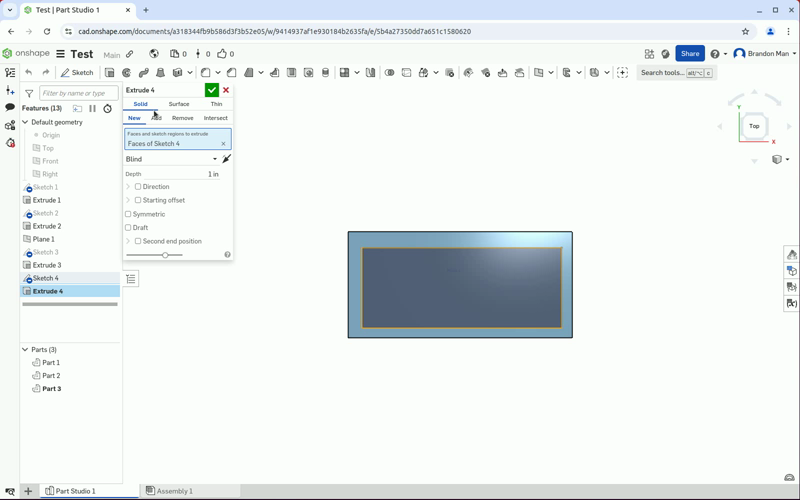
mouse_move(186, 120)
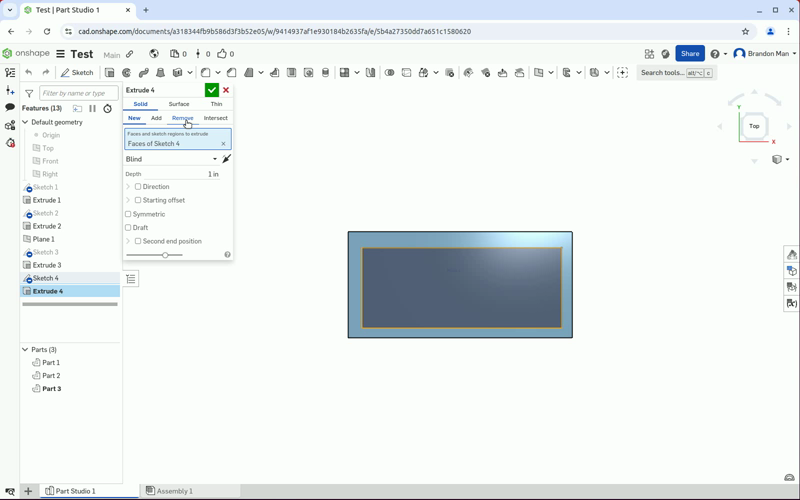
click(186, 120)
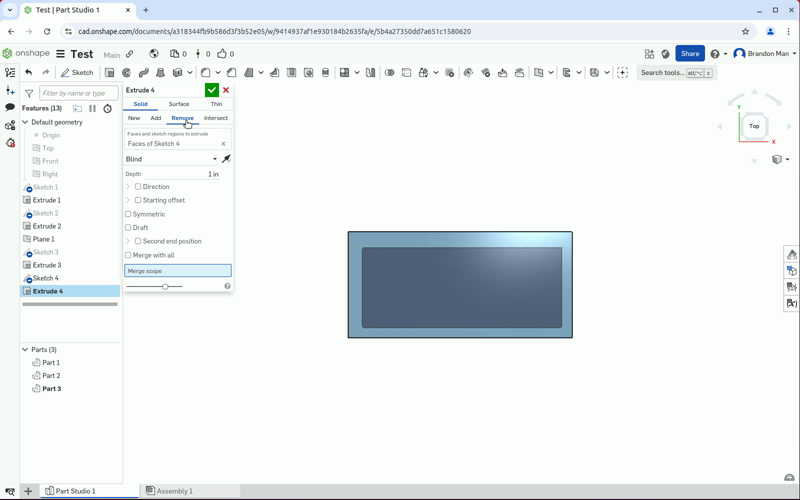
key(tab, 4)
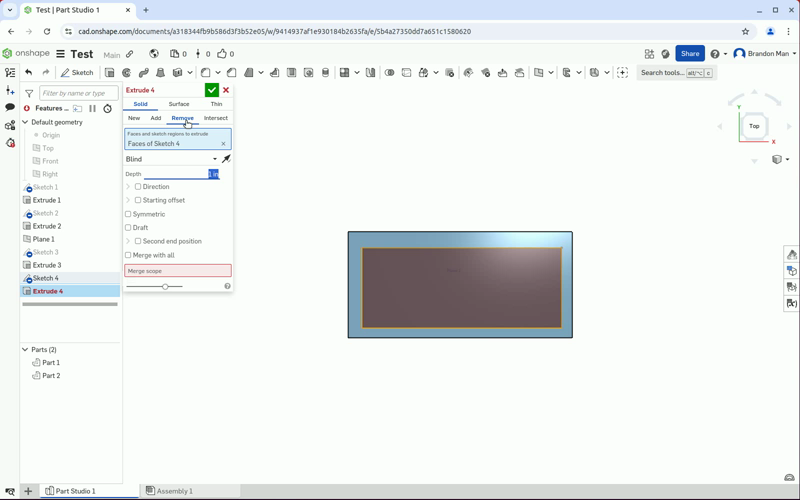
text(18.775)
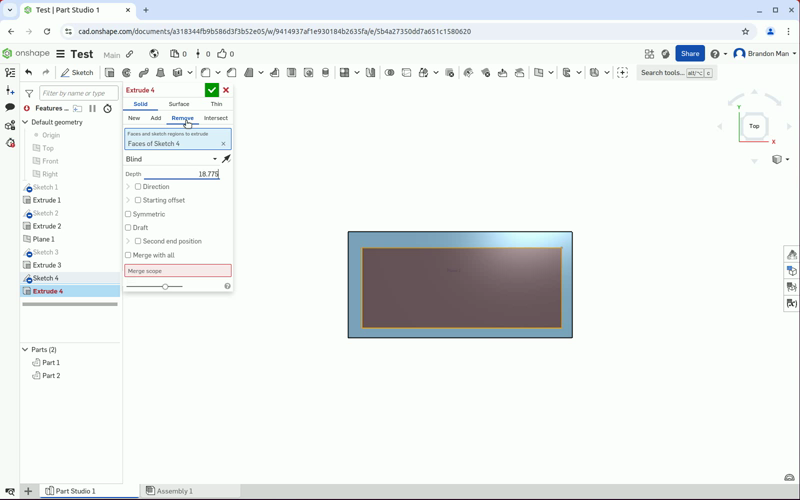
key(tab, 6)
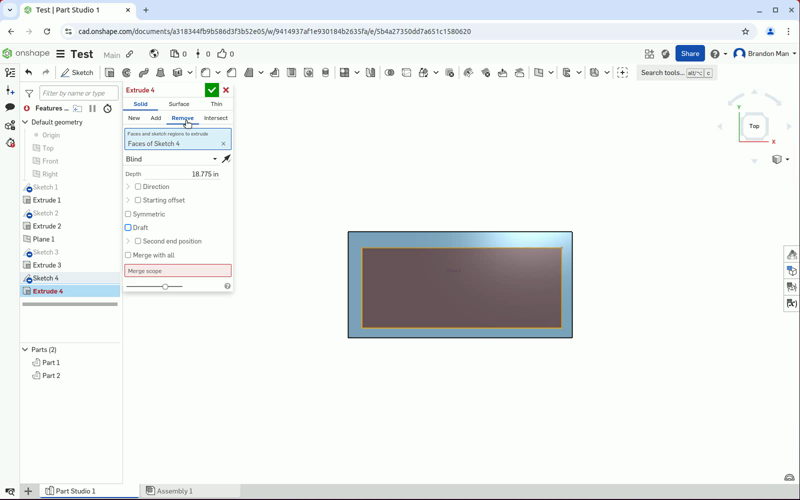
key(space)
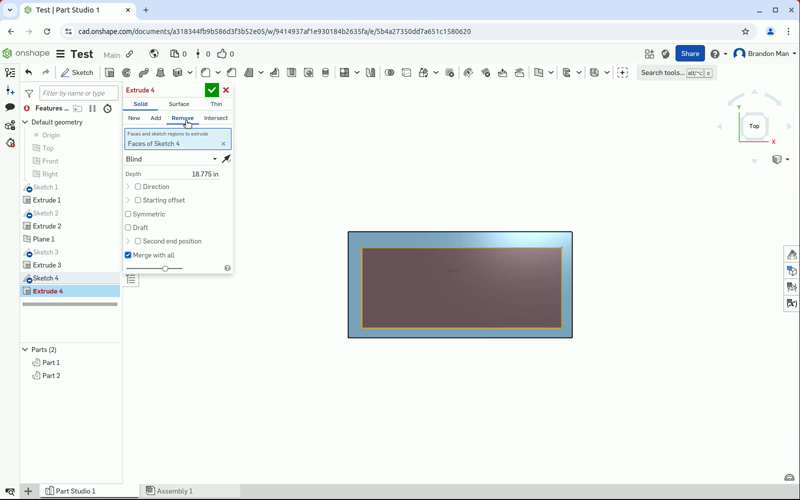
key(enter)
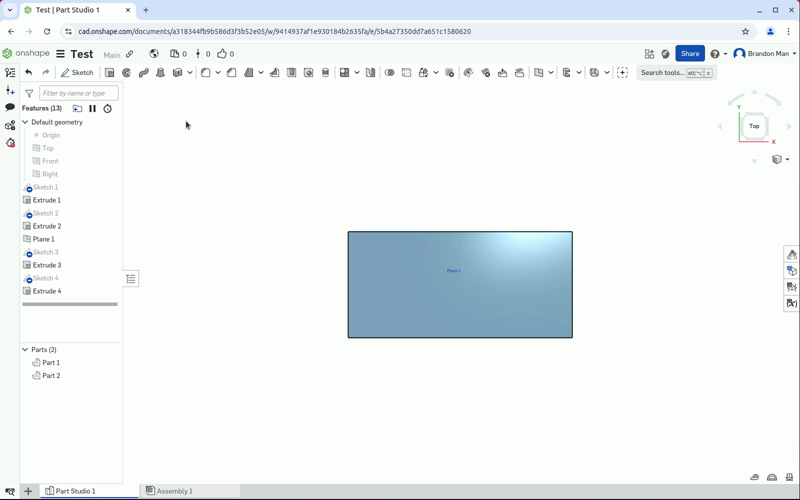
key(shift+h)
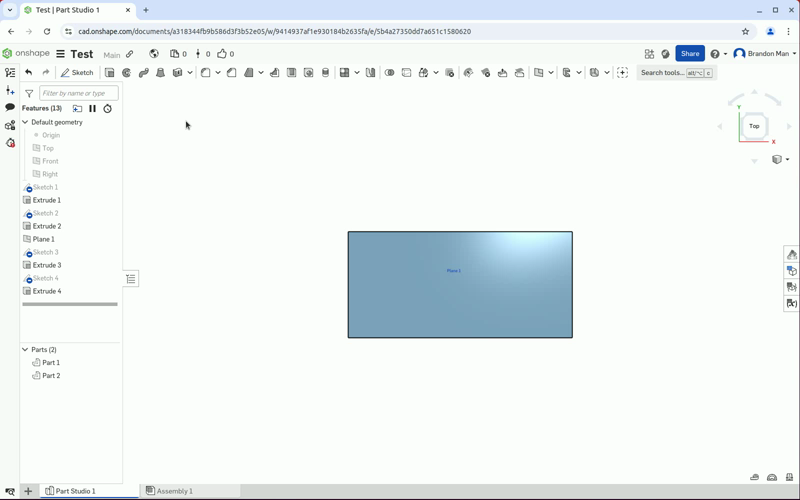
key(shift+h)
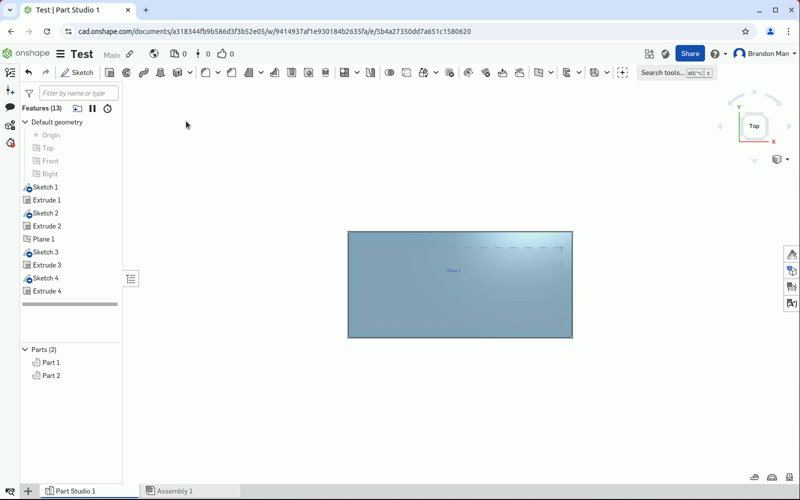
key(shift+7)
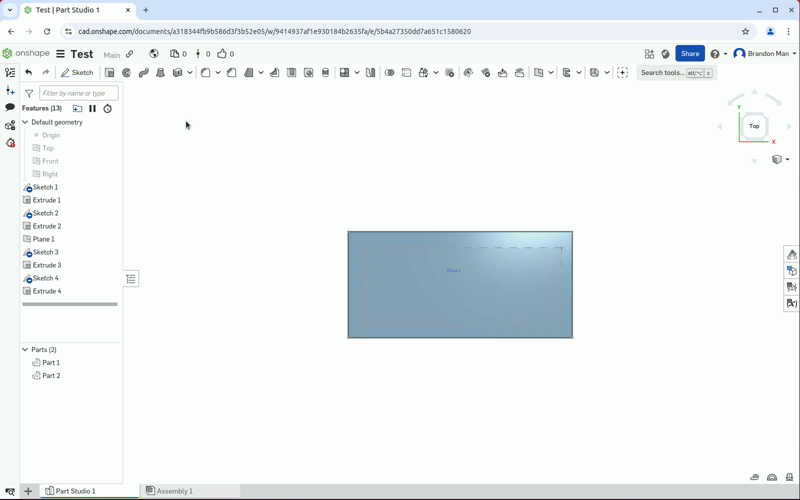
key(up, 3)
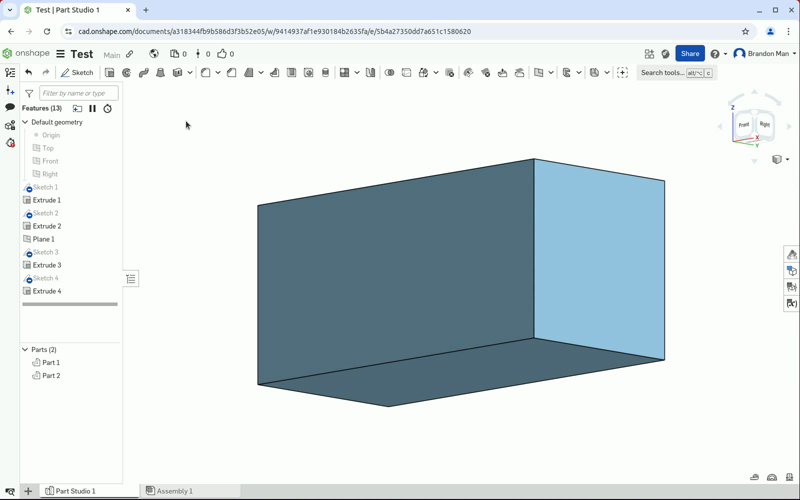
key(left, 3)
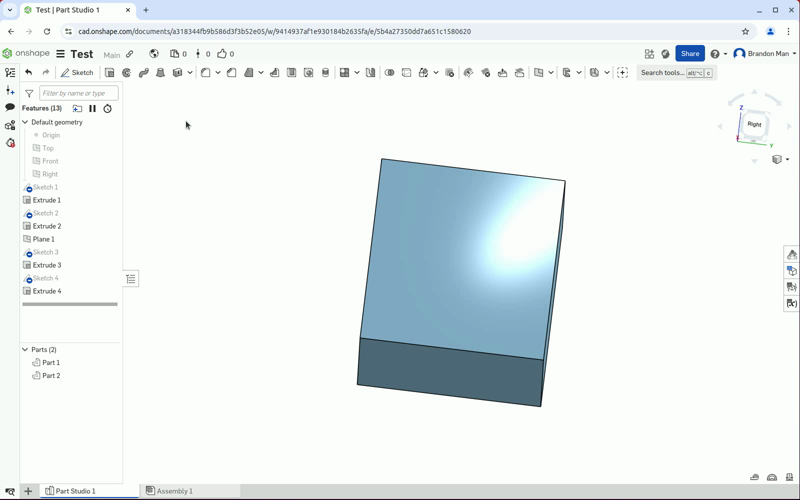
key(right, 3)
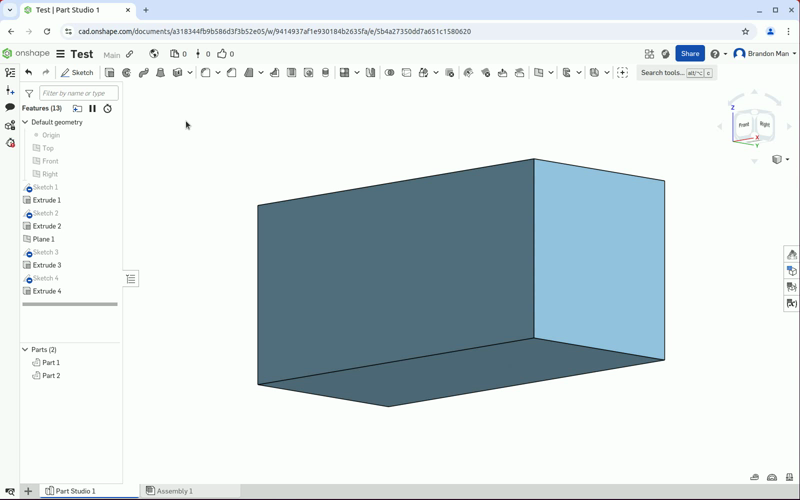
key(down, 3)
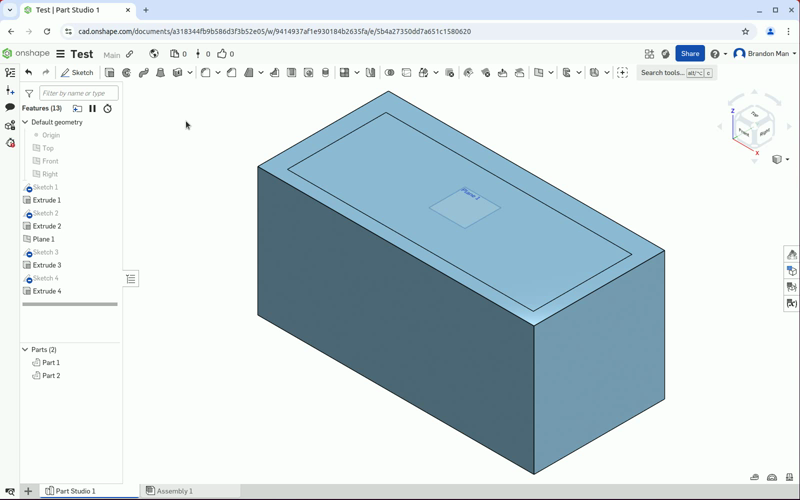
mouse_move(73, 189)
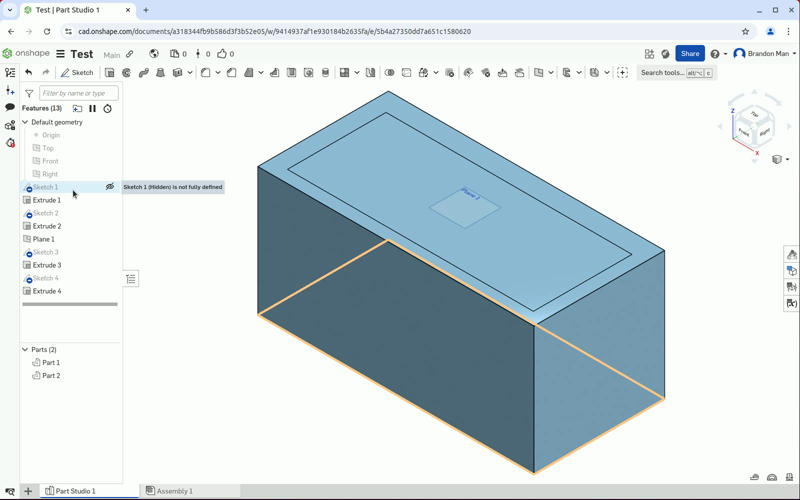
click(73, 189)